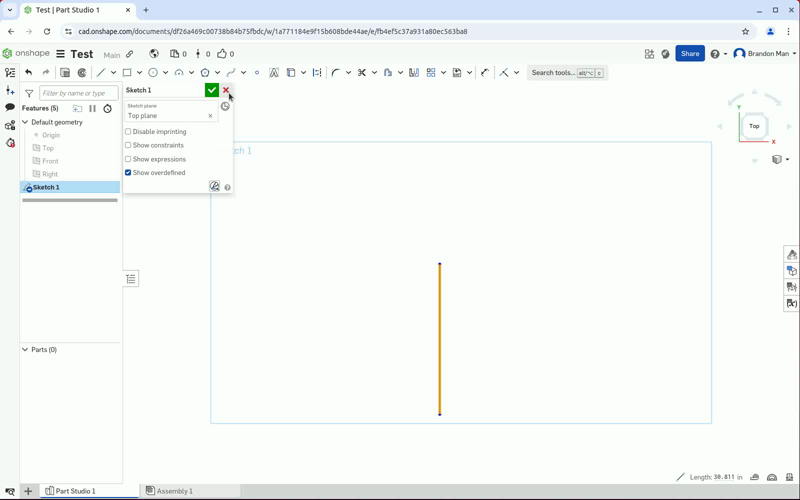
key(shift+h)
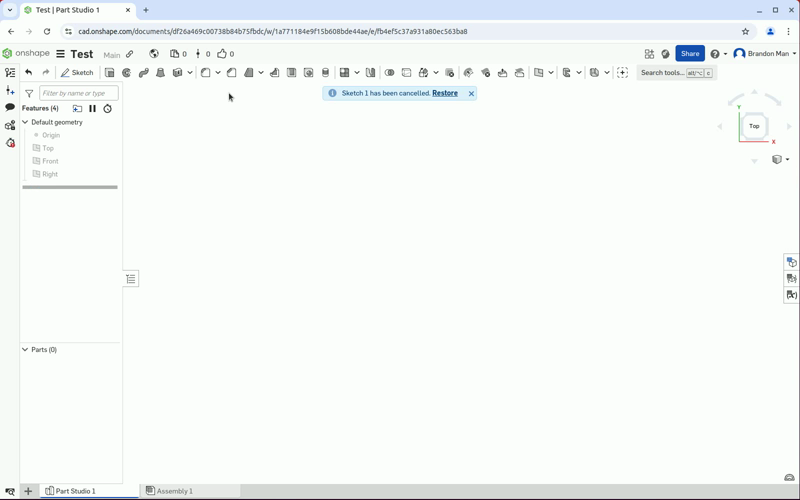
mouse_move(73, 352)
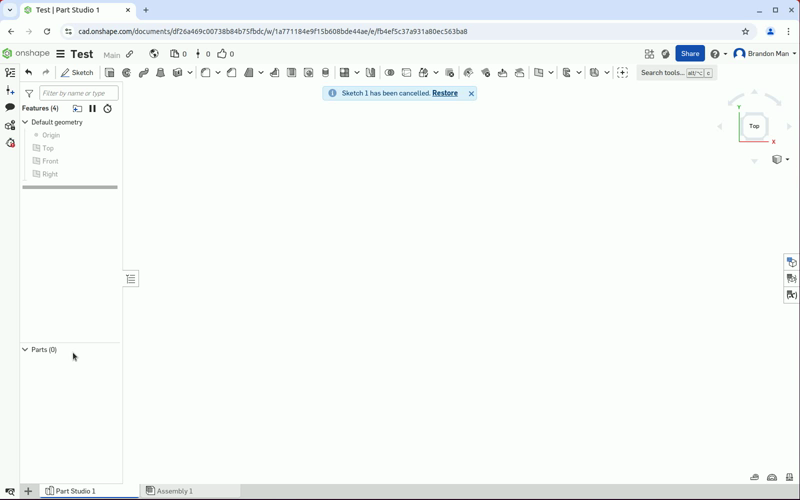
key(y)
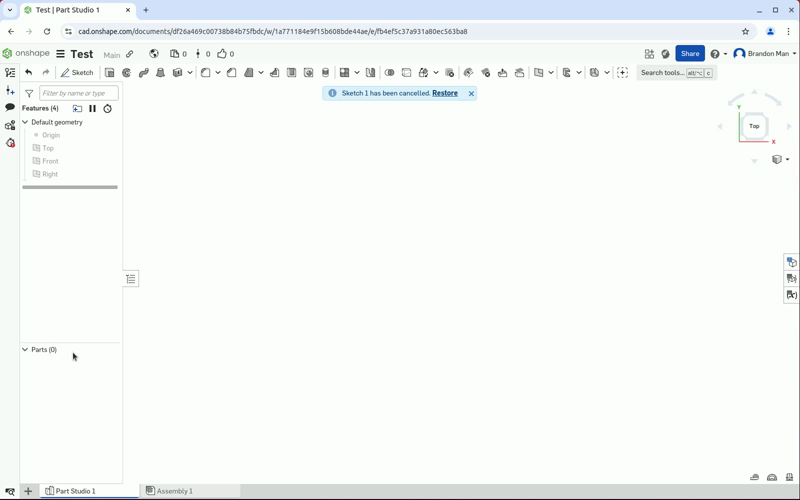
key(shift+p)
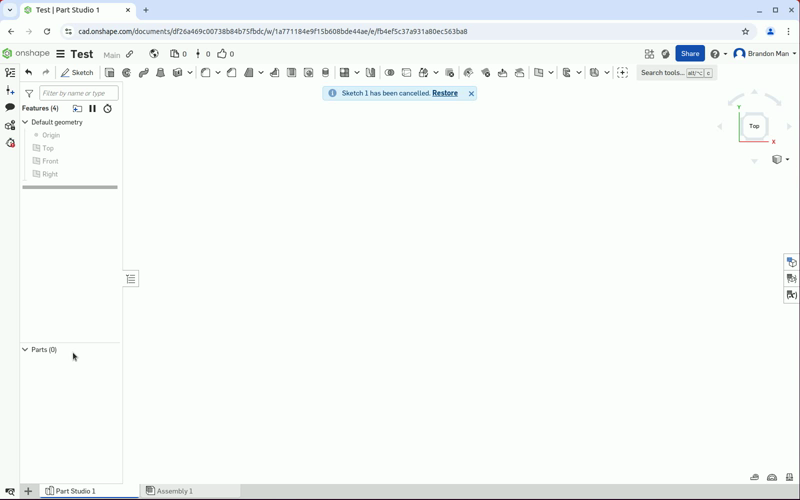
key(space)
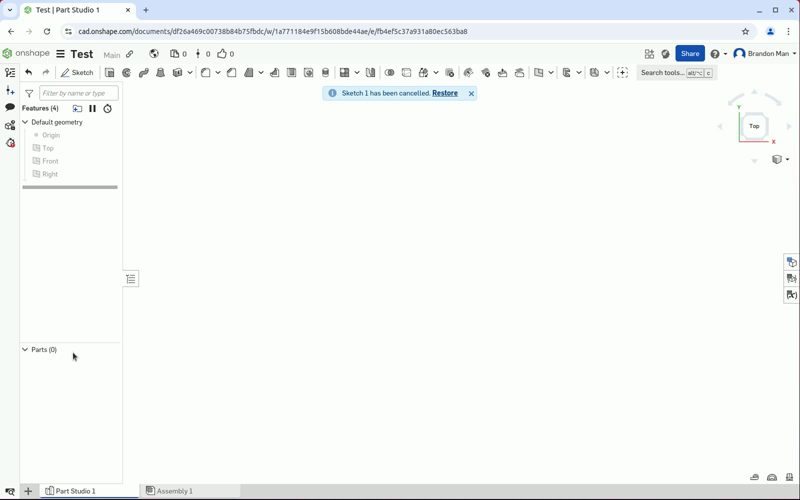
key_down(shift)
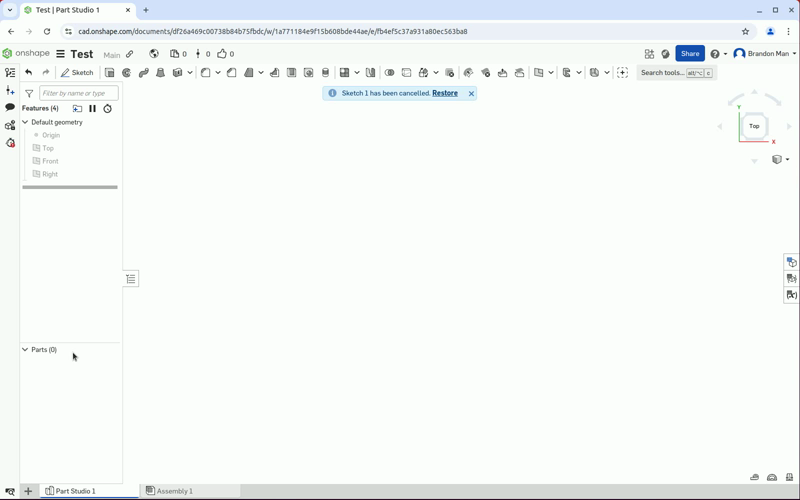
key(up)
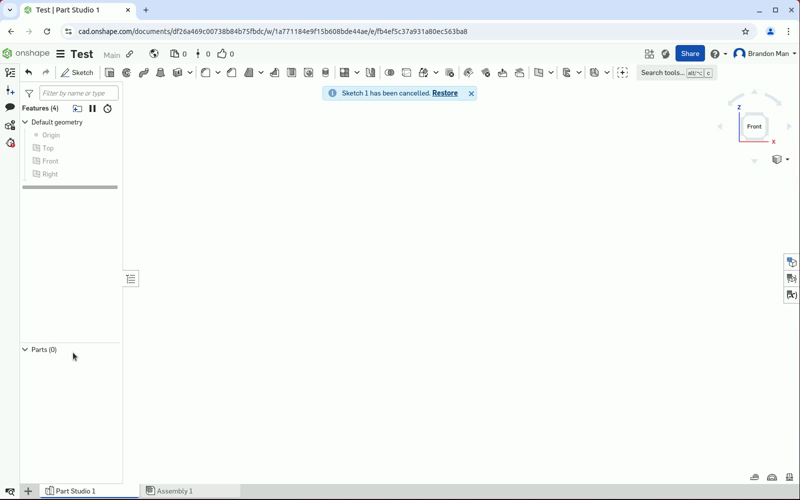
key_up(shift)
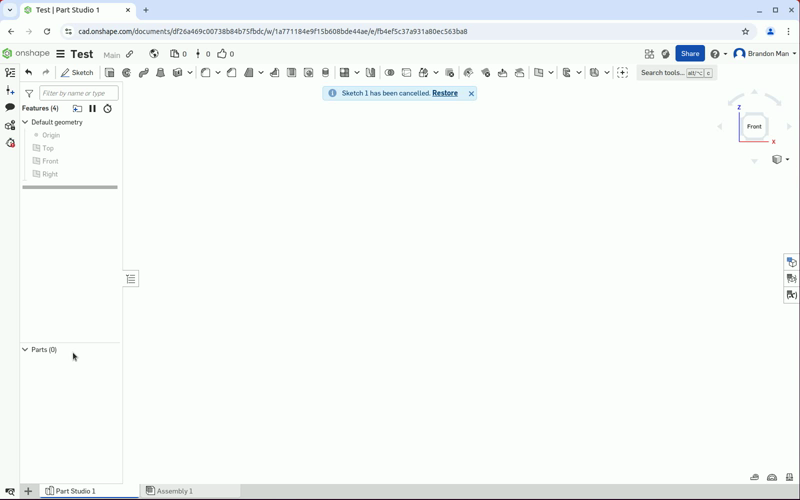
key(space)
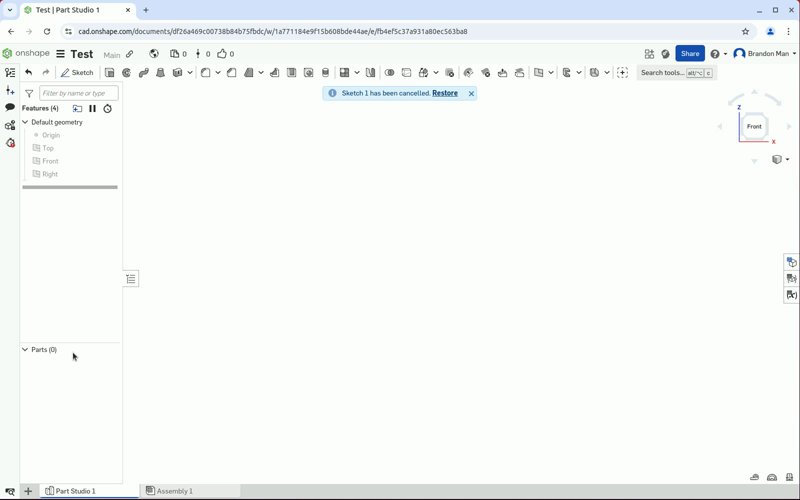
key_down(shift)
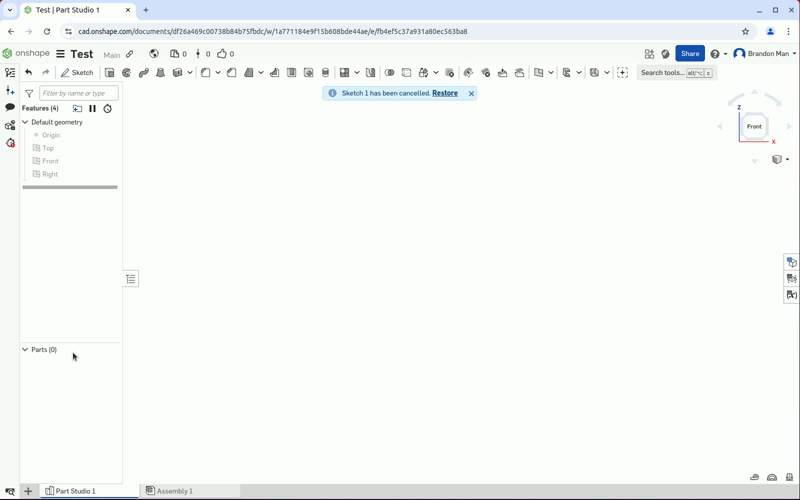
key(left)
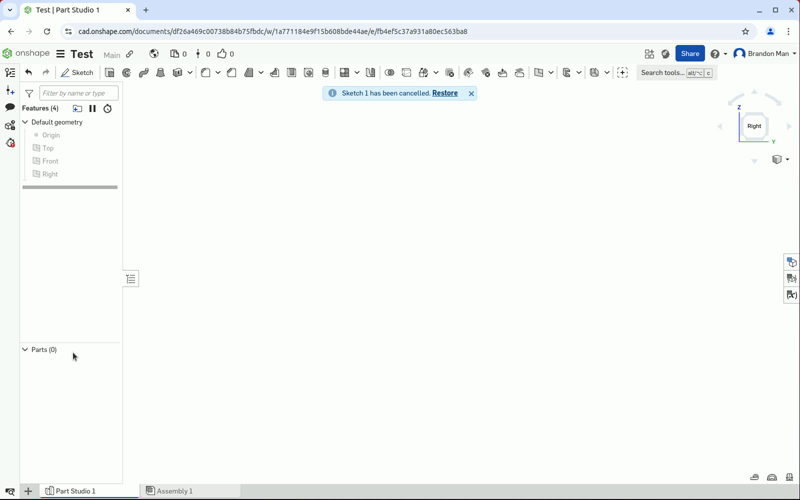
key_up(shift)
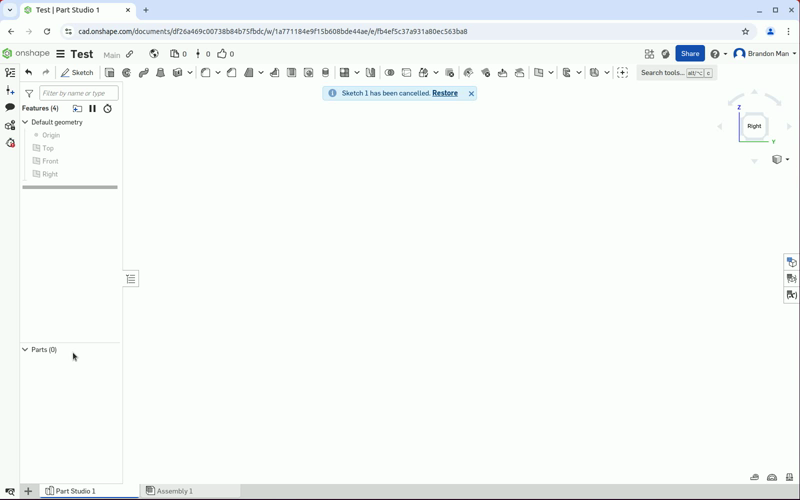
mouse_move(73, 352)
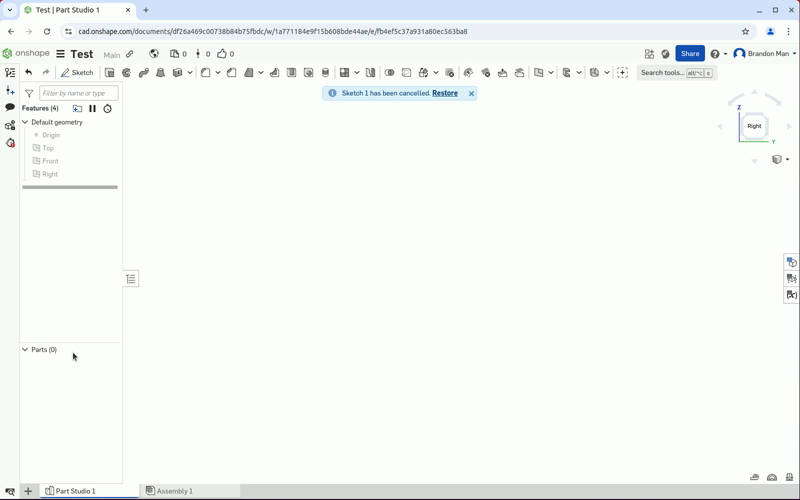
key(shift+y)
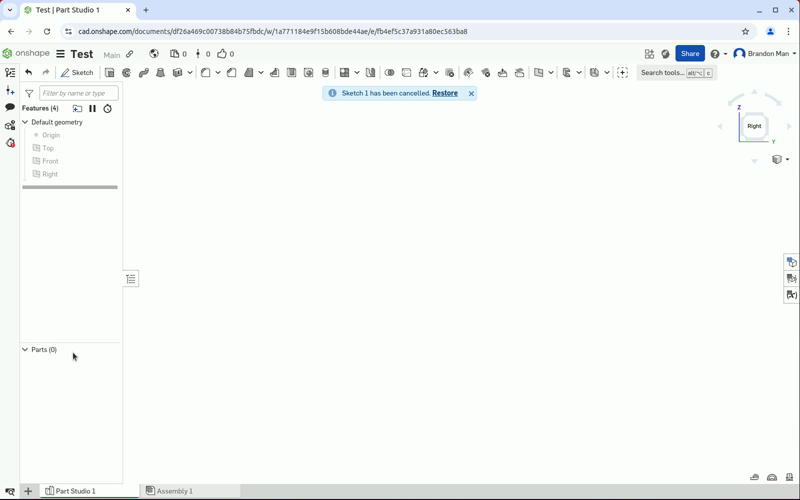
key(shift+s)
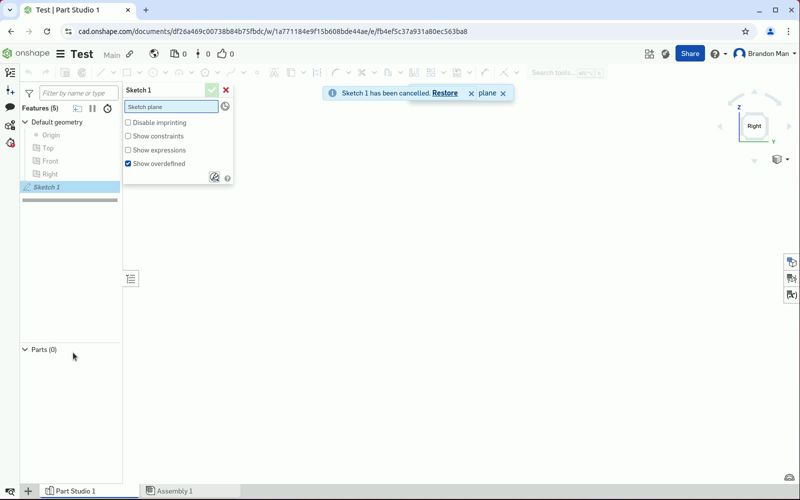
mouse_move(73, 176)
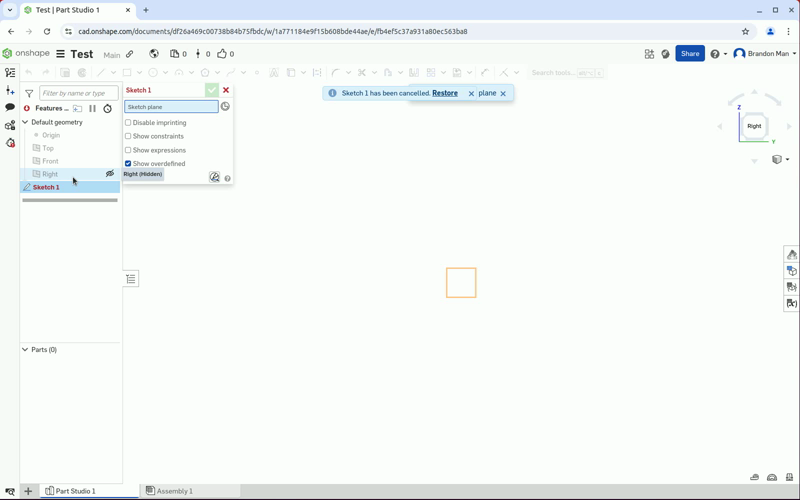
click(73, 176)
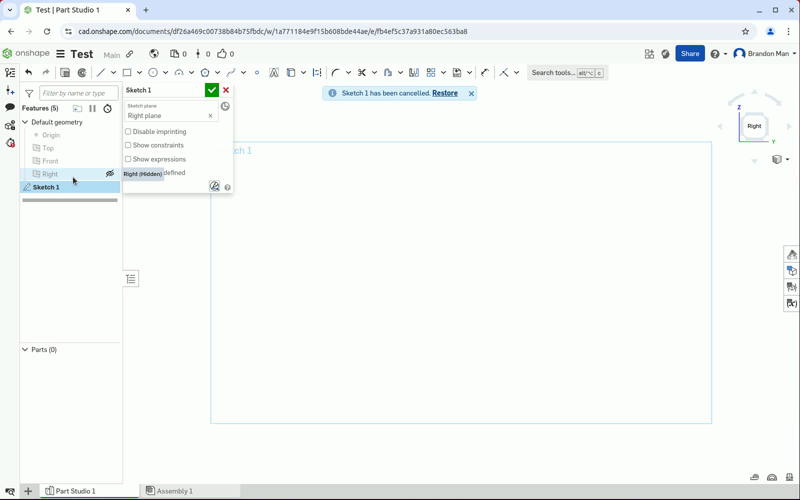
mouse_move(73, 352)
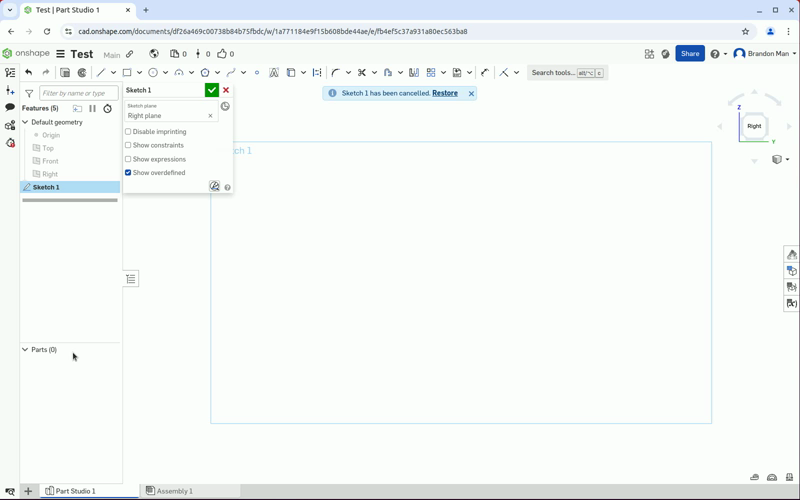
key(y)
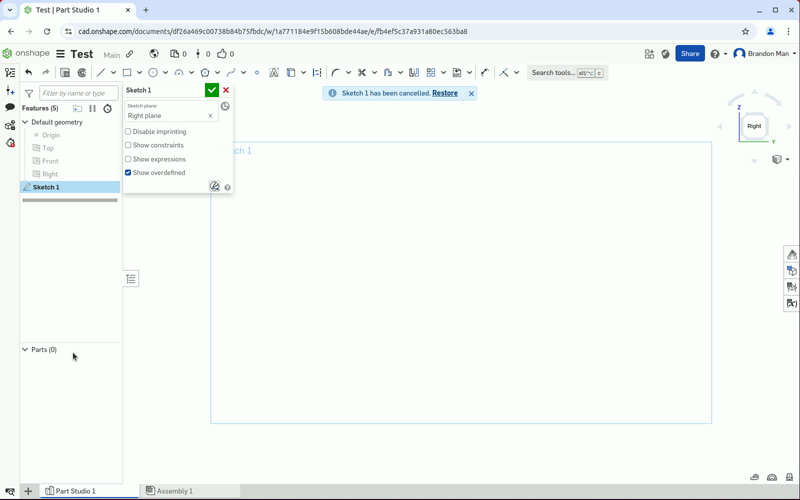
key(l)
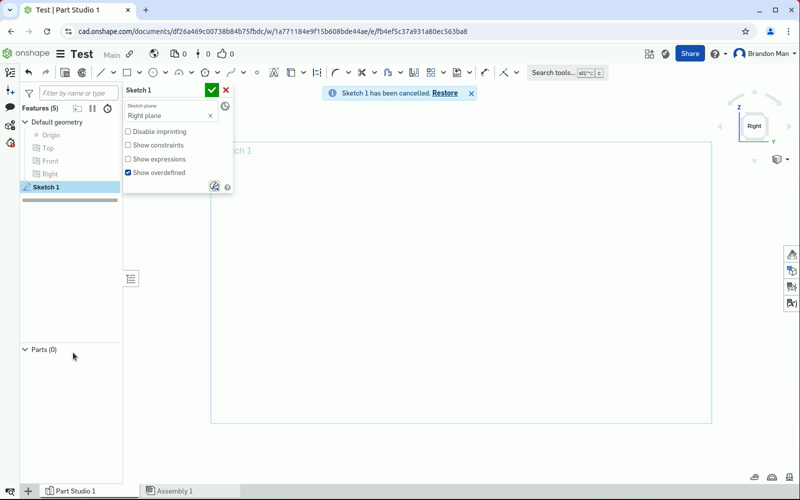
key_down(shift)
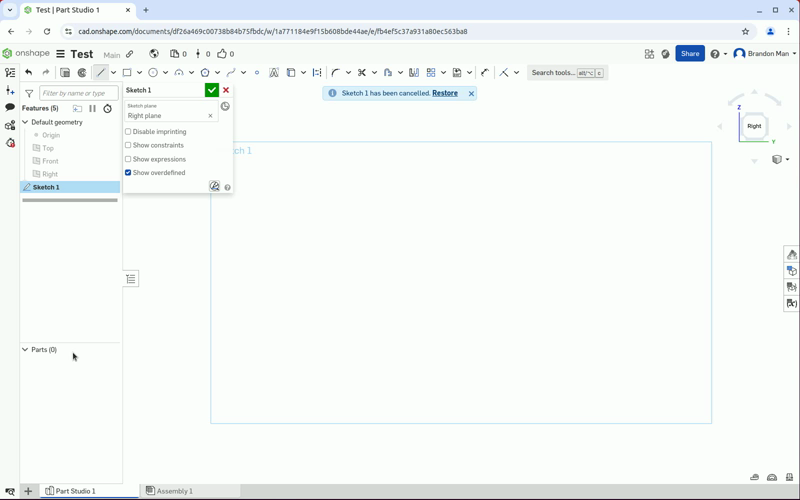
mouse_move(460, 282)
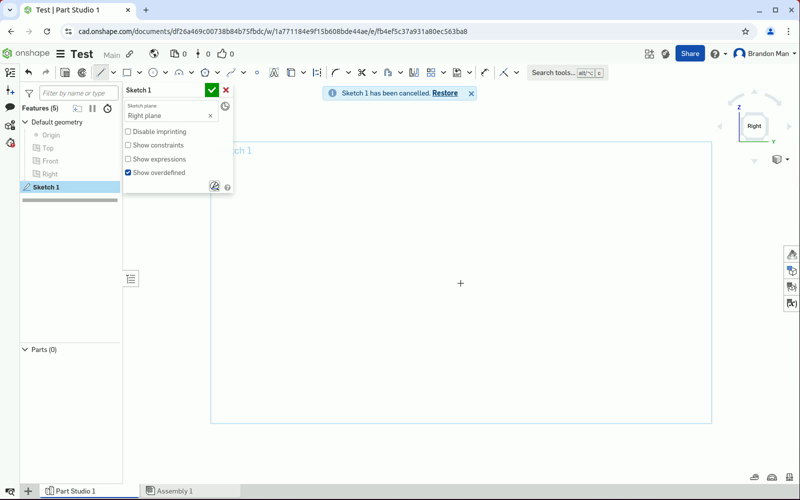
click(460, 282)
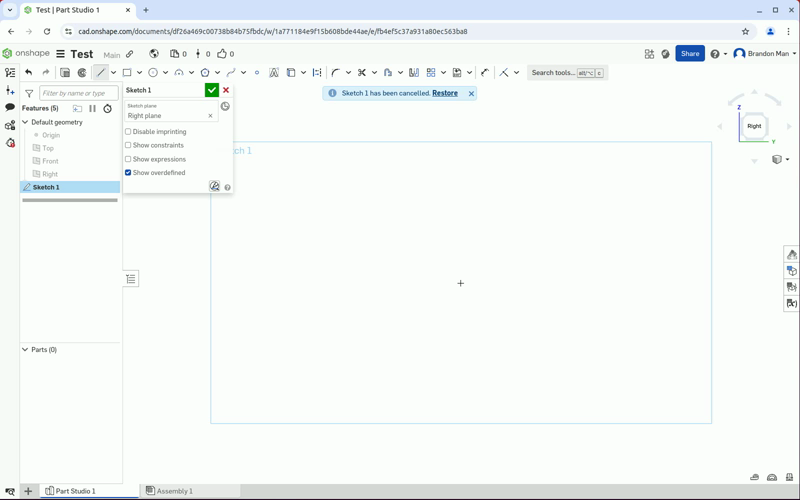
key_up(shift)
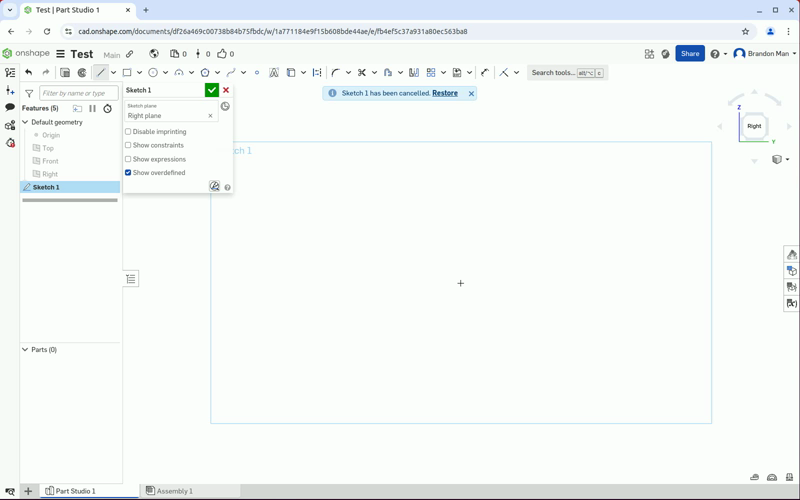
key_down(shift)
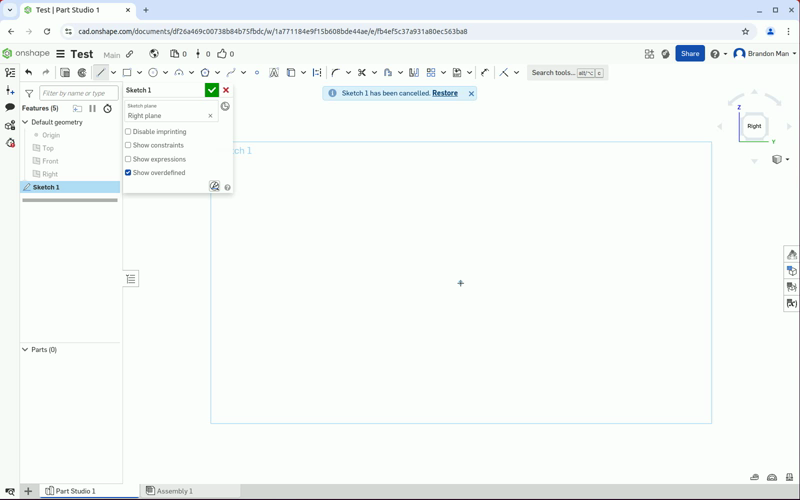
mouse_move(573, 282)
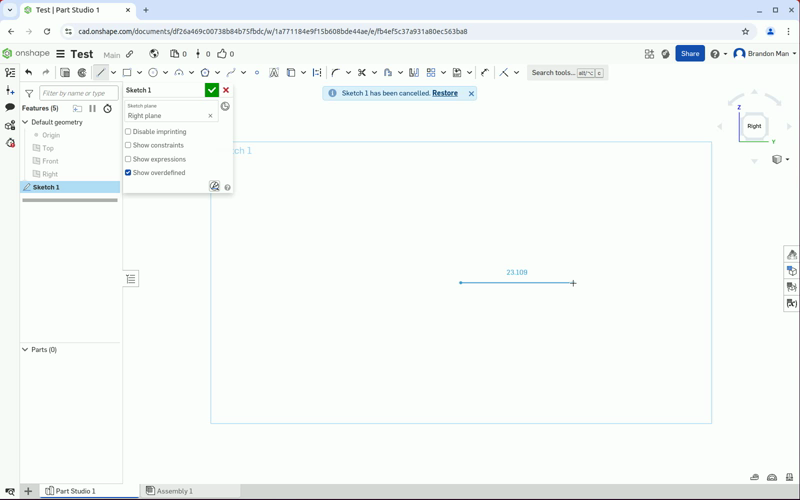
click(573, 282)
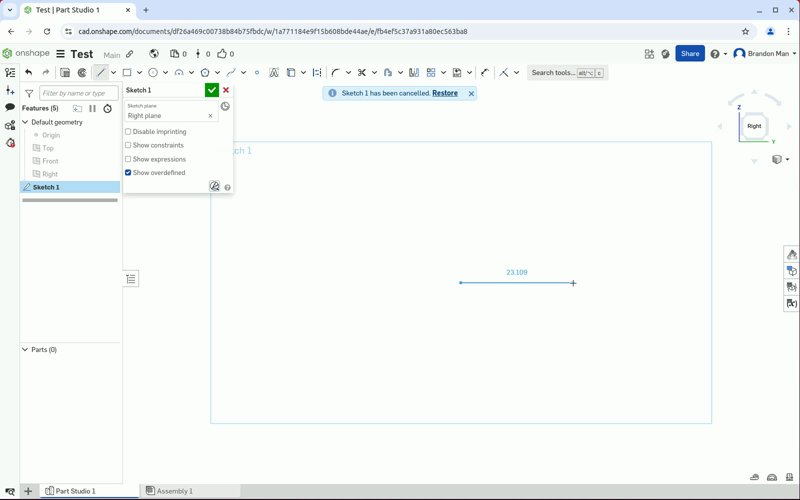
key_up(shift)
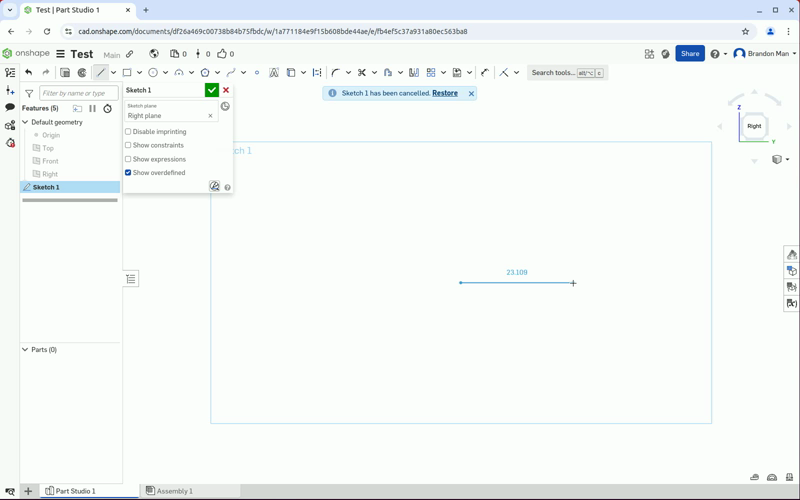
key_down(shift)
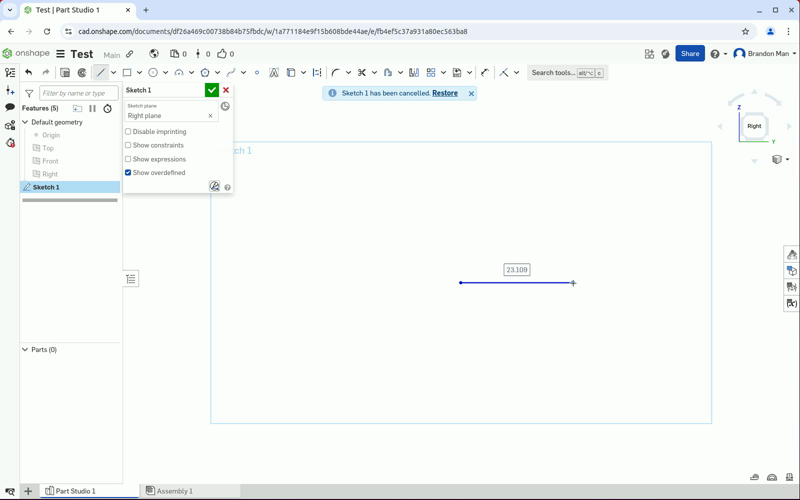
mouse_move(589, 282)
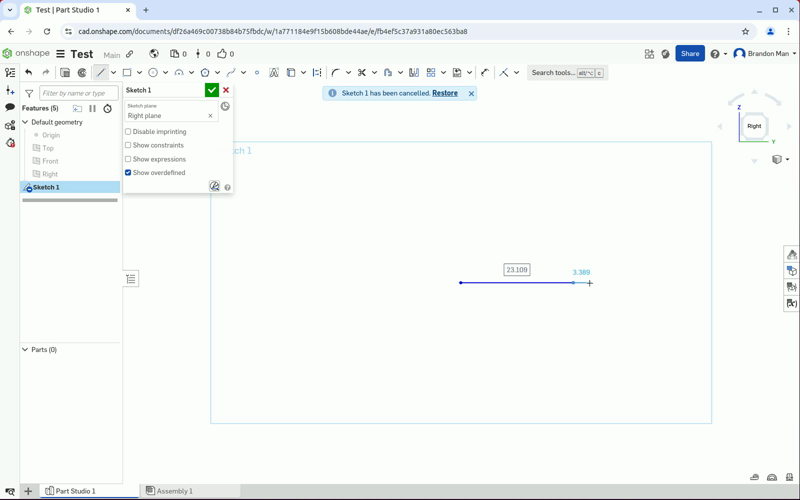
mouse_move(573, 270)
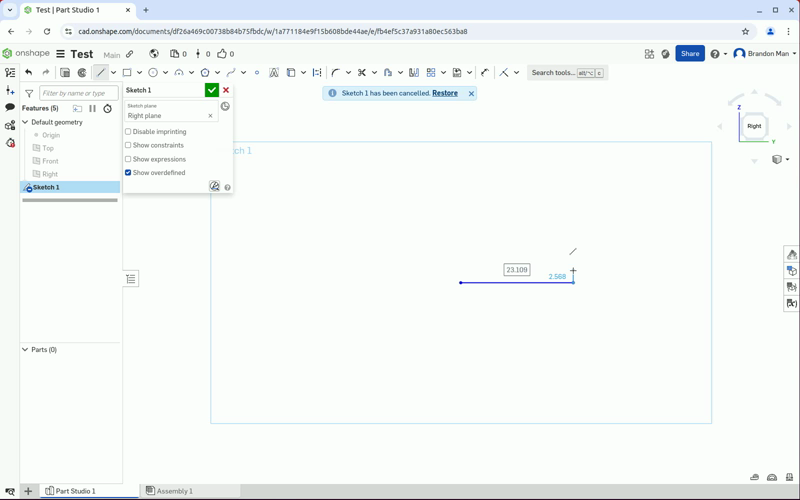
click(573, 270)
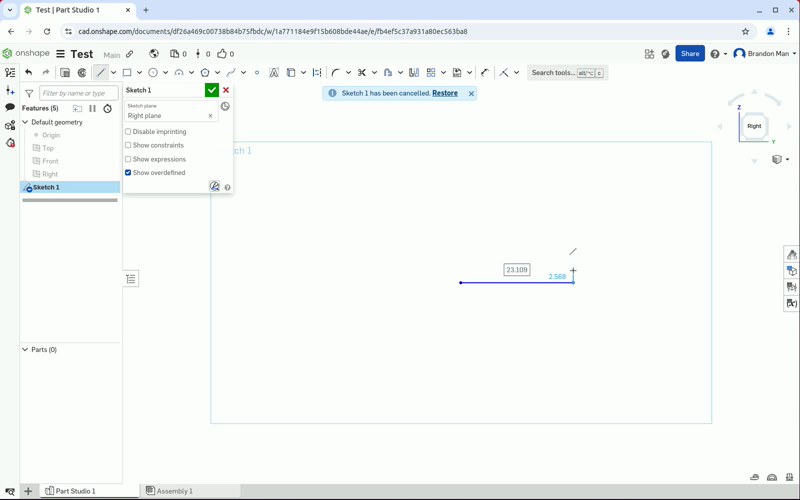
key_up(shift)
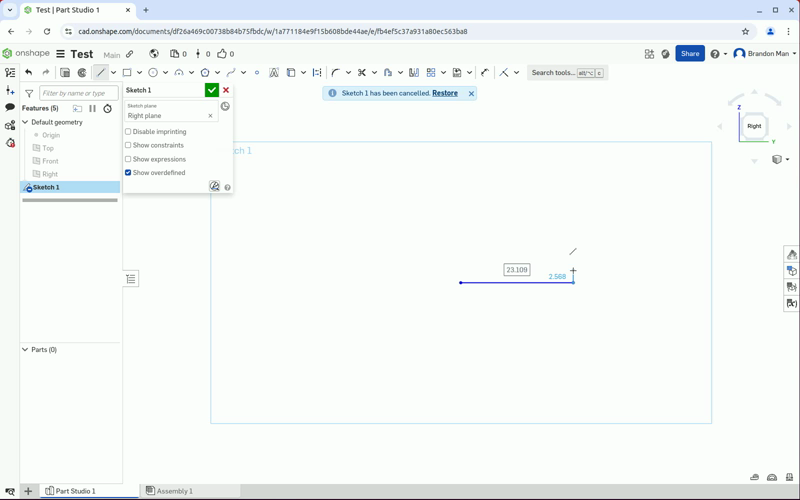
key_down(shift)
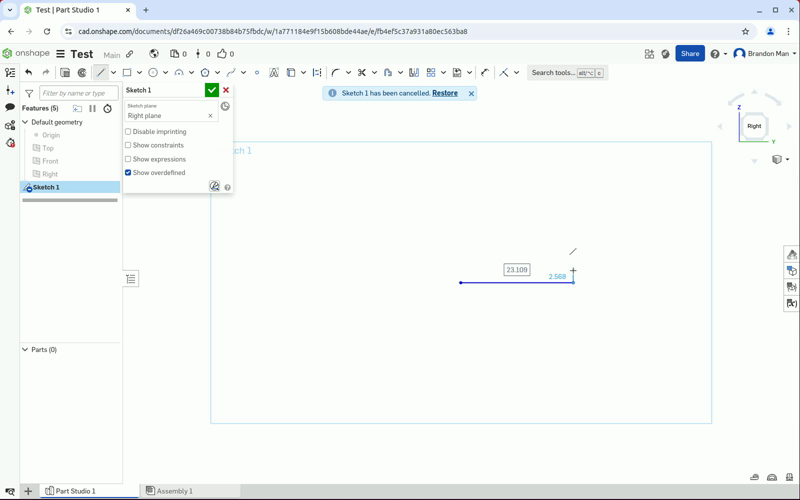
mouse_move(589, 270)
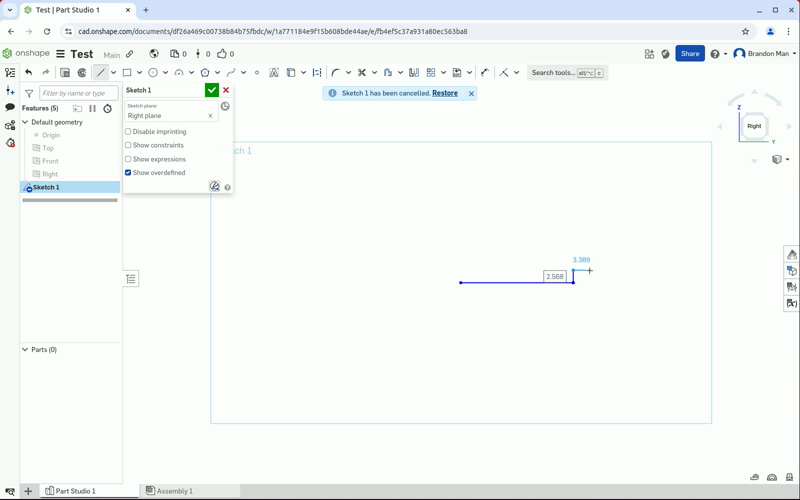
mouse_move(523, 270)
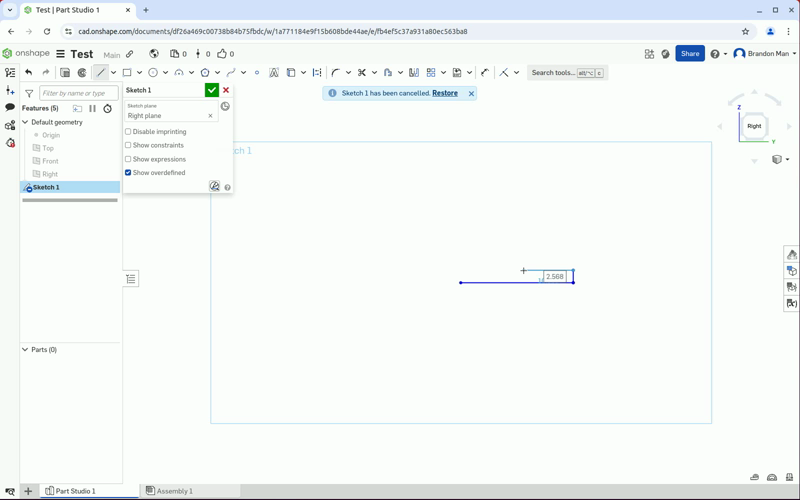
click(523, 270)
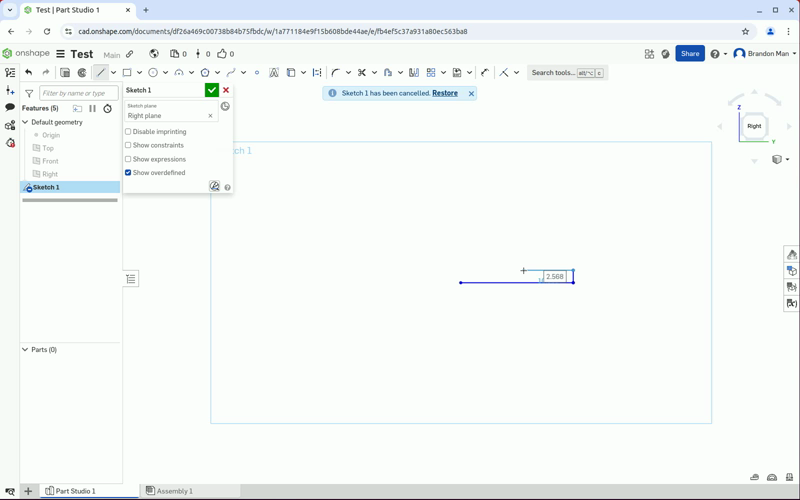
key_up(shift)
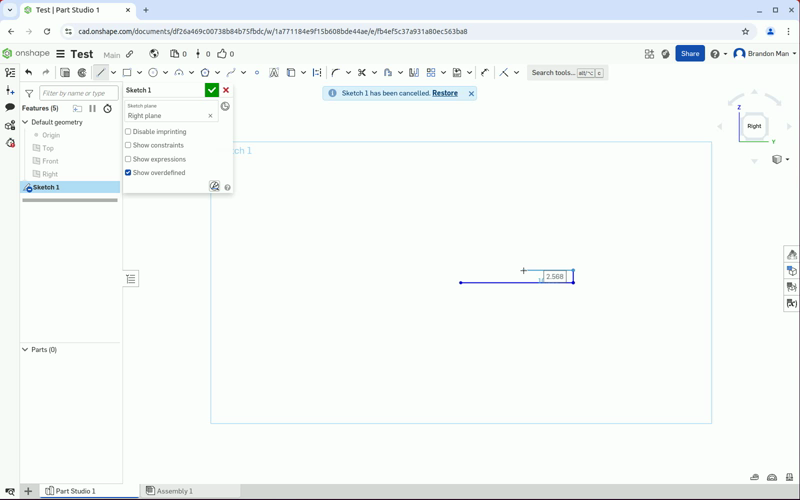
key_down(shift)
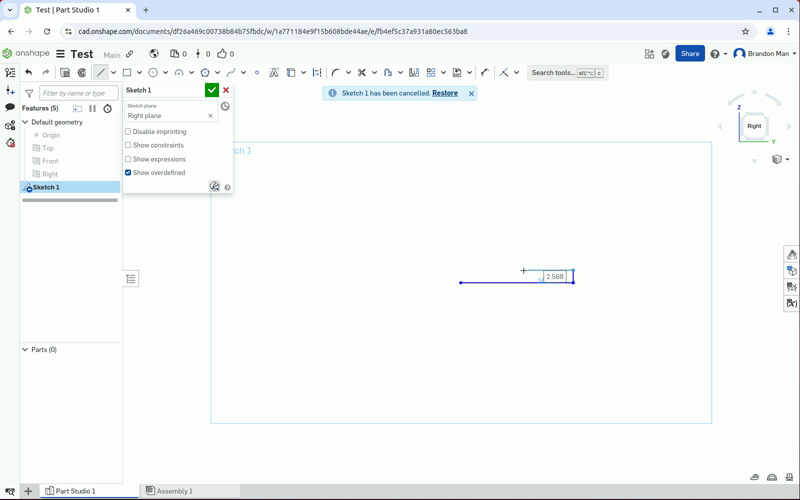
mouse_move(553, 270)
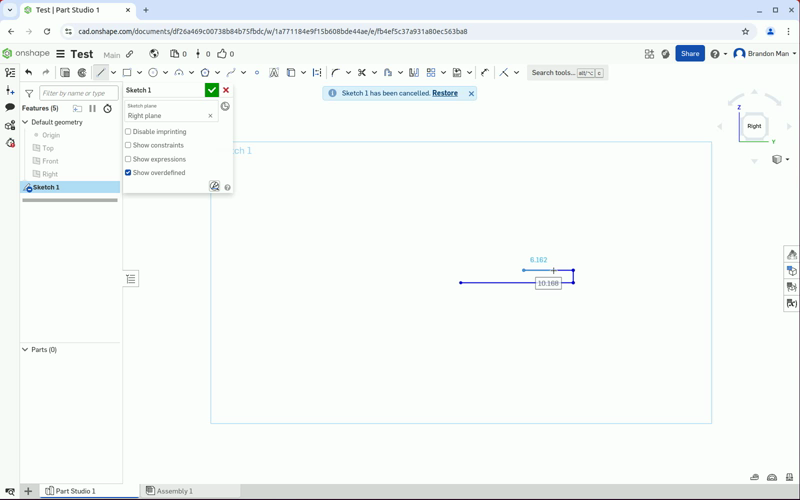
mouse_move(494, 270)
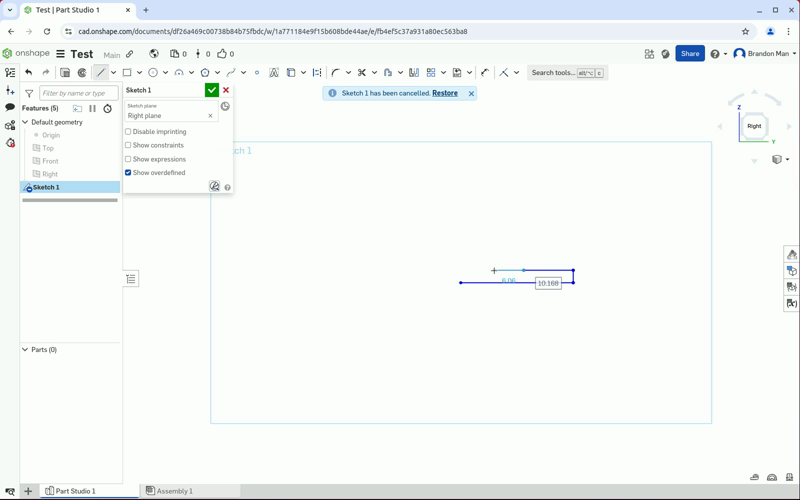
click(494, 270)
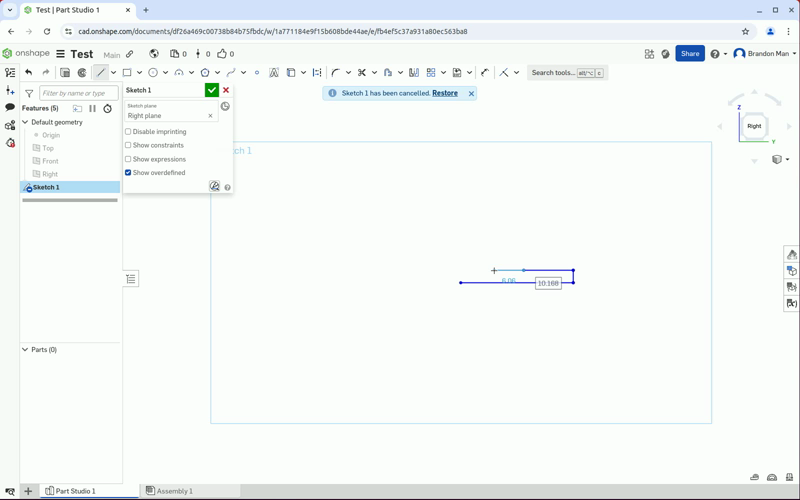
key_up(shift)
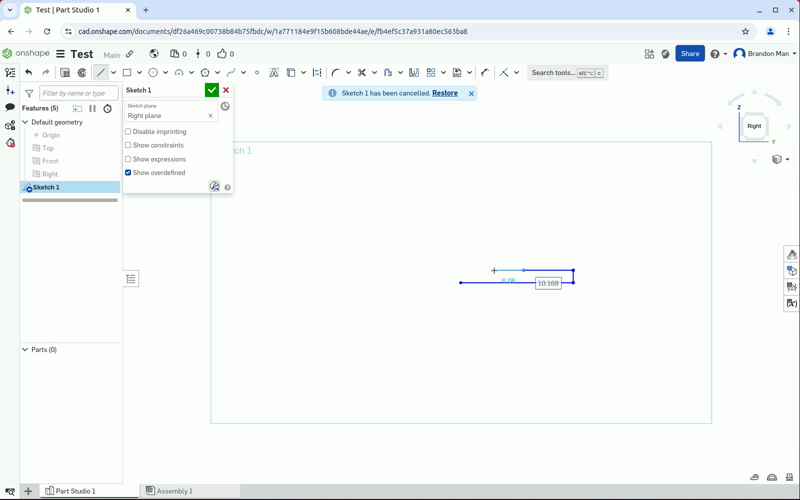
key_down(shift)
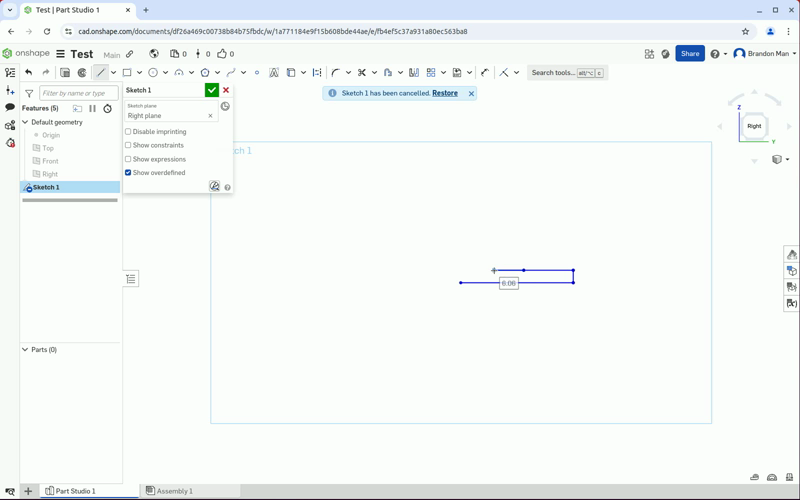
mouse_move(524, 270)
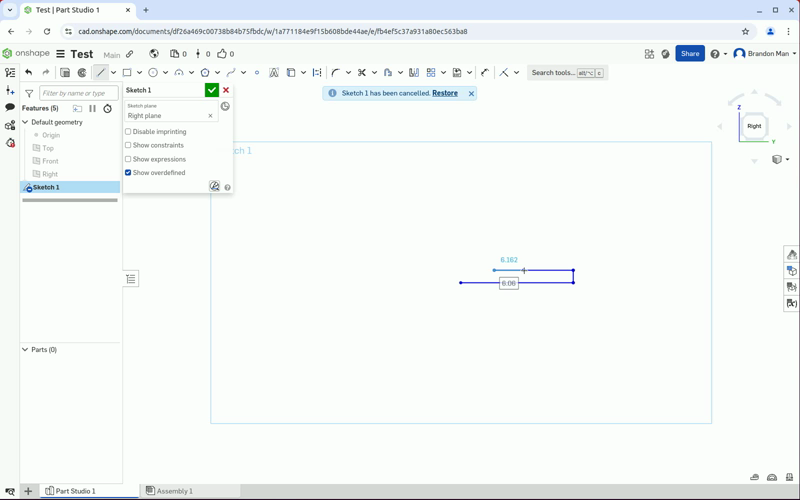
mouse_move(465, 270)
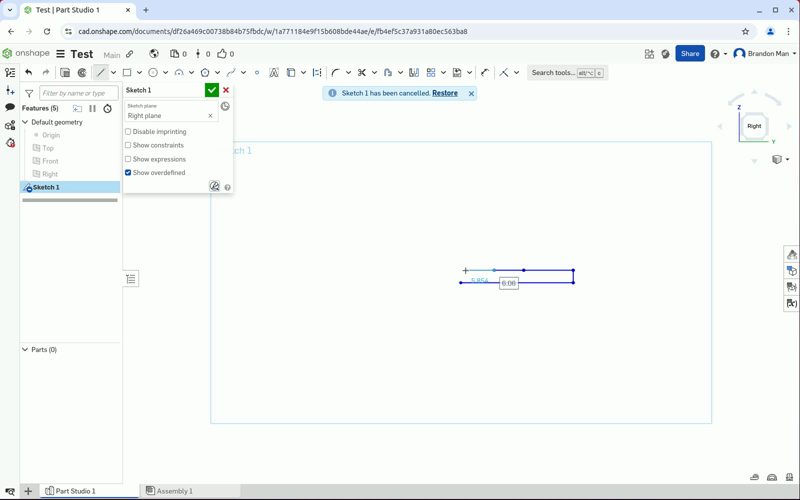
click(465, 270)
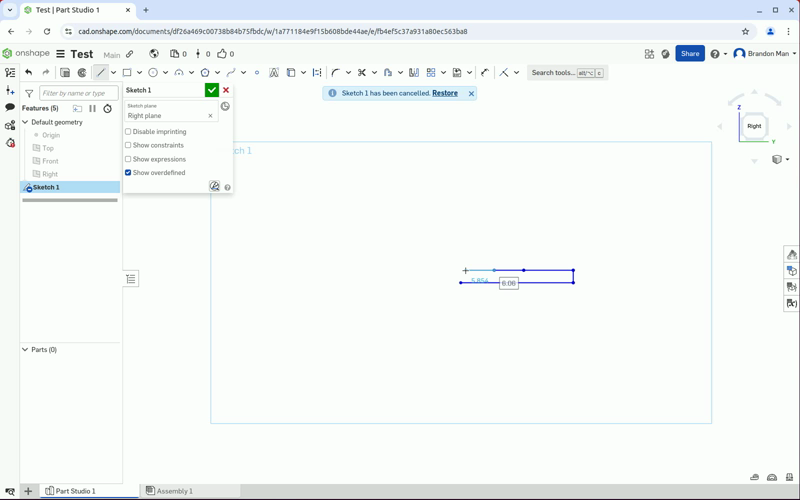
key_up(shift)
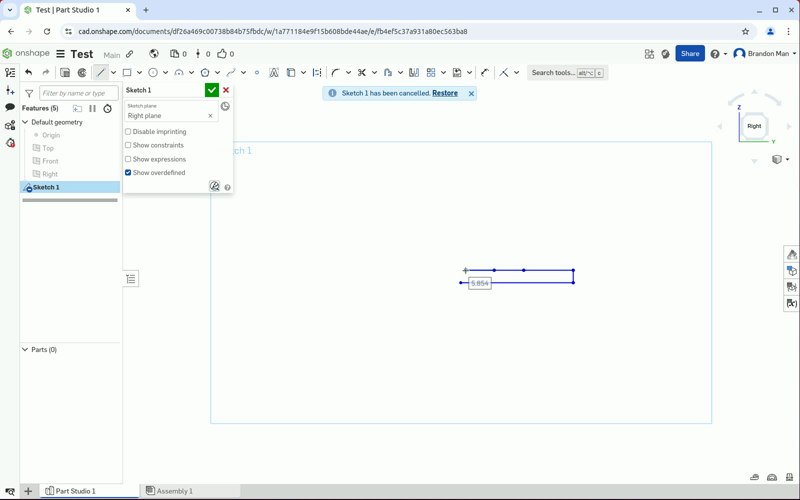
mouse_move(495, 270)
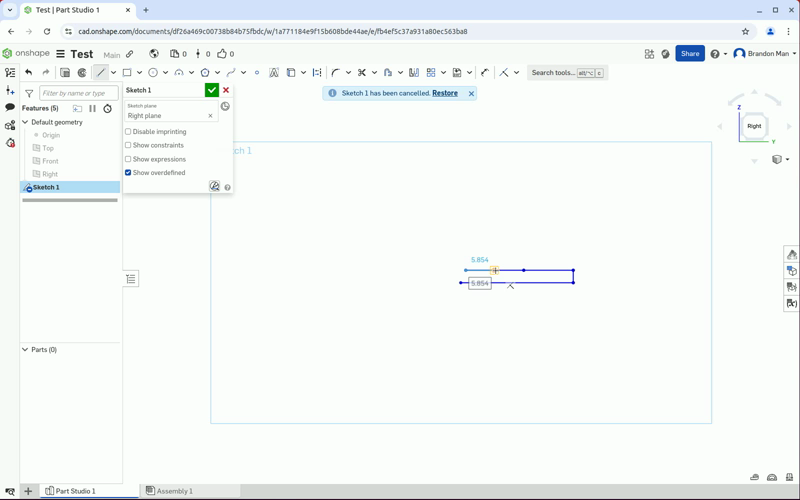
key_down(shift)
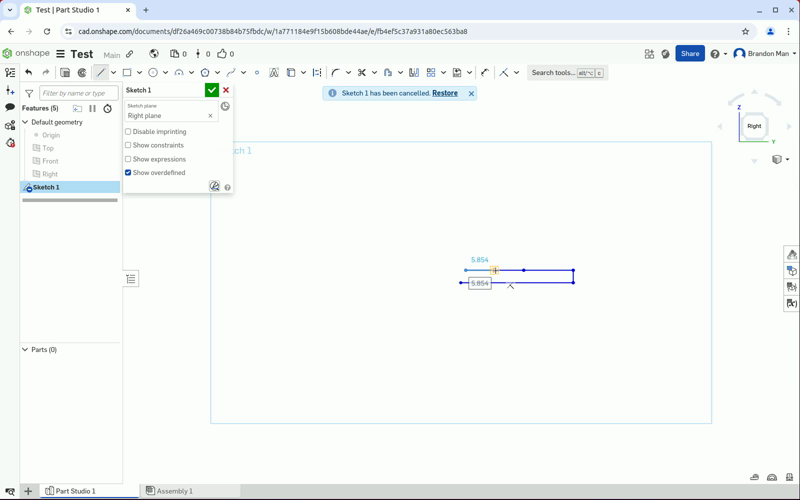
mouse_move(460, 282)
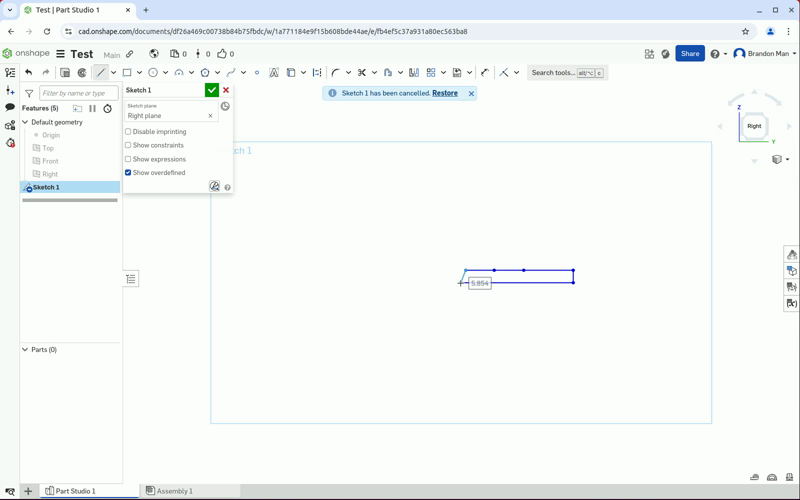
key_up(shift)
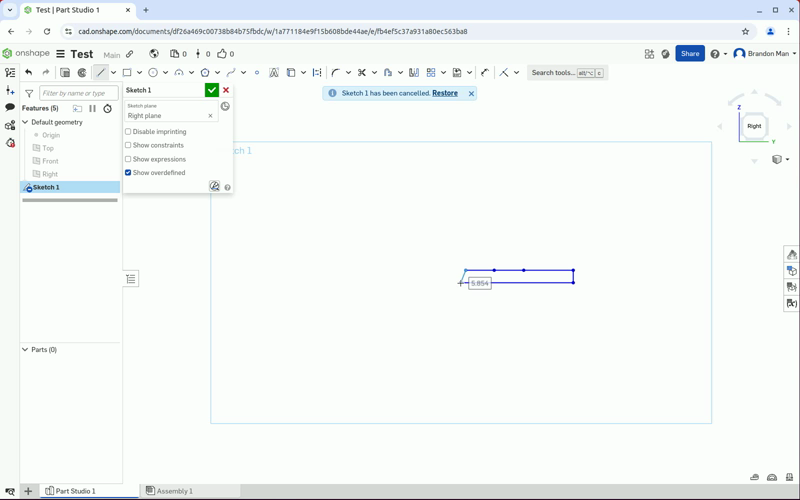
click(460, 282)
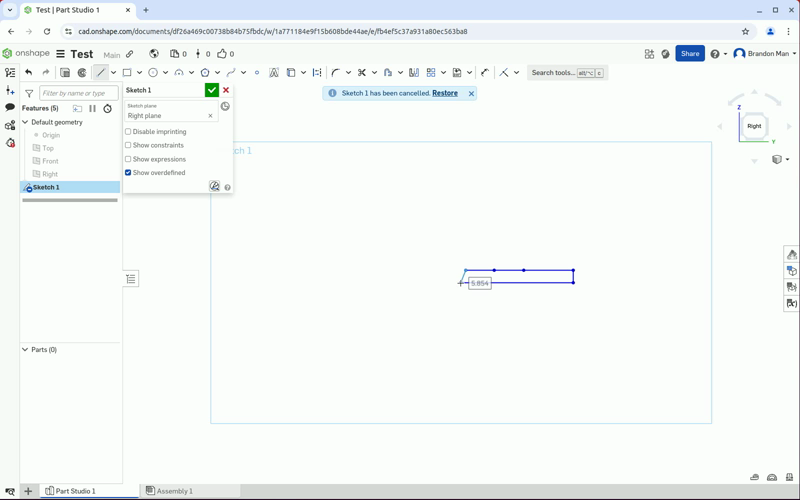
key(esc)
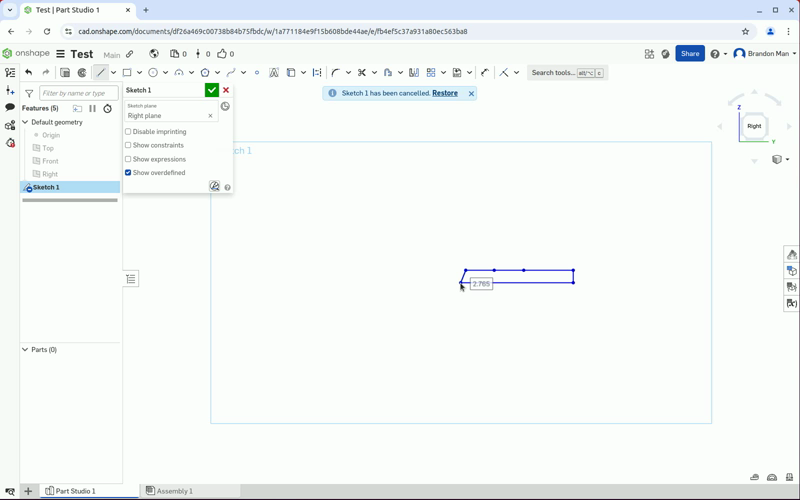
mouse_move(525, 273)
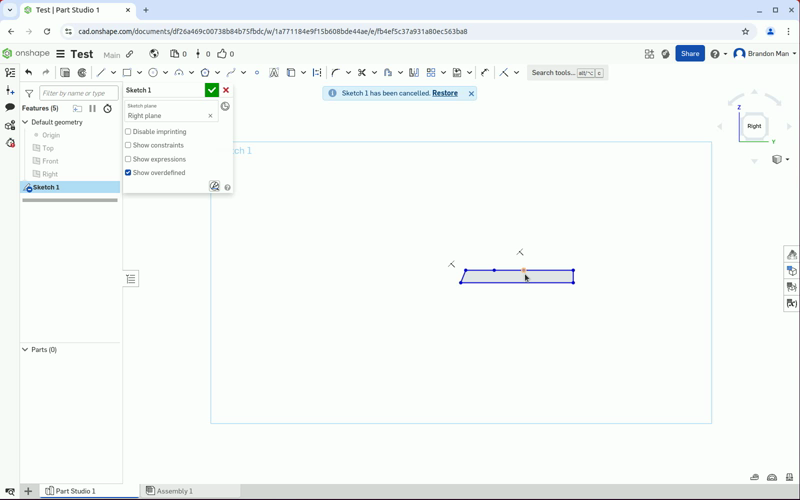
scroll(6)
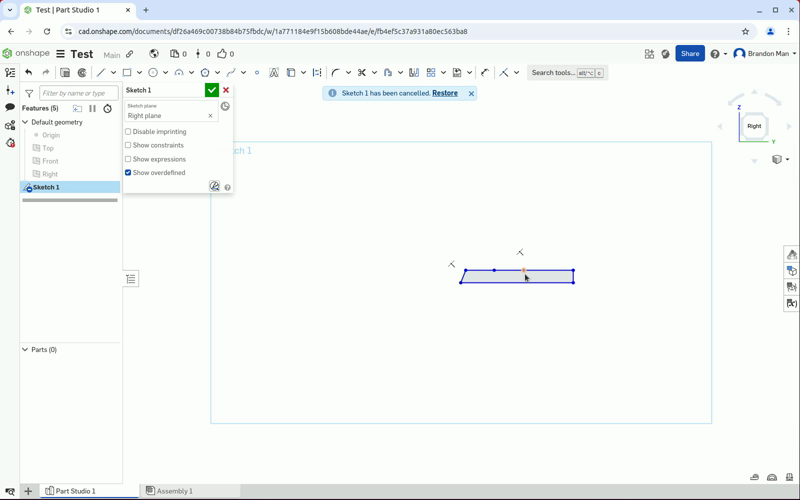
scroll(6)
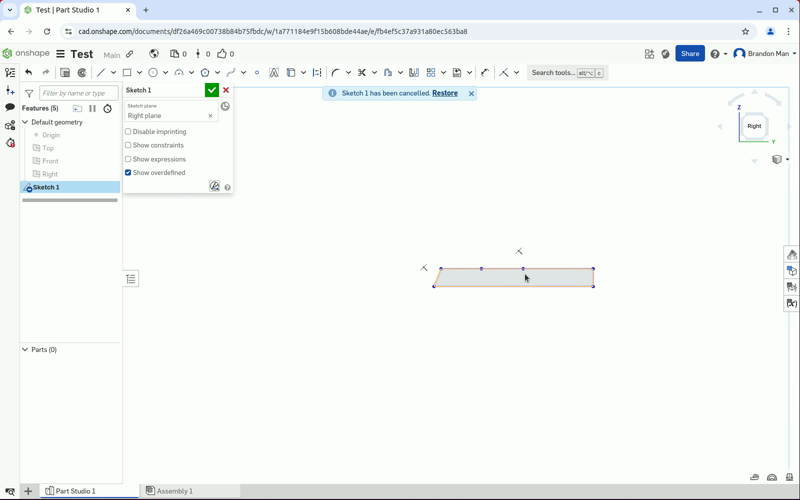
scroll(6)
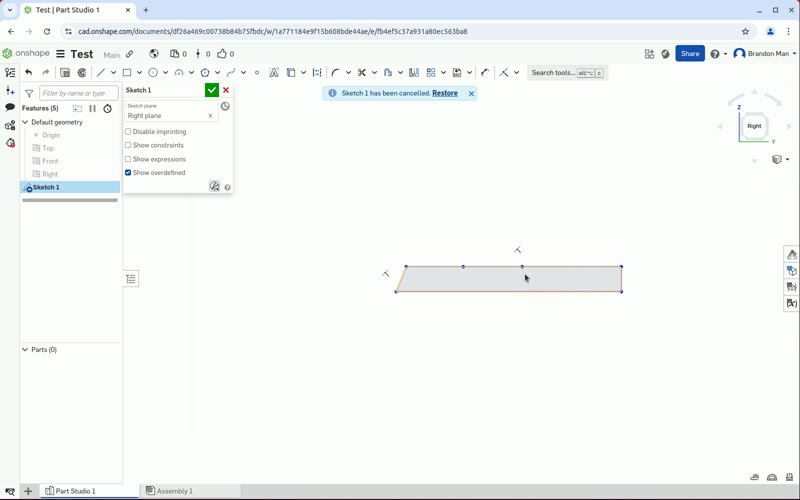
scroll(6)
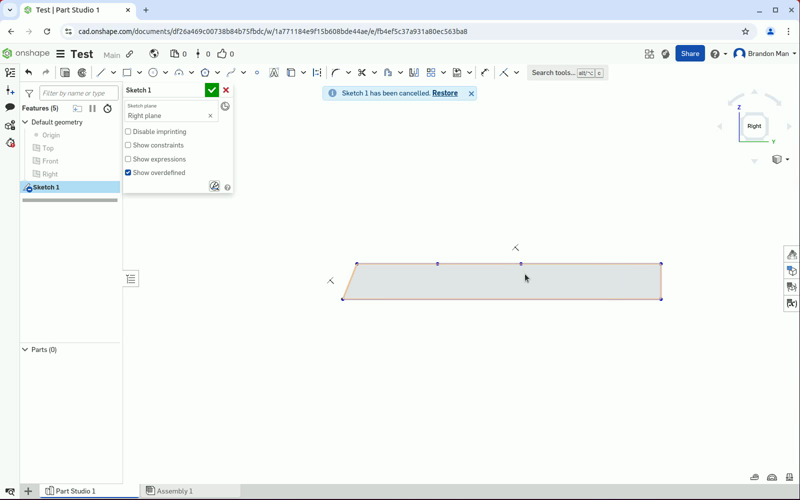
scroll(6)
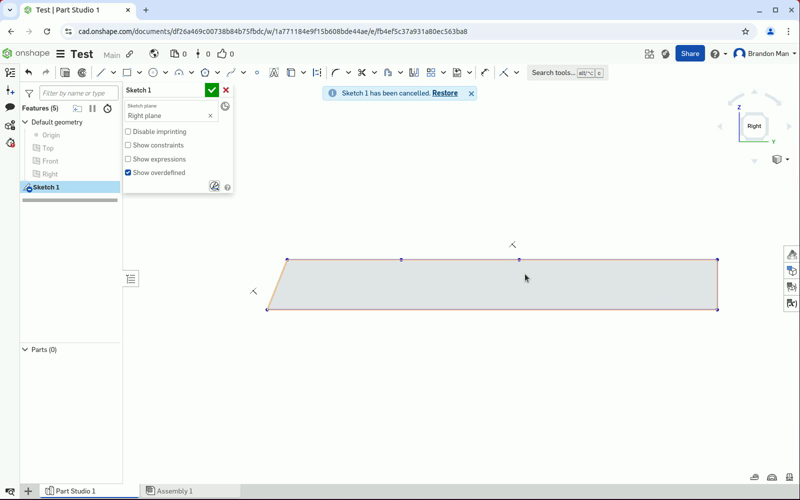
scroll(6)
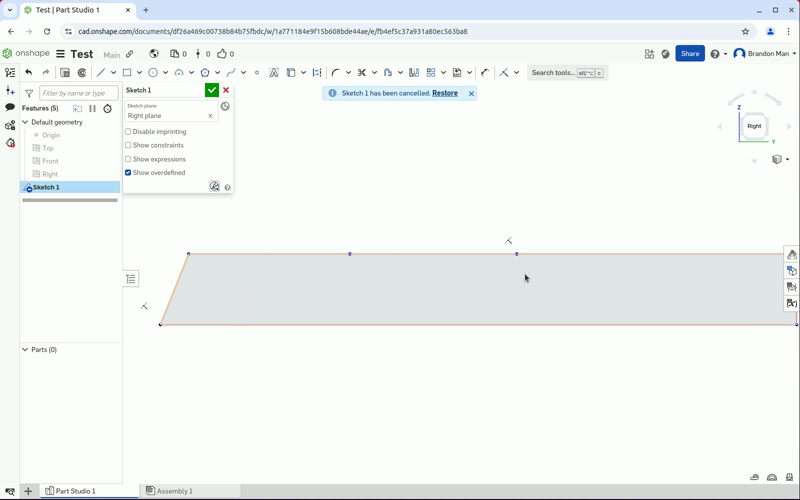
scroll(6)
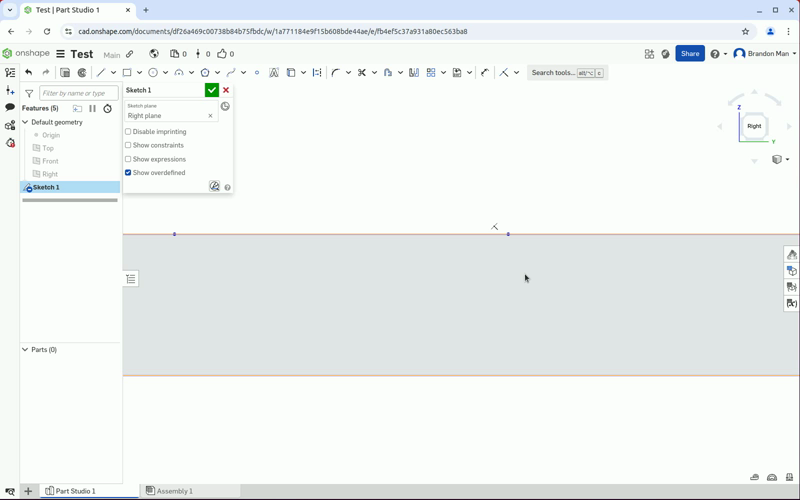
click(525, 273)
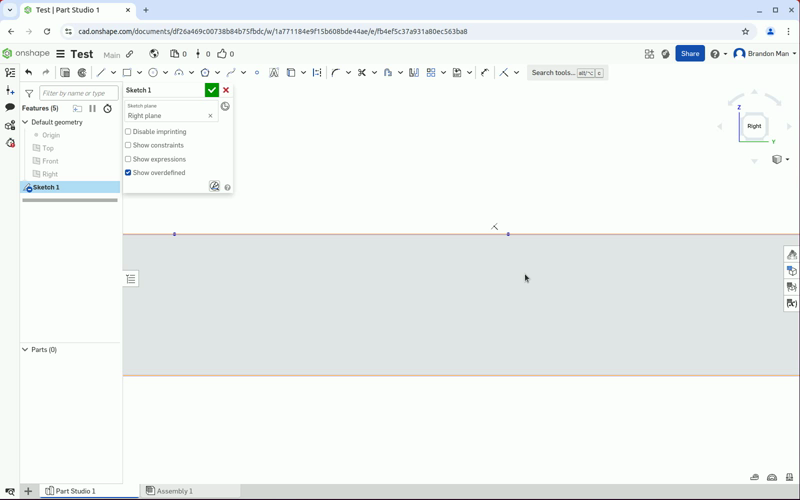
scroll(-6)
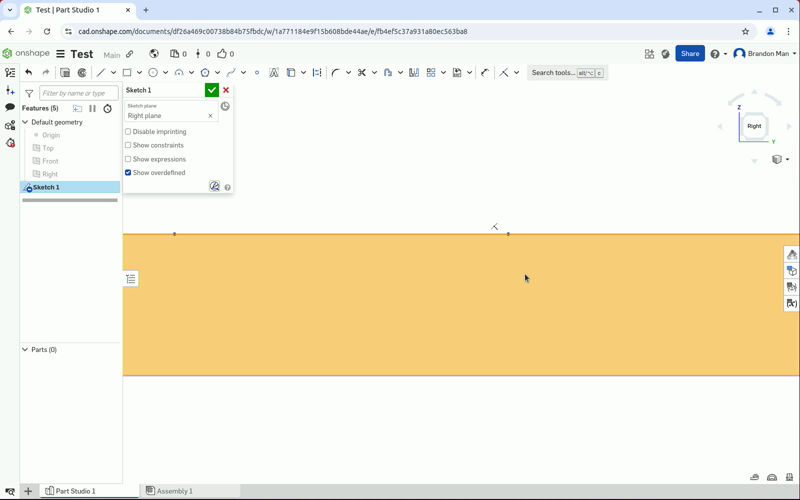
scroll(-6)
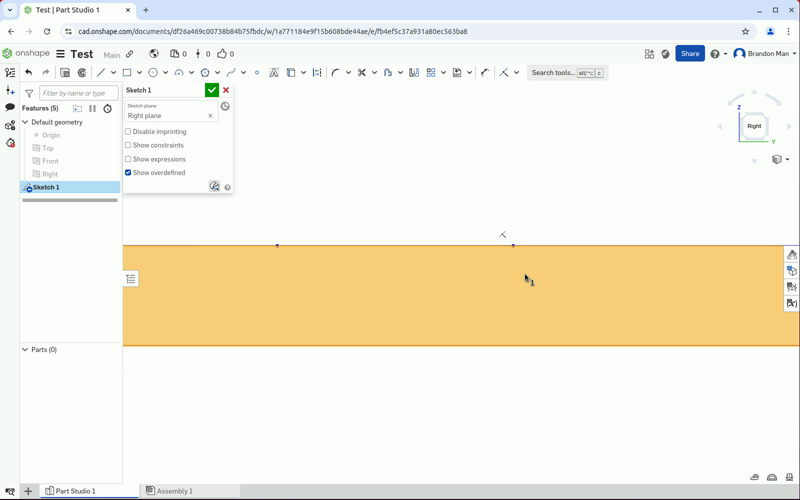
scroll(-6)
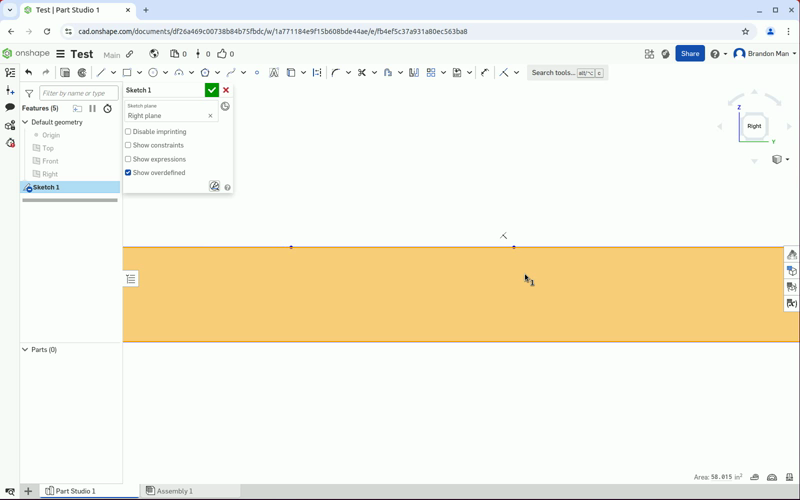
scroll(-6)
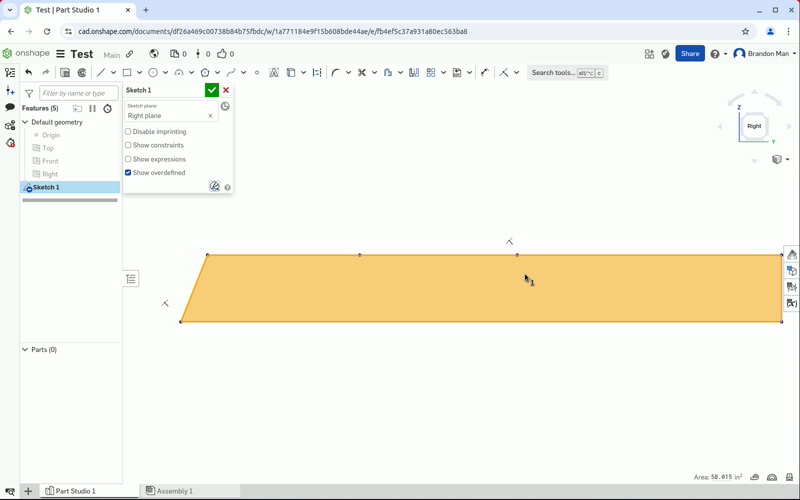
scroll(-6)
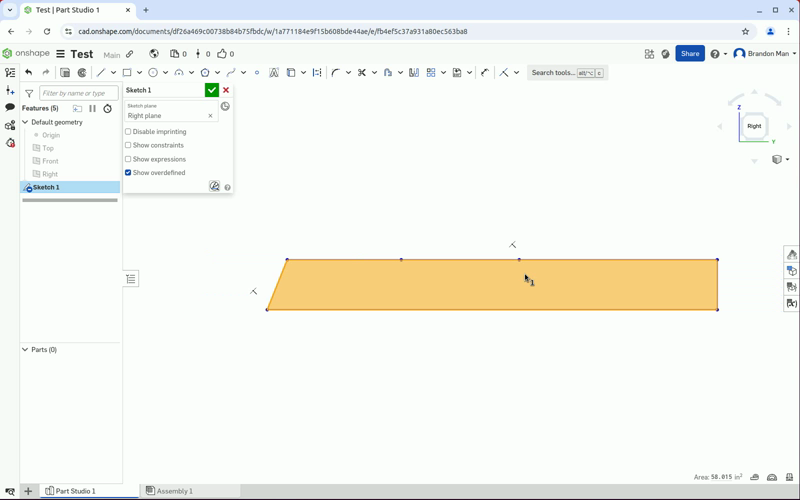
scroll(-6)
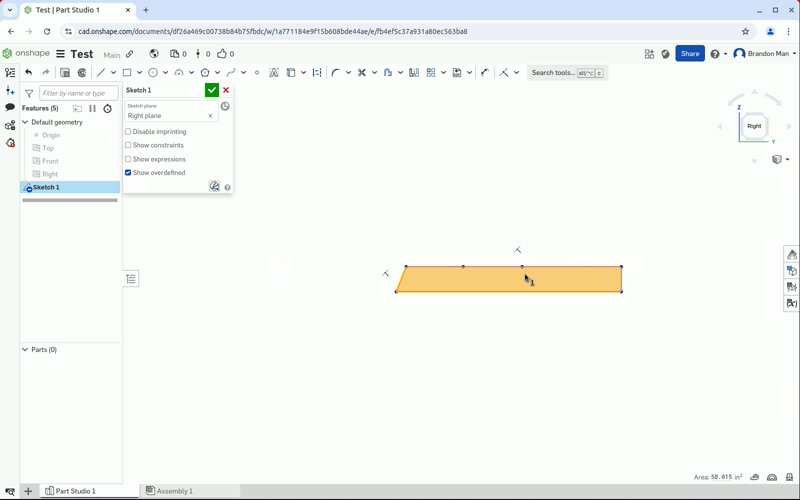
scroll(-6)
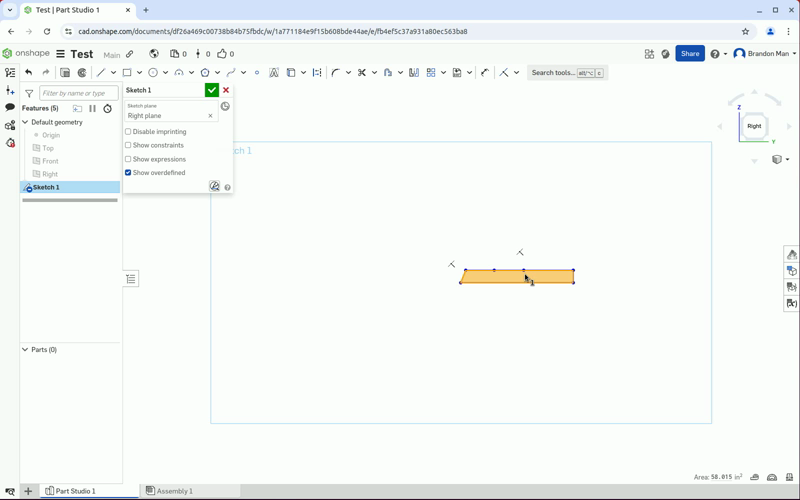
mouse_move(73, 352)
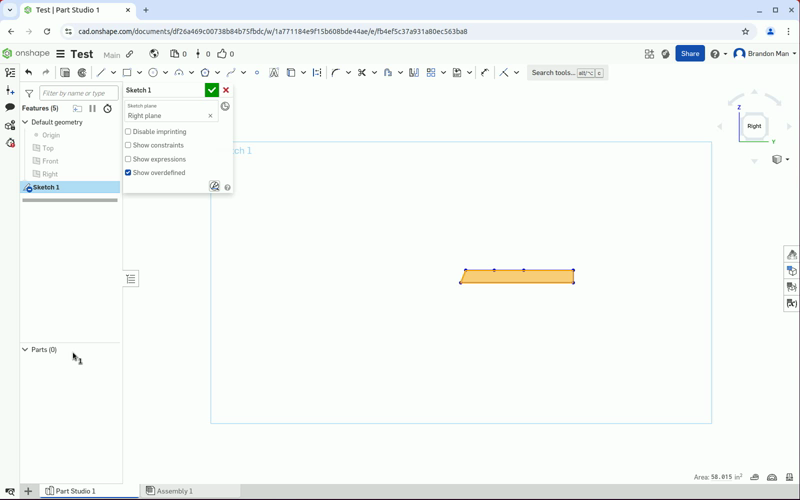
key(shift+y)
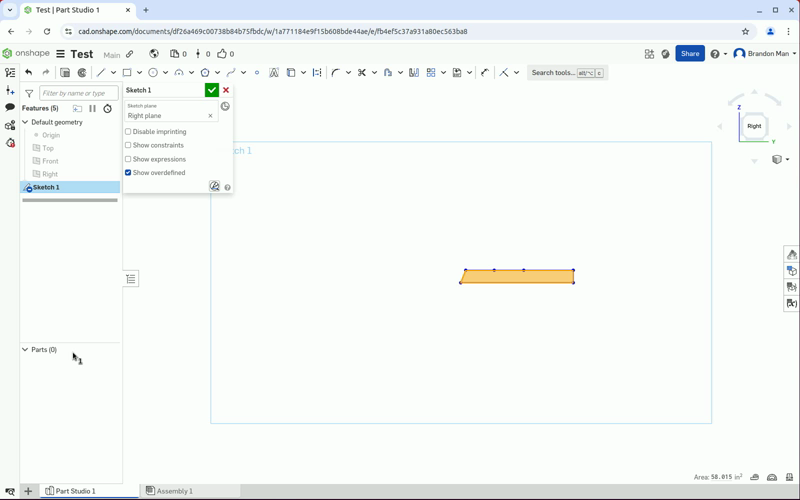
key(shift+e)
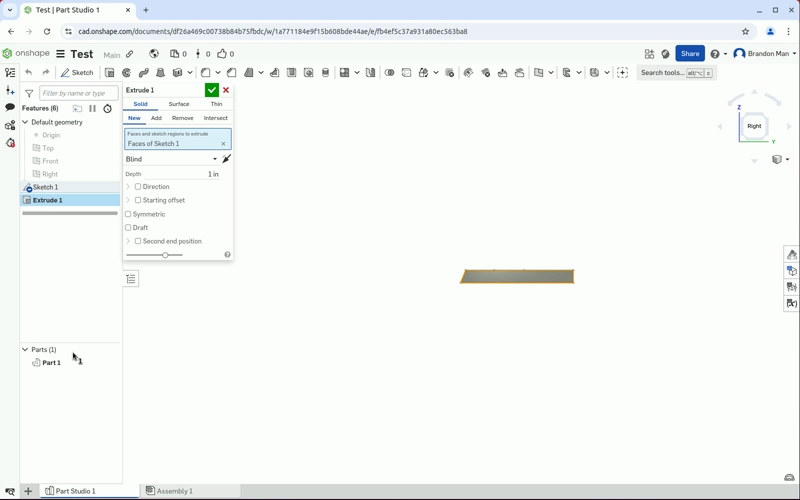
mouse_move(143, 106)
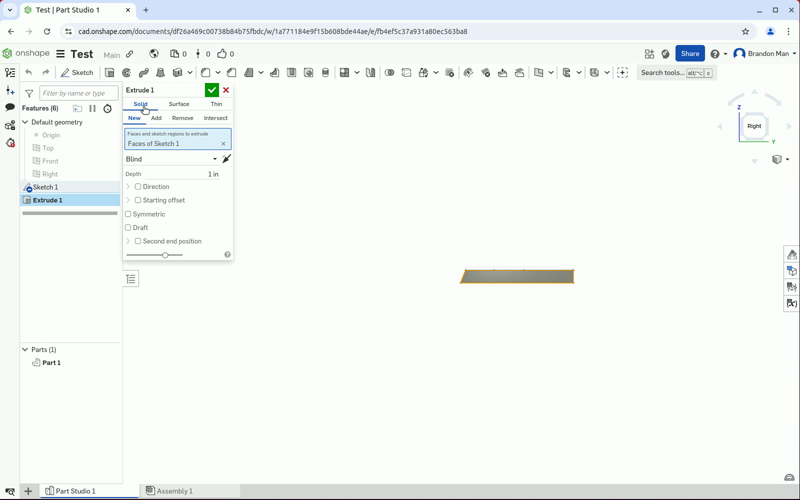
click(143, 106)
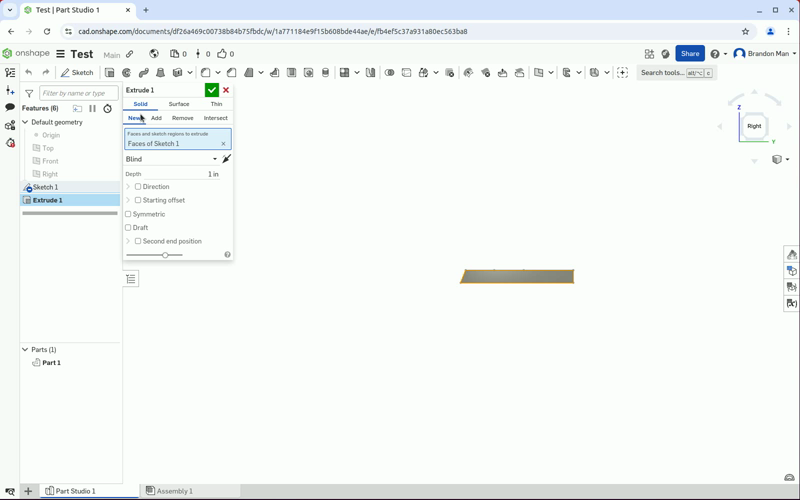
mouse_move(137, 120)
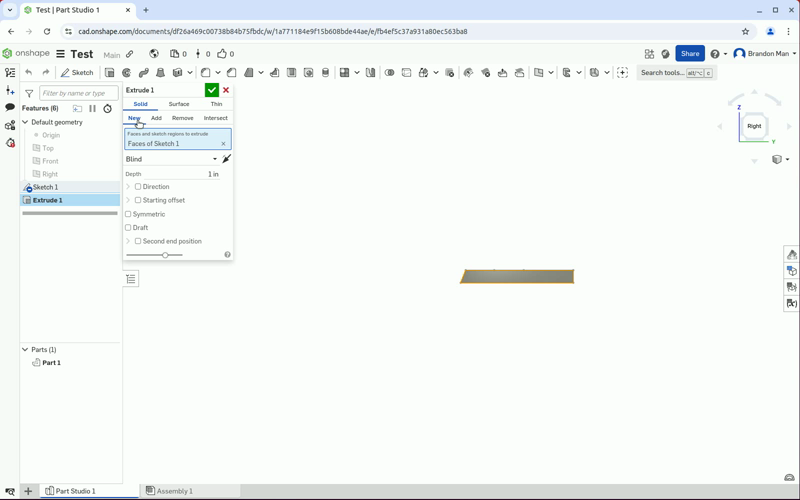
click(137, 120)
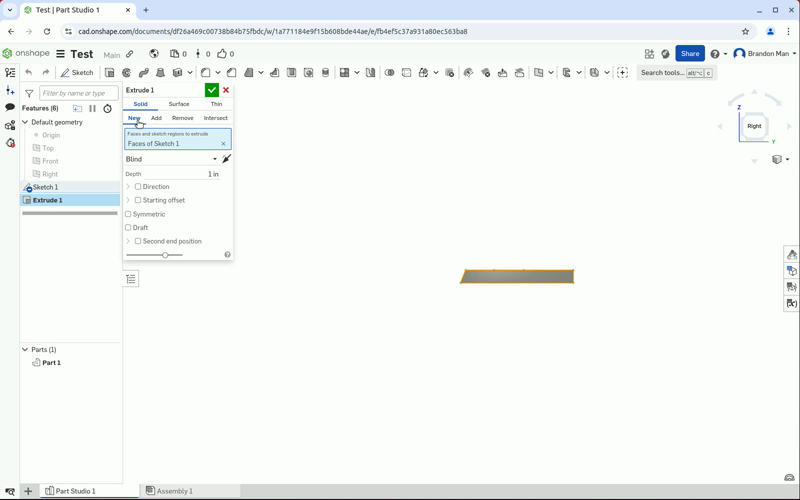
key(tab, 4)
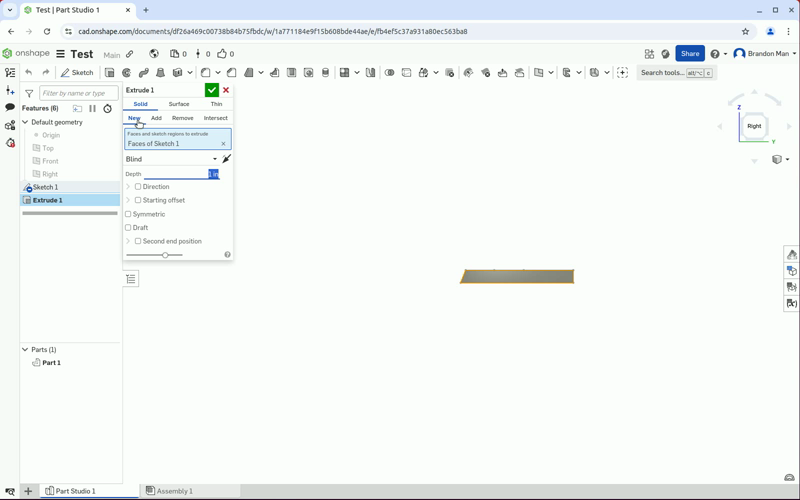
text(23.108)
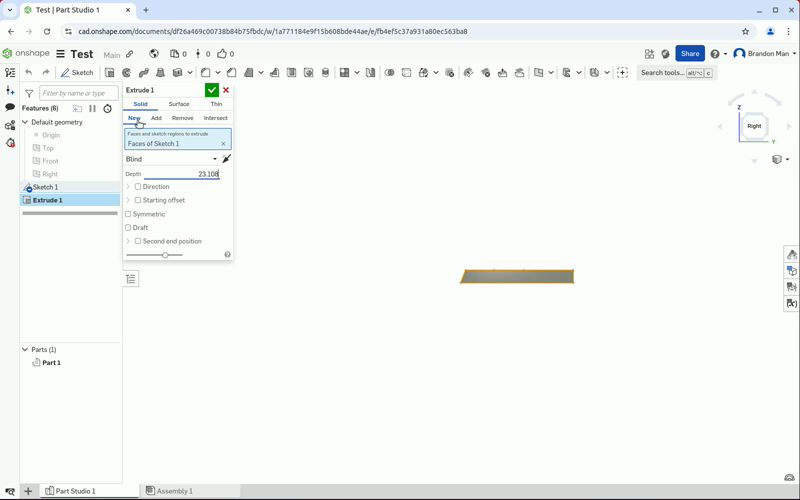
key(tab, 3)
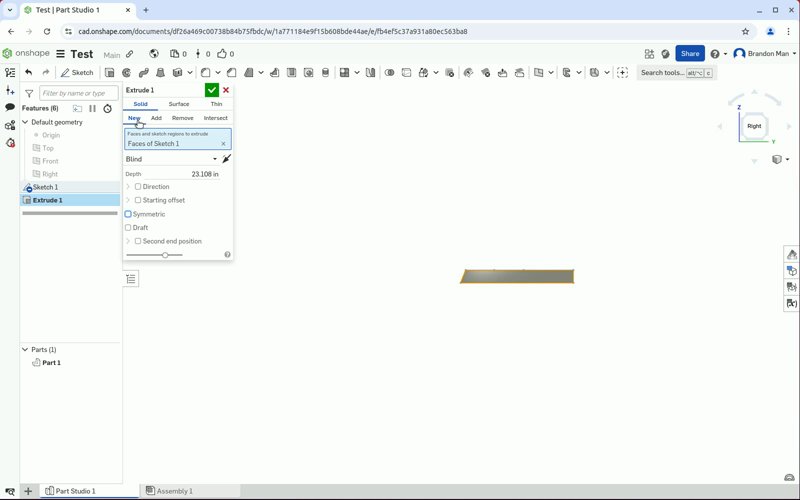
key(space)
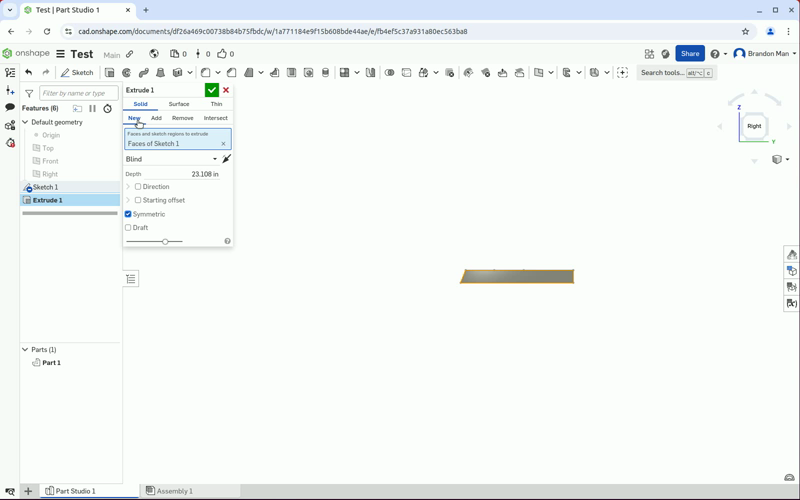
key(enter)
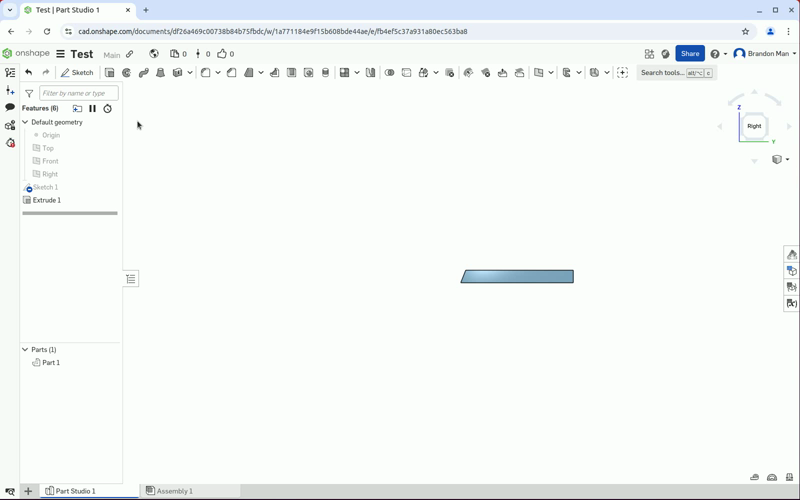
key(shift+h)
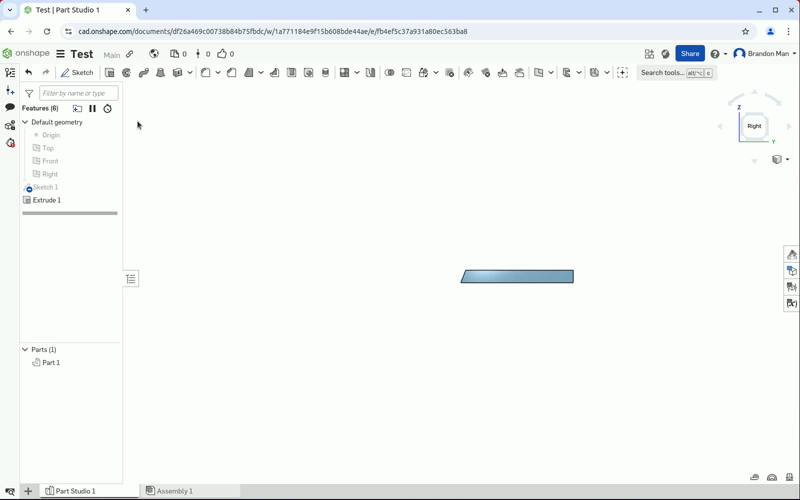
key(shift+h)
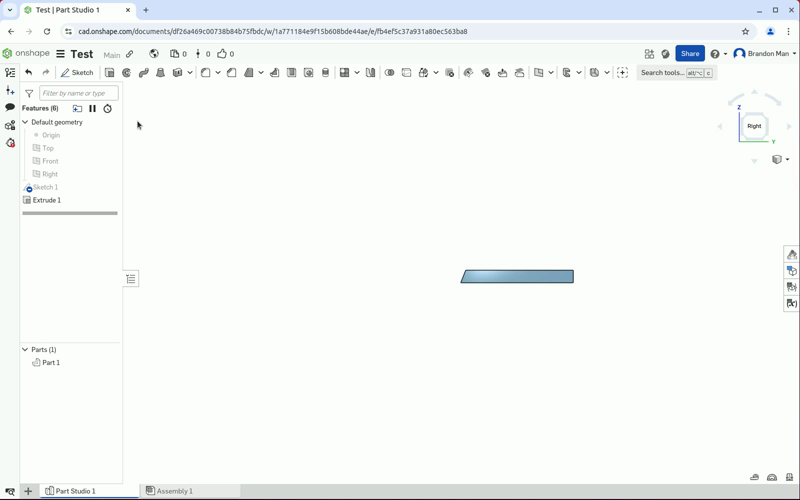
mouse_move(73, 189)
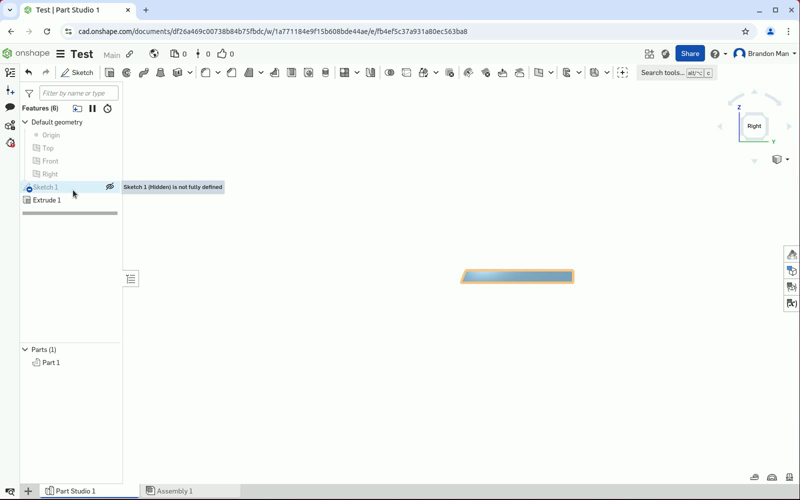
click(73, 189)
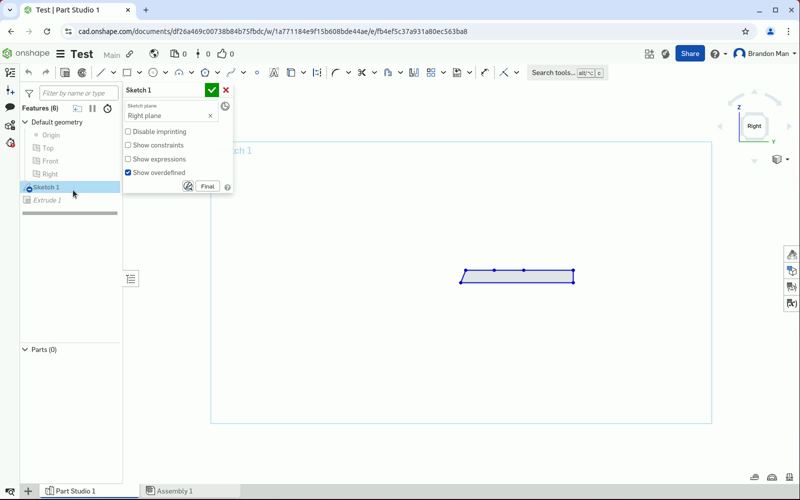
mouse_move(229, 92)
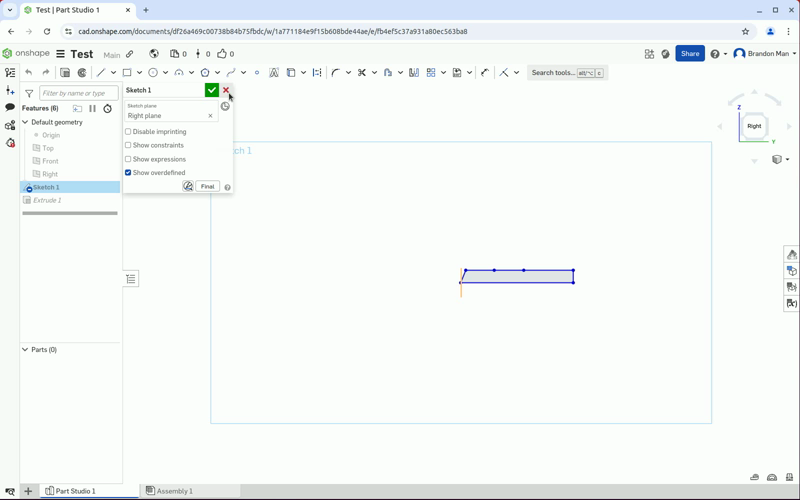
click(229, 92)
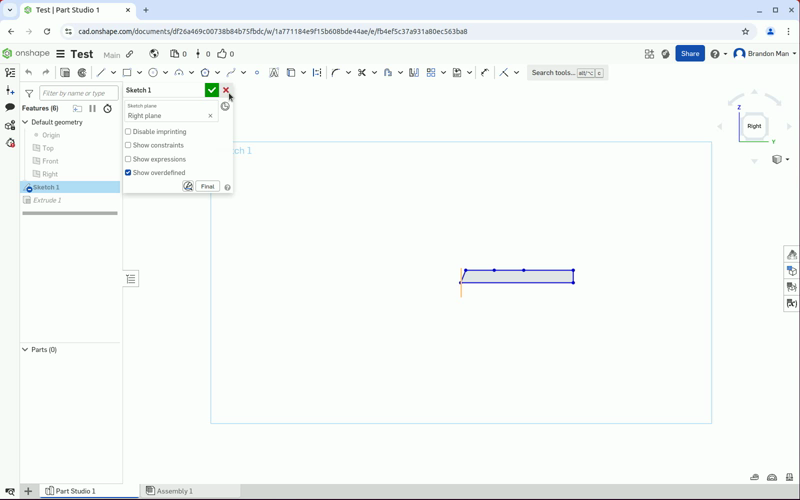
key(shift+s)
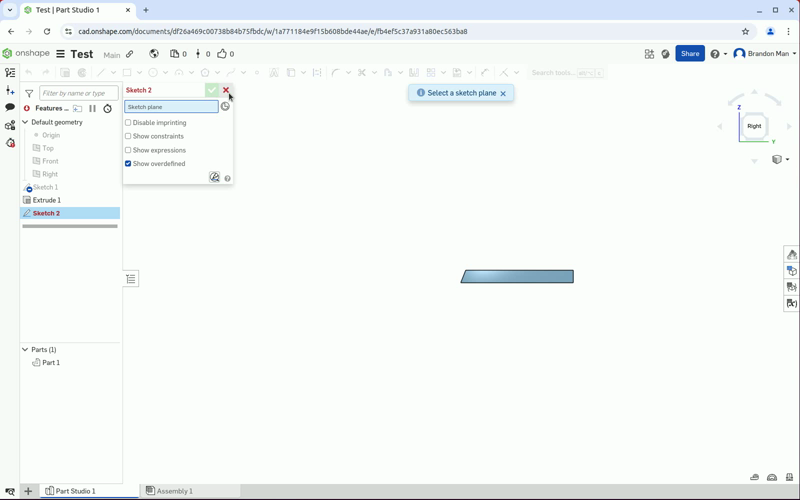
mouse_move(73, 176)
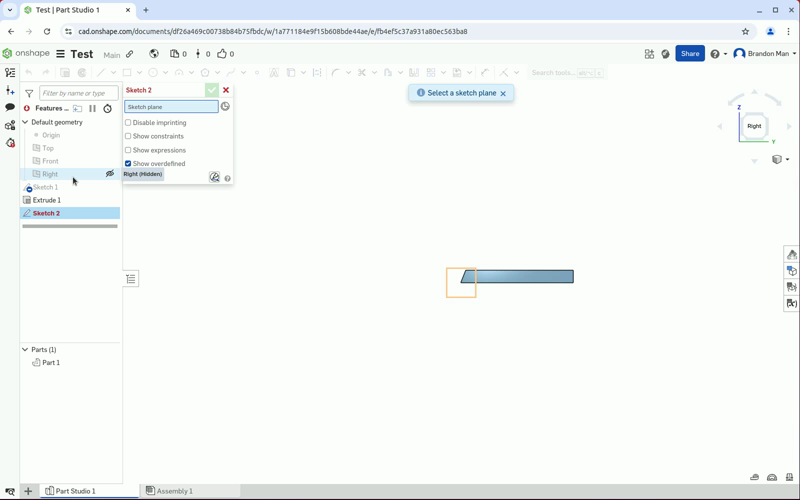
click(73, 176)
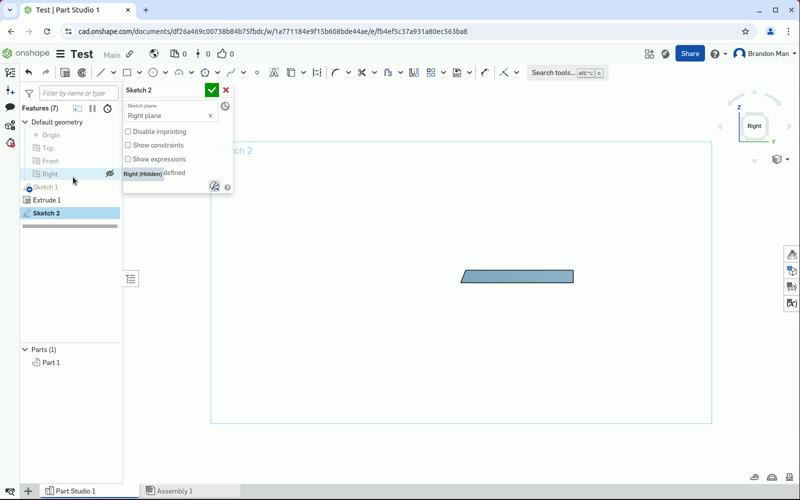
mouse_move(73, 352)
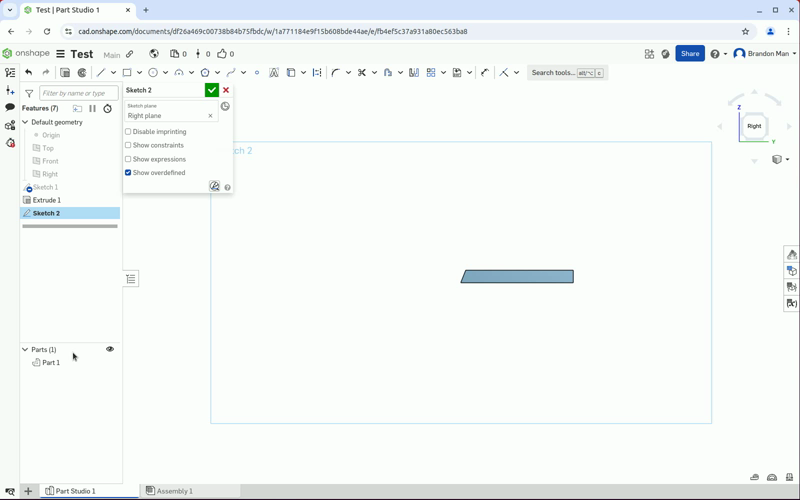
key(y)
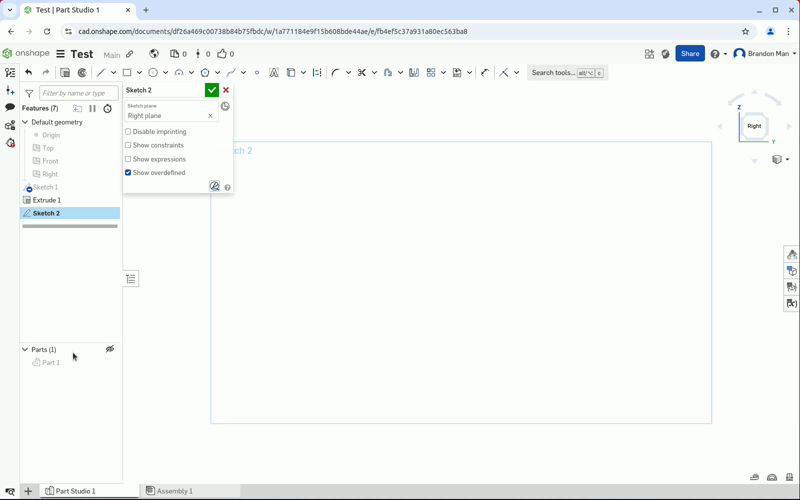
key(l)
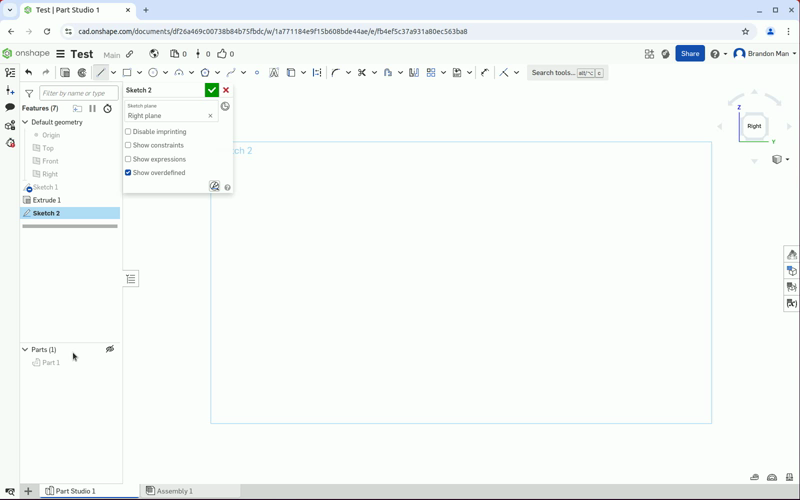
key_down(shift)
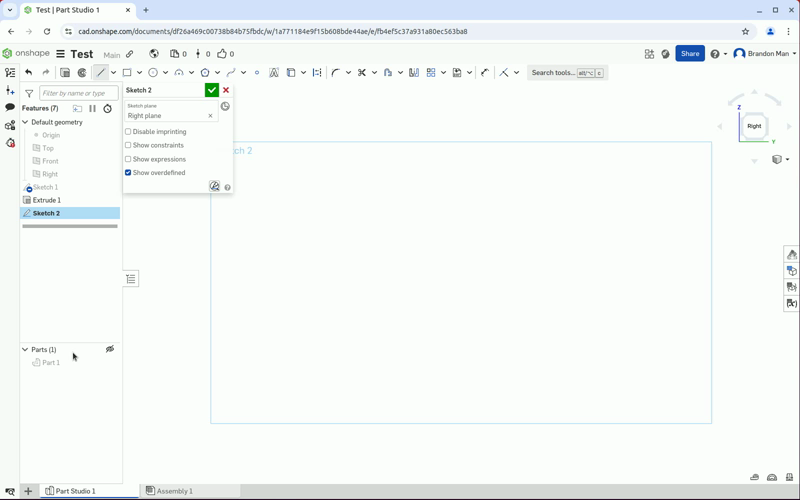
mouse_move(494, 270)
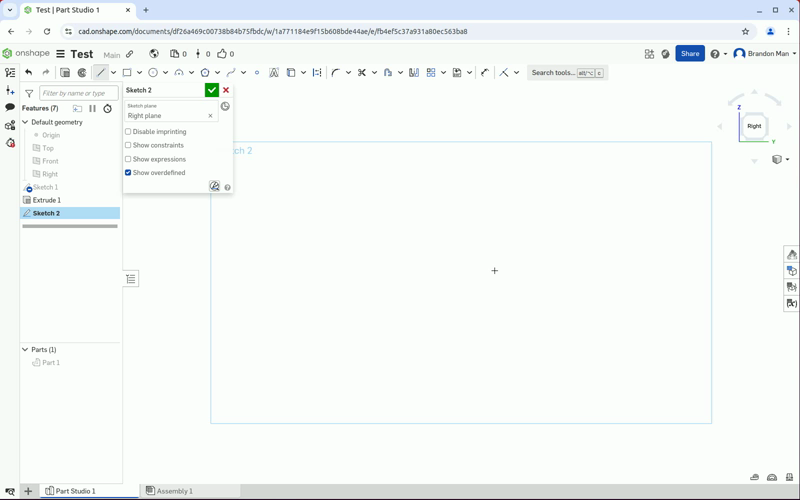
click(494, 270)
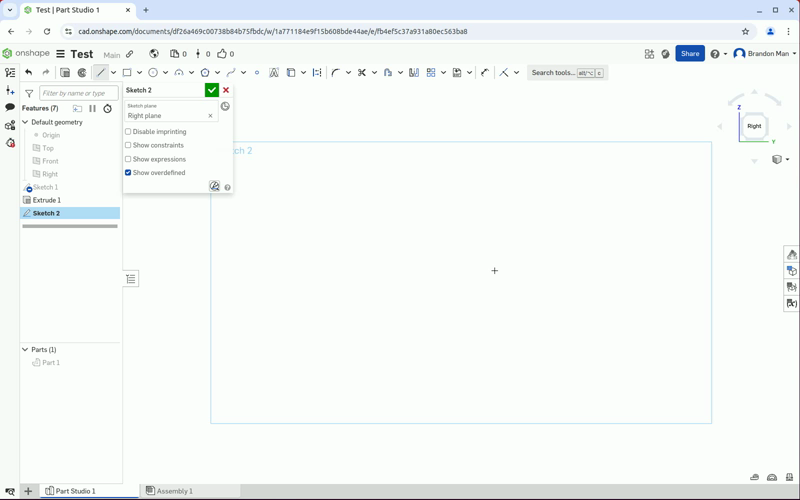
key_up(shift)
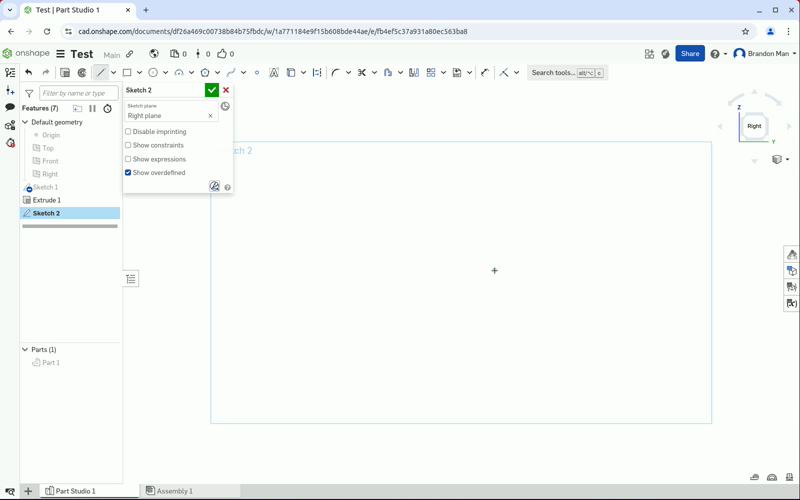
key_down(shift)
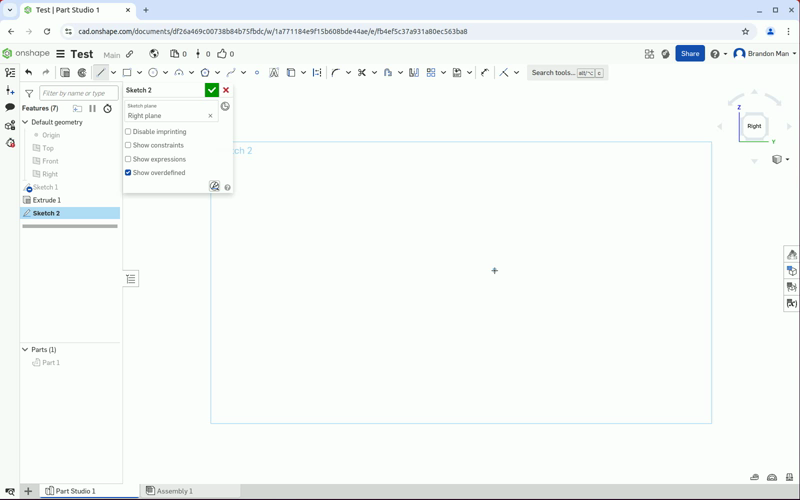
mouse_move(524, 270)
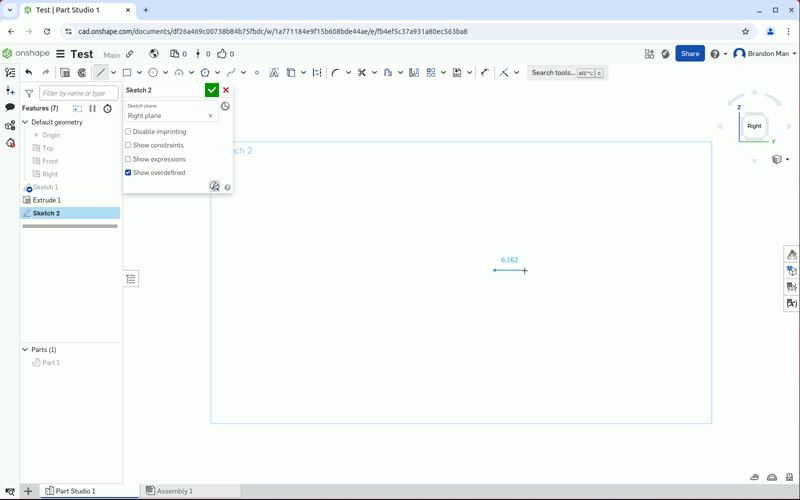
mouse_move(524, 270)
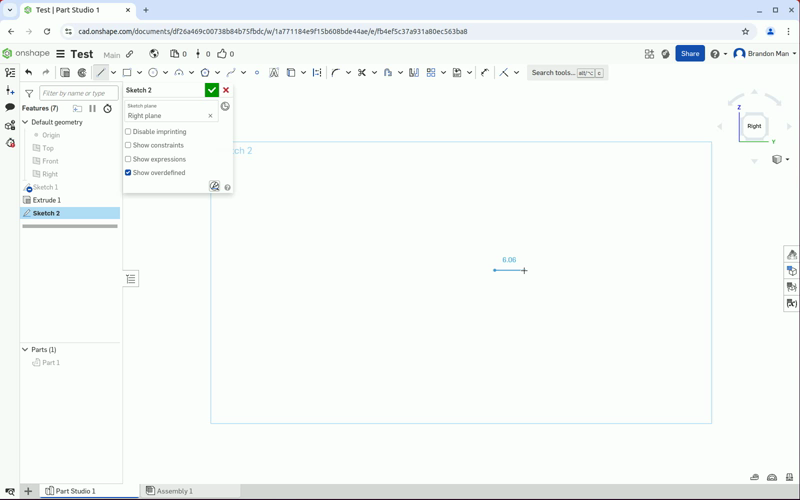
click(524, 270)
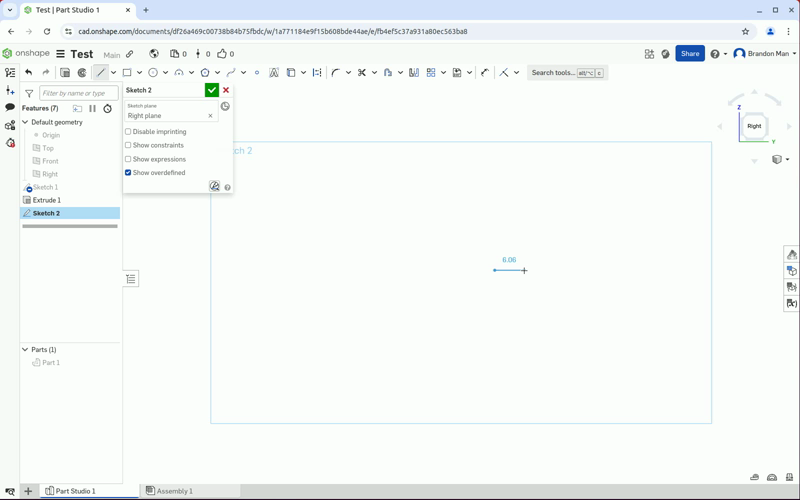
key_up(shift)
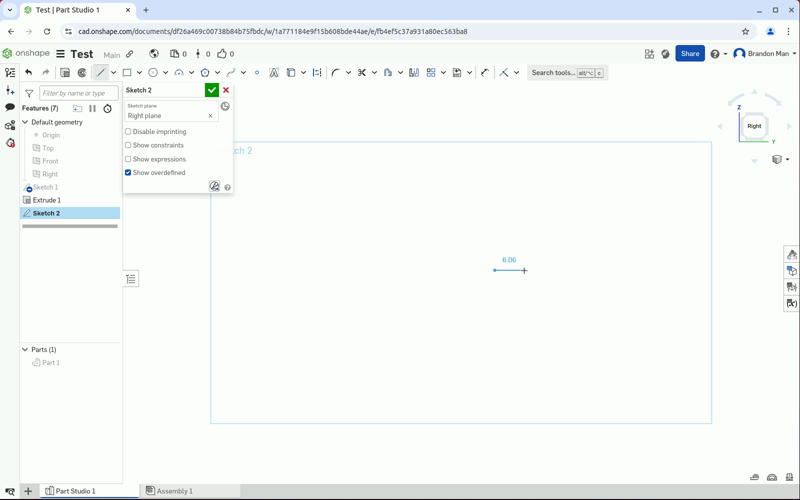
key_down(shift)
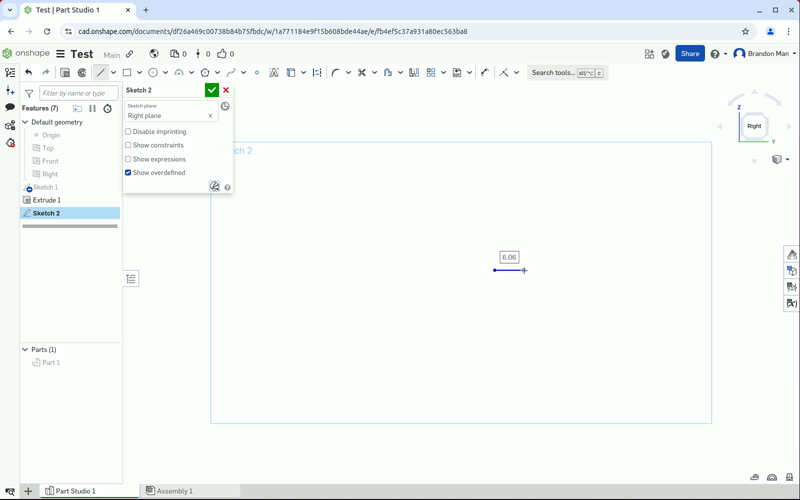
mouse_move(554, 270)
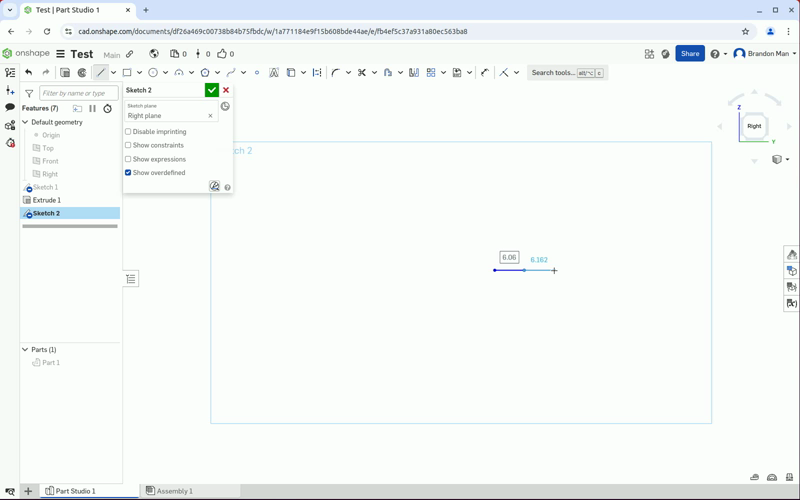
mouse_move(524, 263)
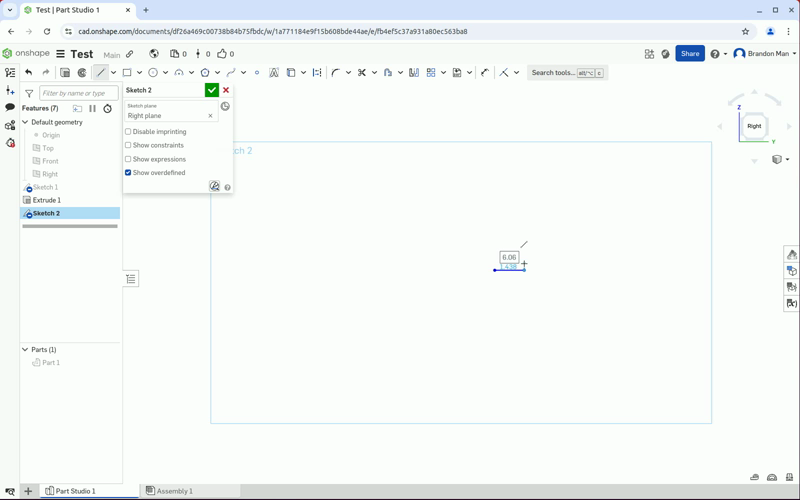
scroll(6)
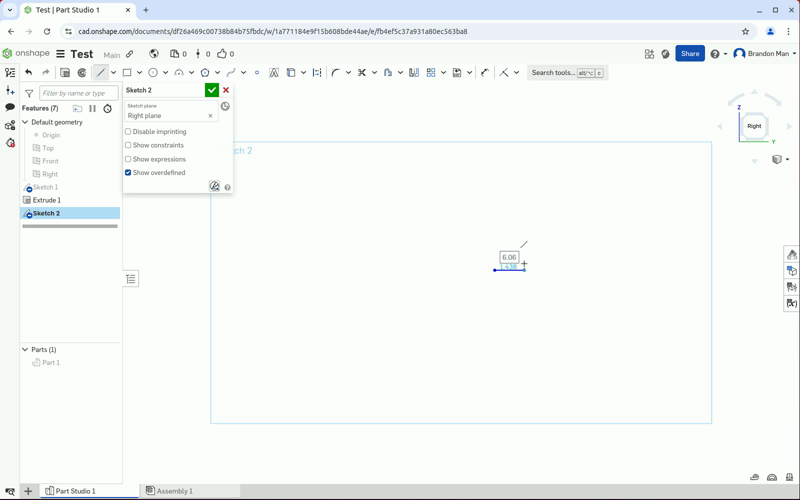
scroll(6)
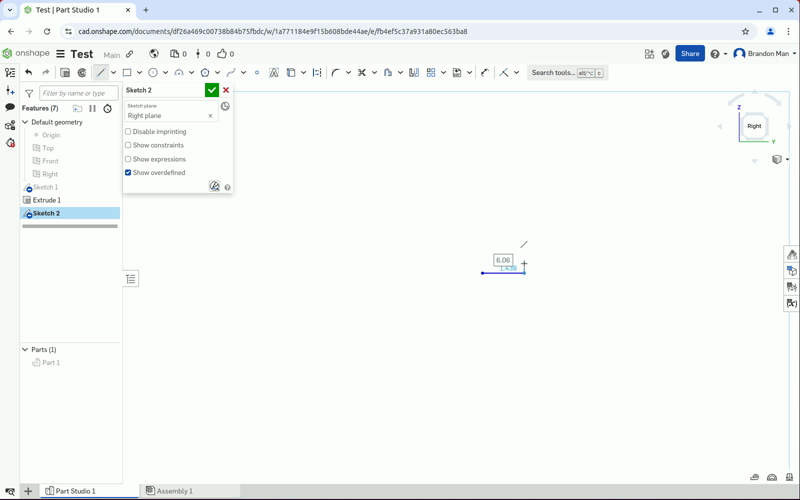
scroll(6)
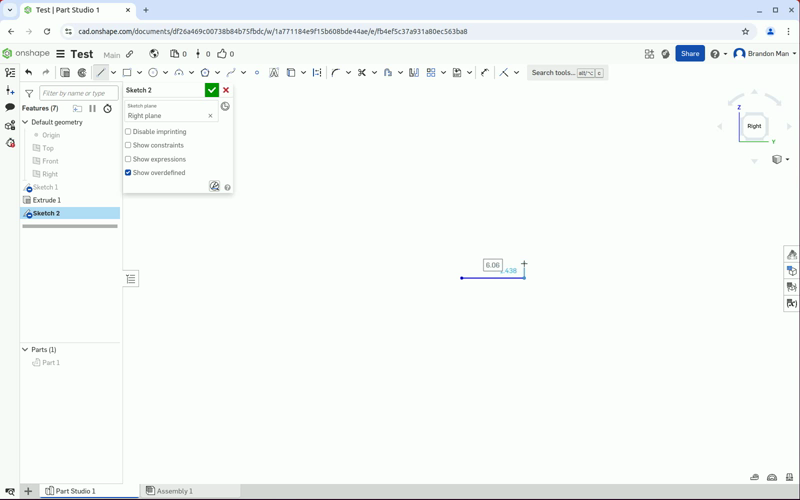
scroll(6)
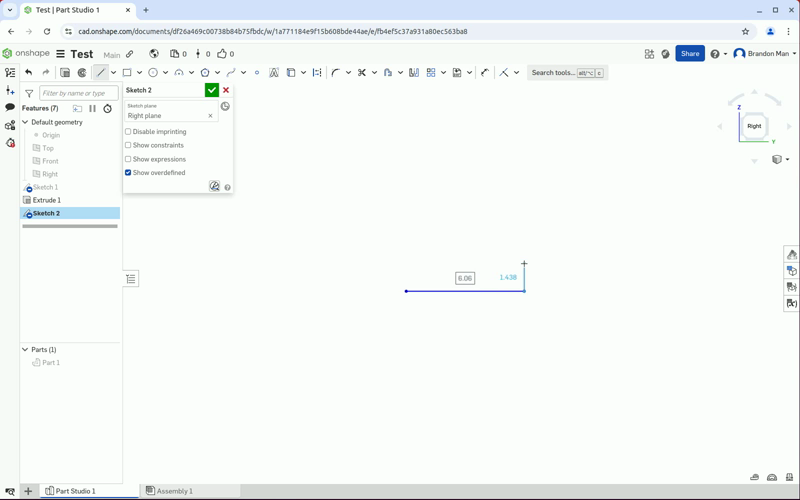
scroll(6)
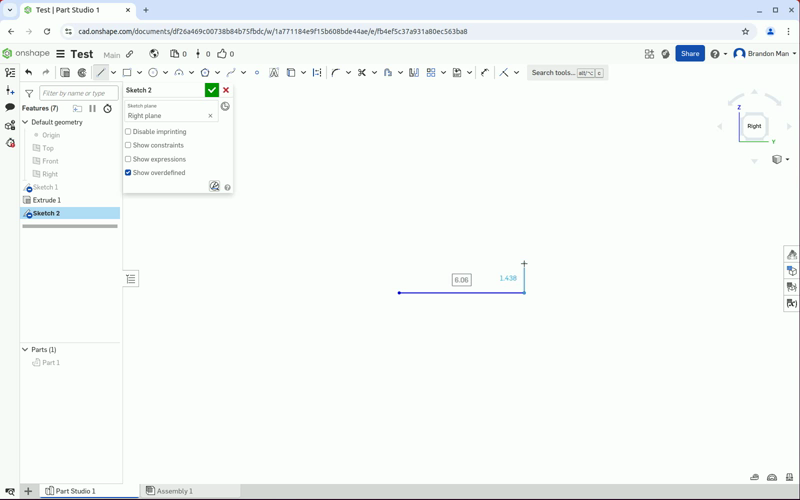
scroll(6)
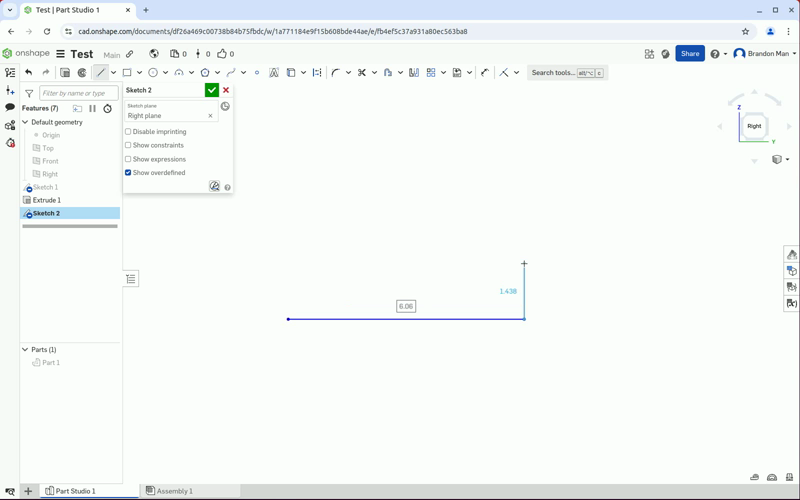
scroll(6)
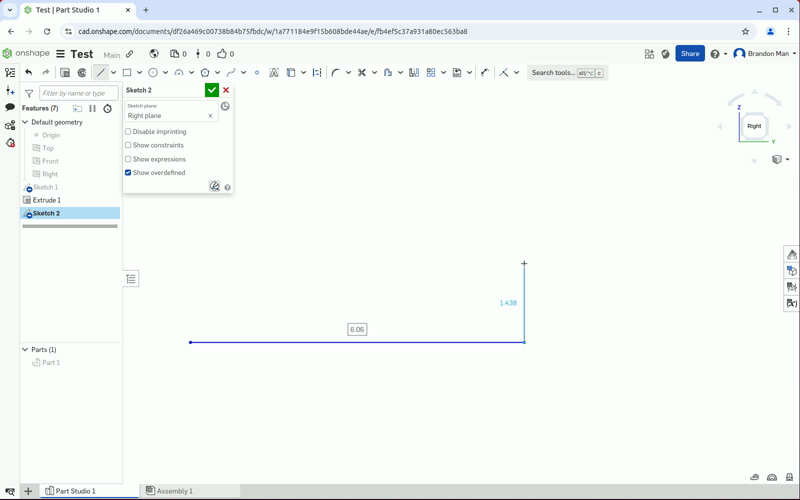
click(524, 263)
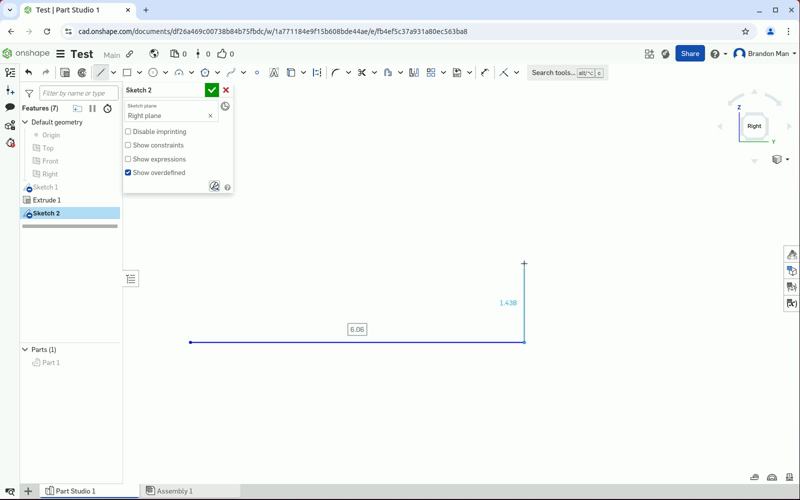
scroll(-6)
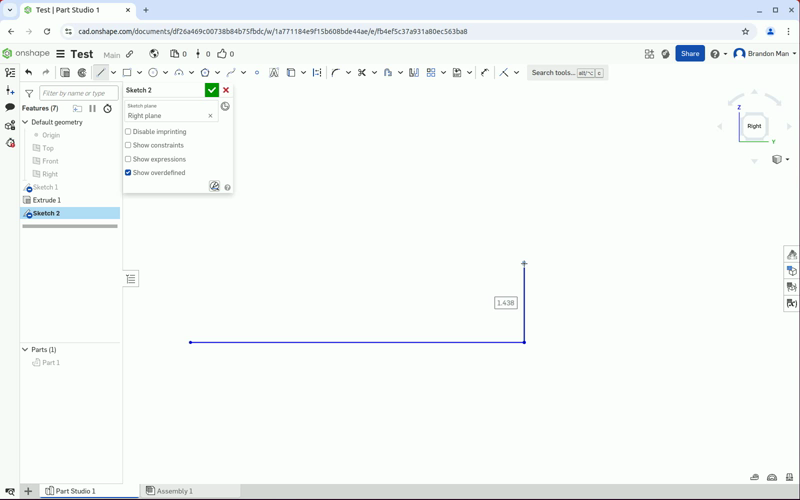
scroll(-6)
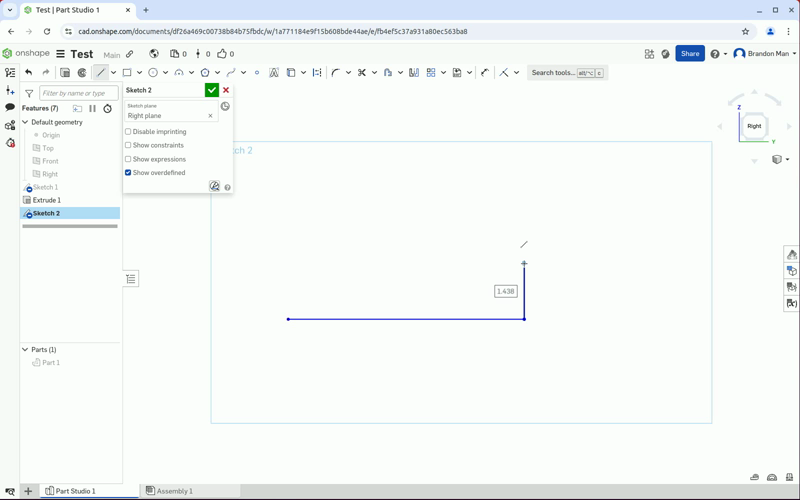
scroll(-6)
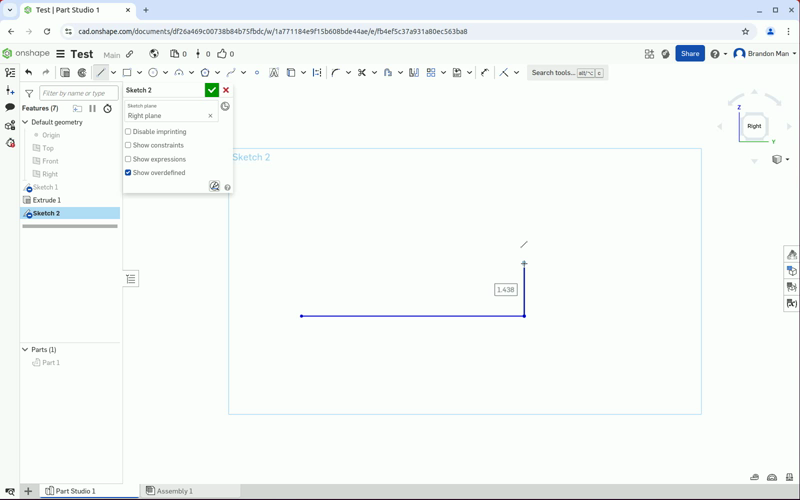
scroll(-6)
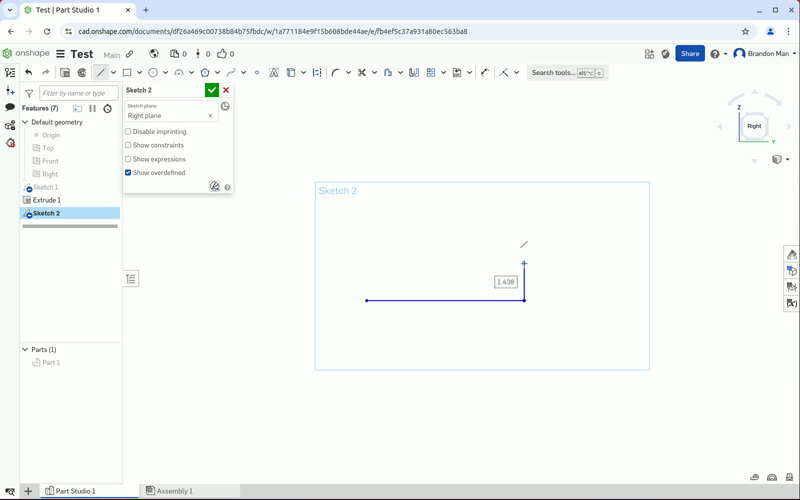
scroll(-6)
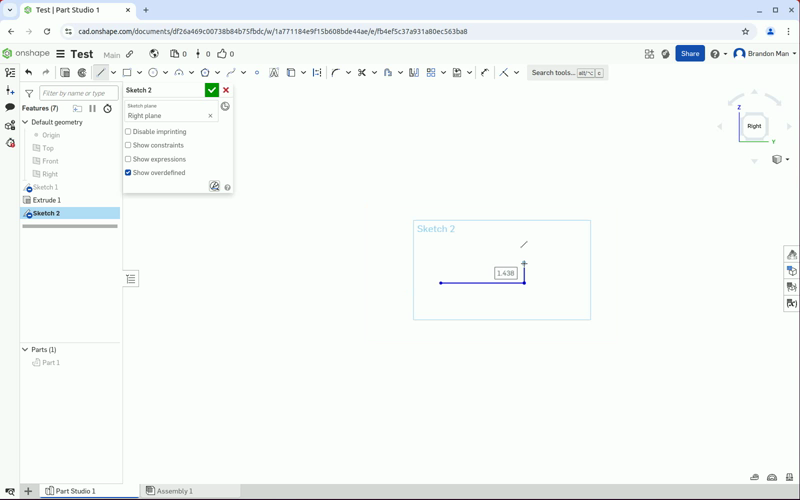
scroll(-6)
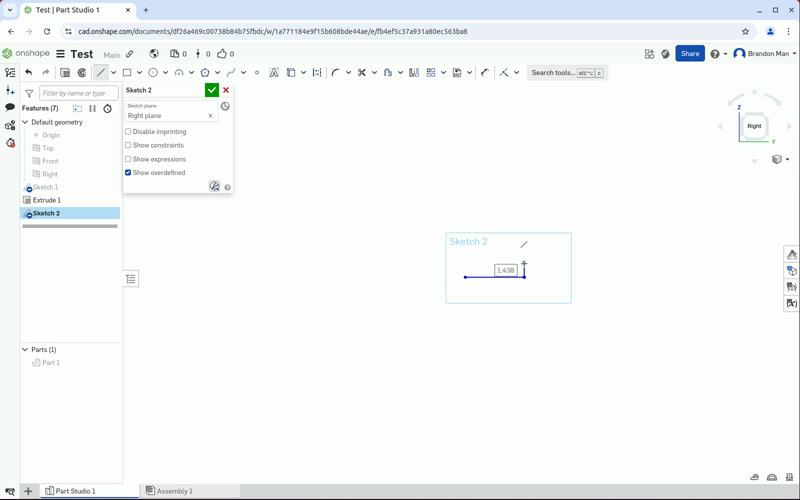
scroll(-6)
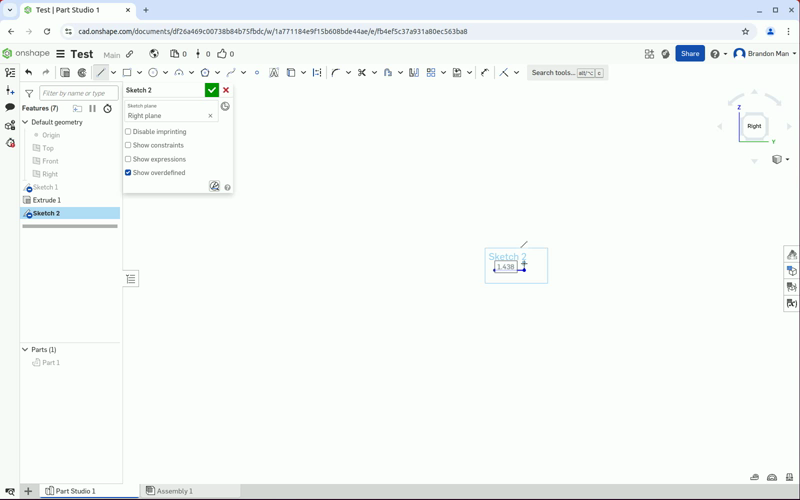
key_up(shift)
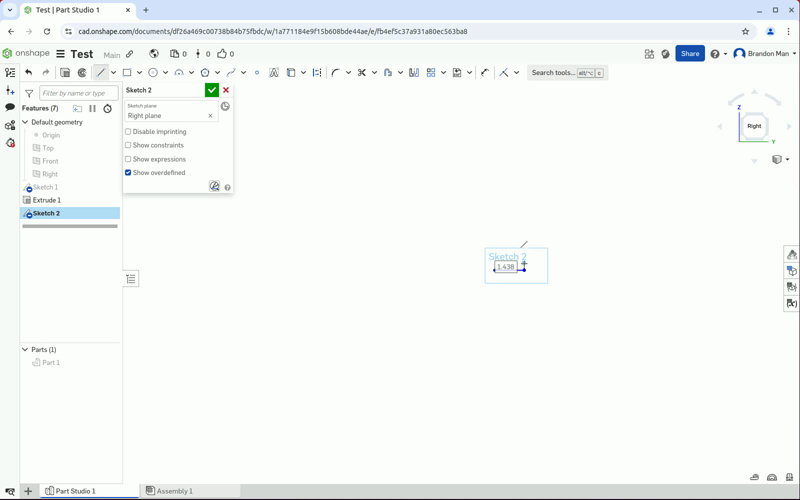
key_down(shift)
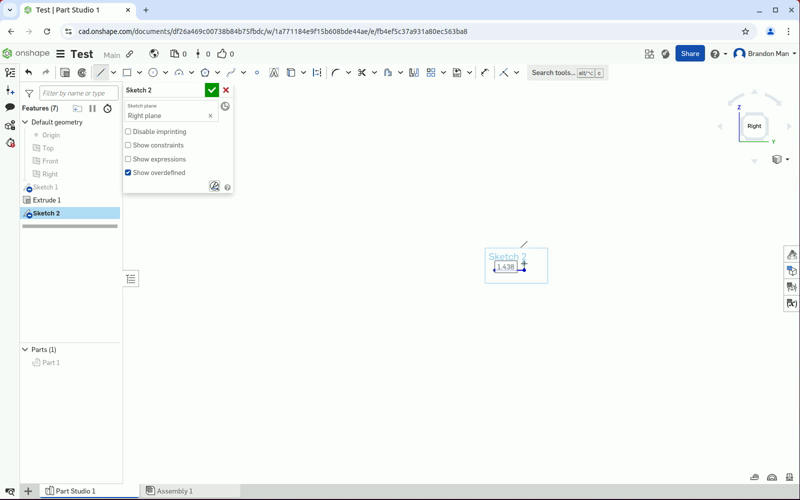
mouse_move(554, 263)
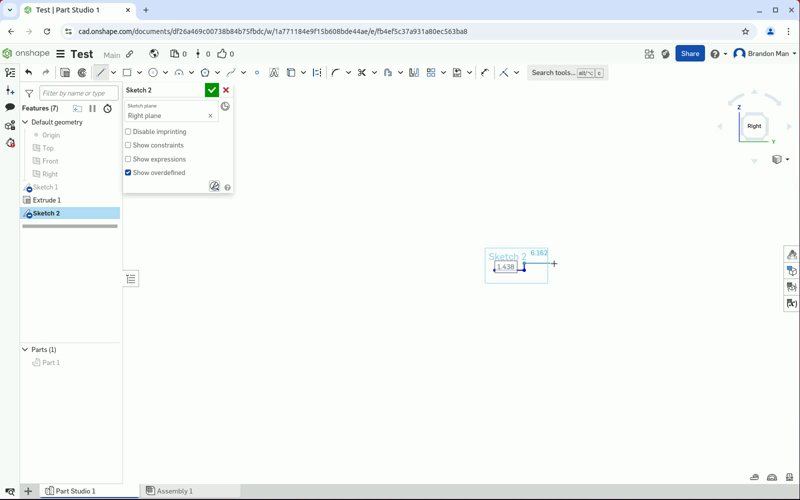
mouse_move(501, 263)
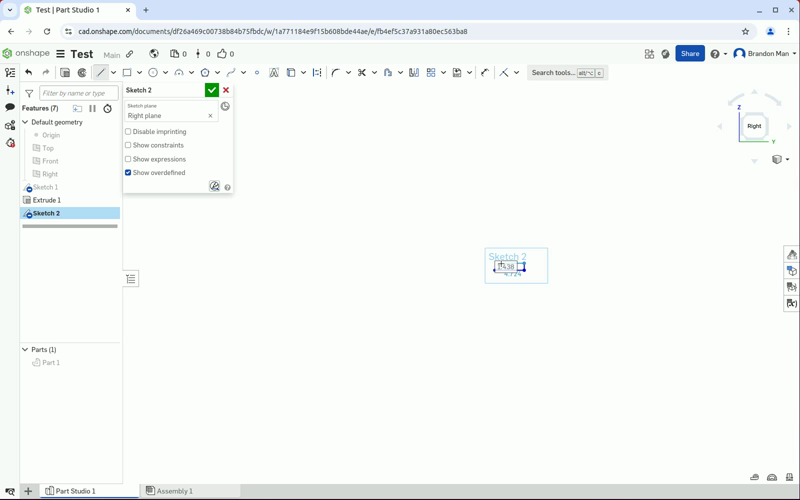
click(501, 263)
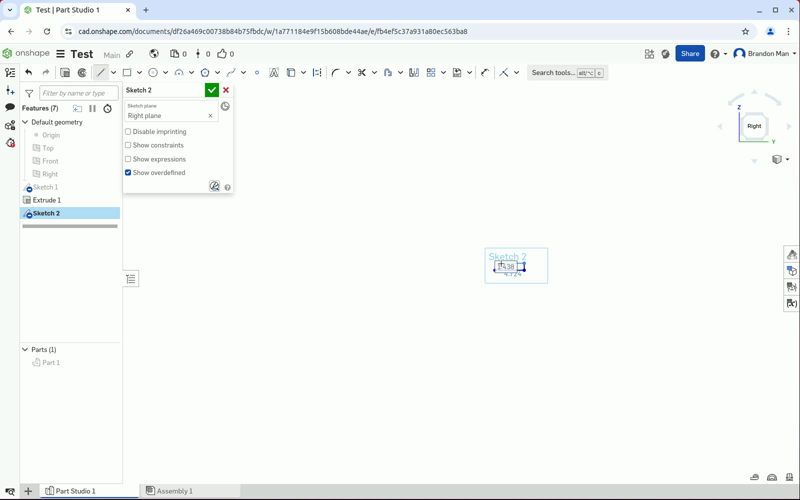
key_up(shift)
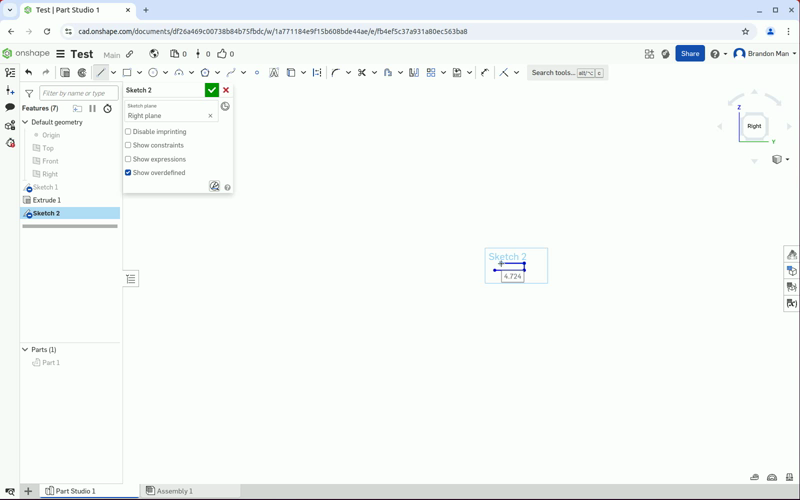
key_down(shift)
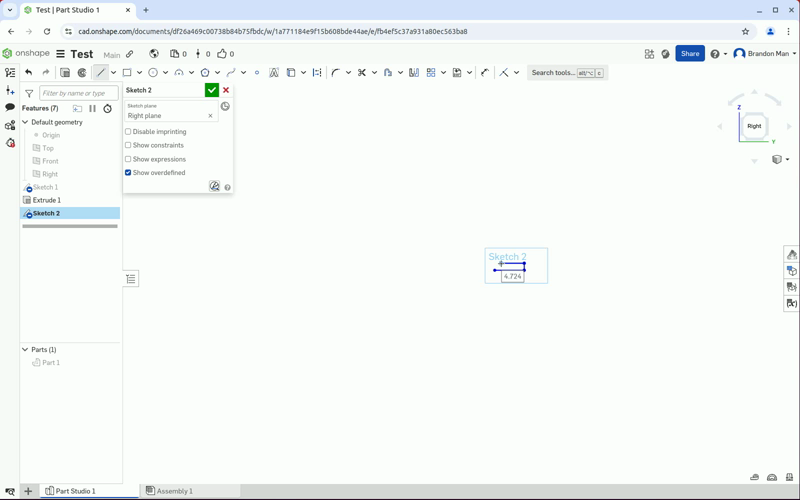
mouse_move(531, 263)
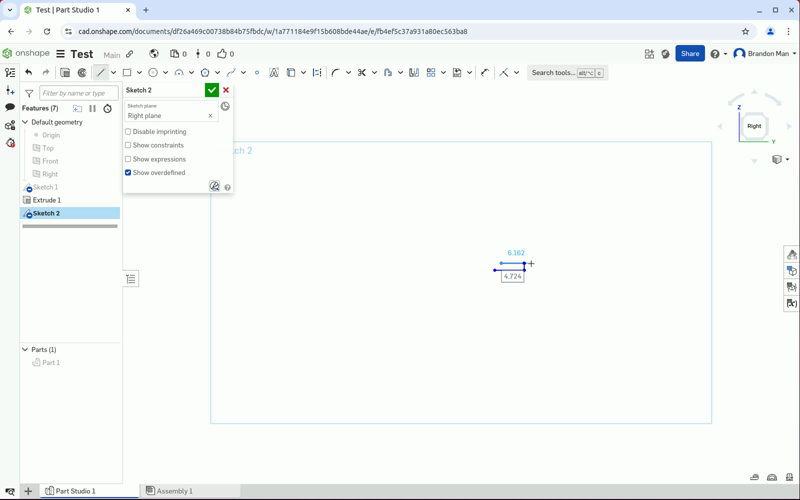
mouse_move(501, 235)
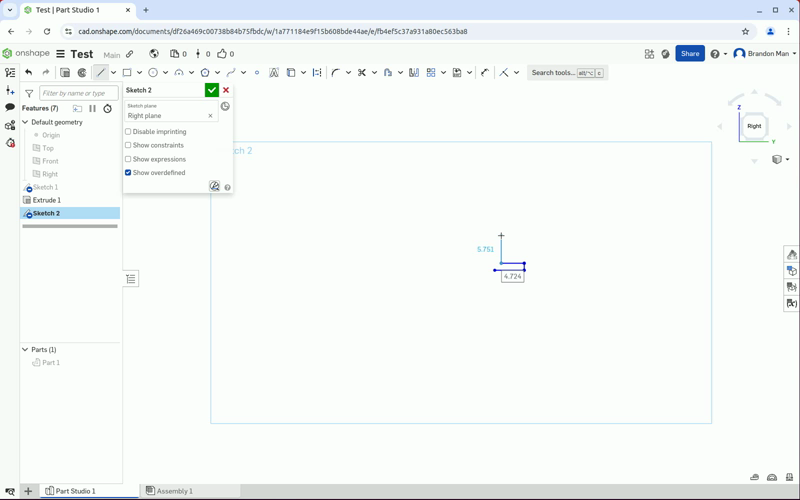
click(501, 235)
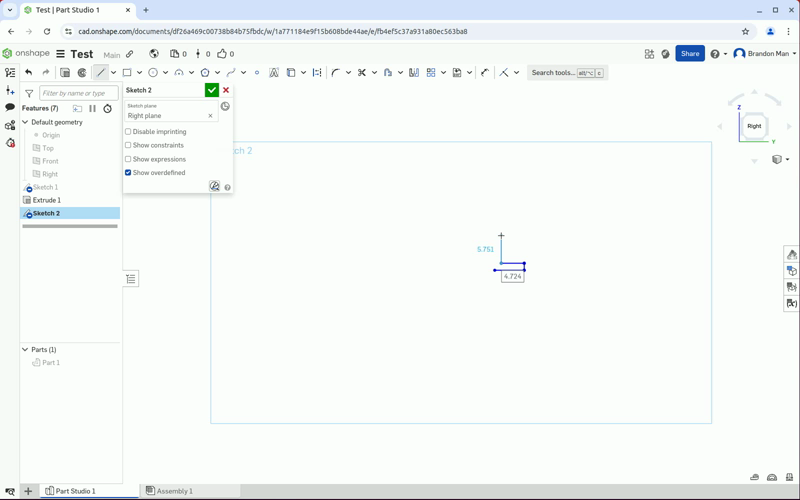
key_up(shift)
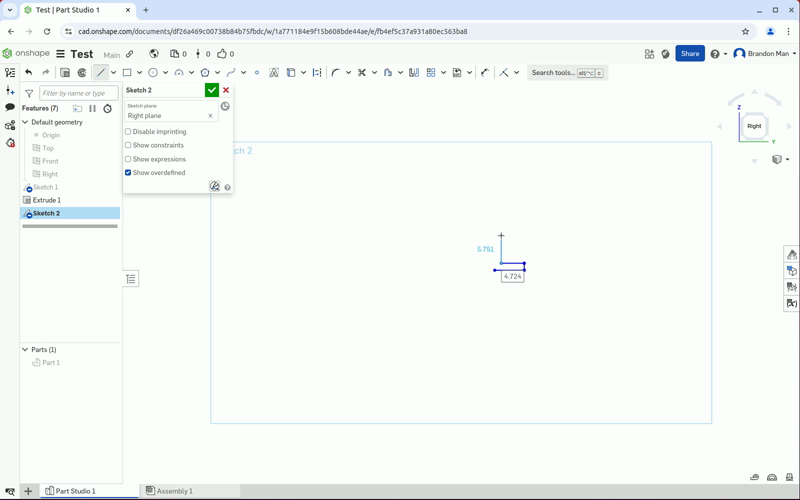
key_down(shift)
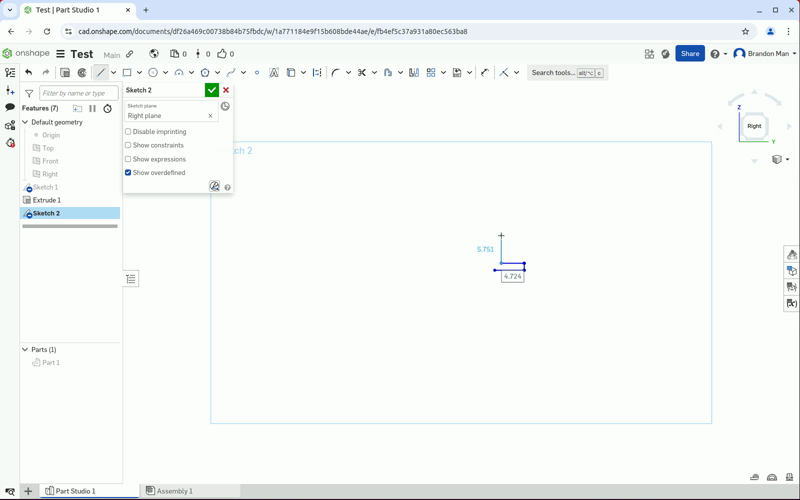
mouse_move(531, 235)
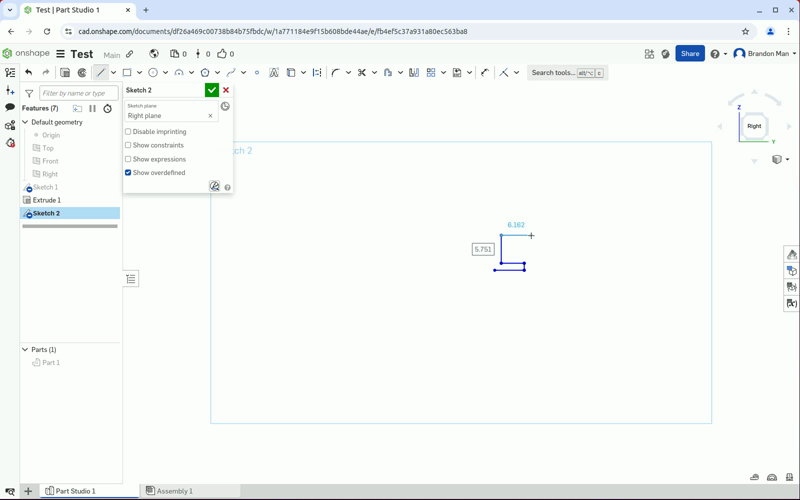
mouse_move(499, 235)
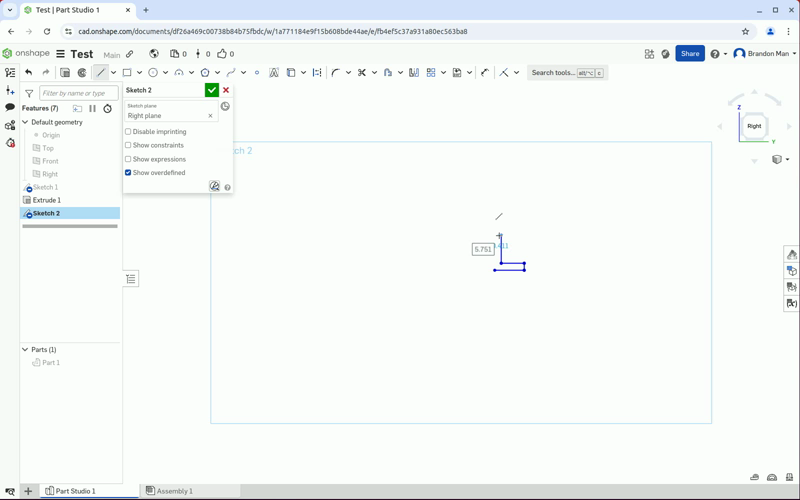
scroll(6)
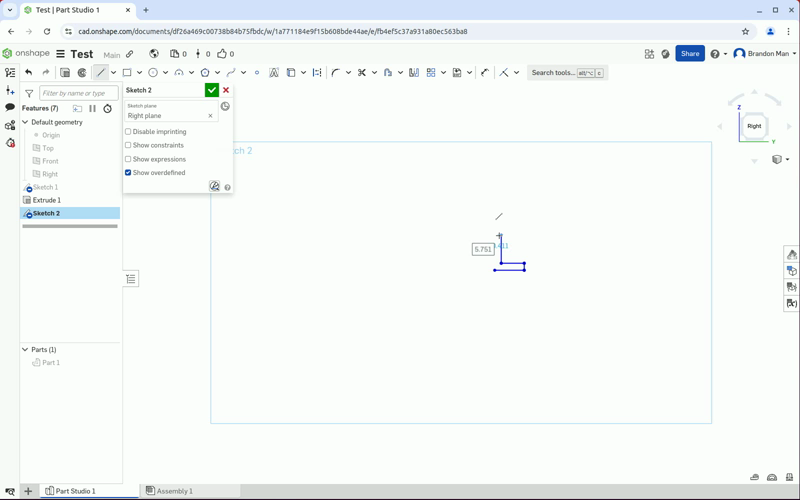
scroll(6)
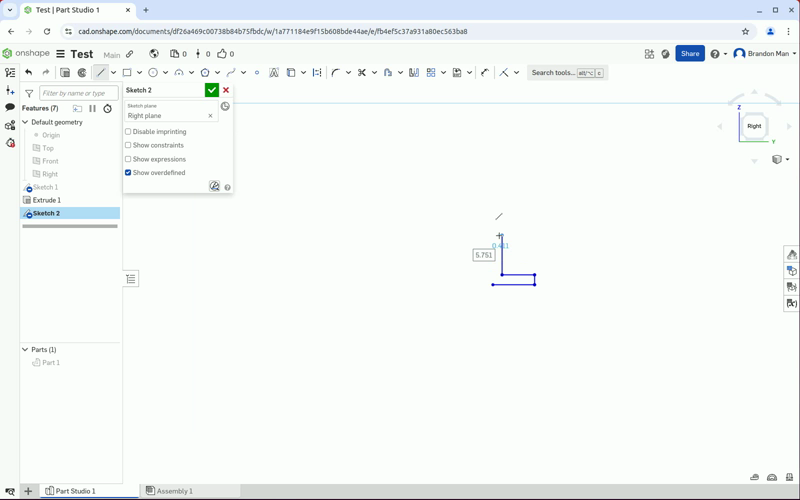
scroll(6)
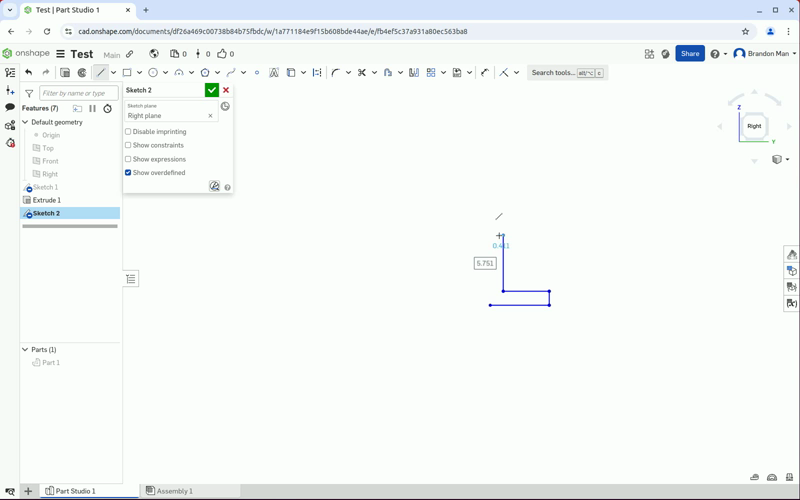
scroll(6)
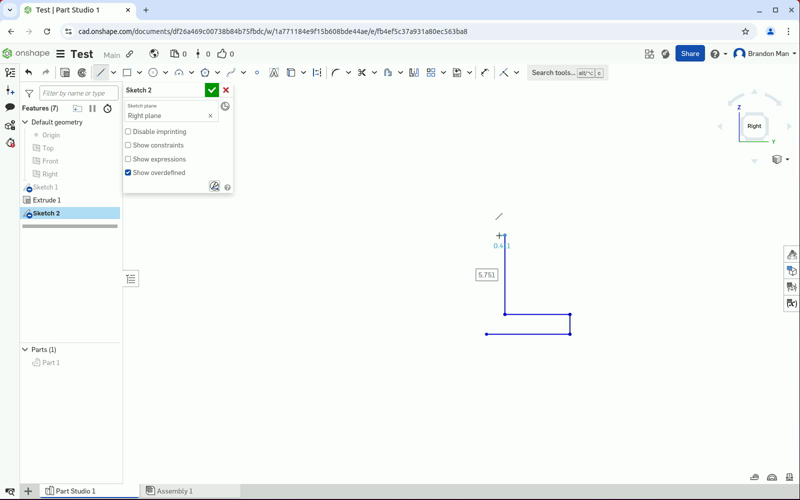
scroll(6)
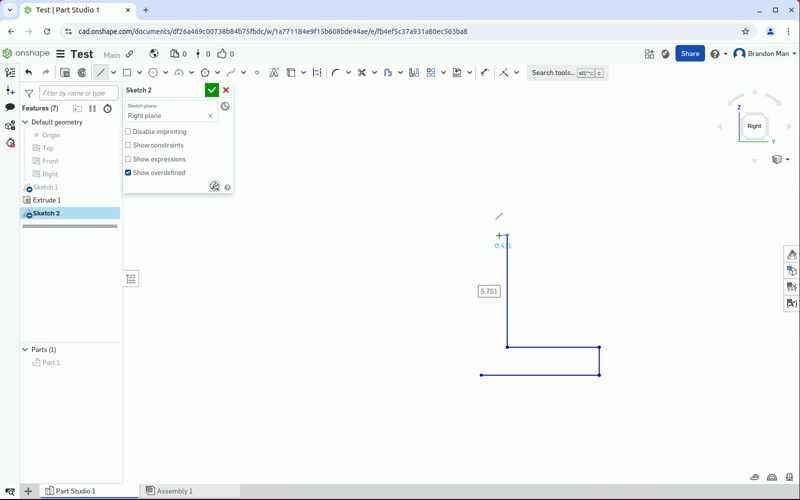
scroll(6)
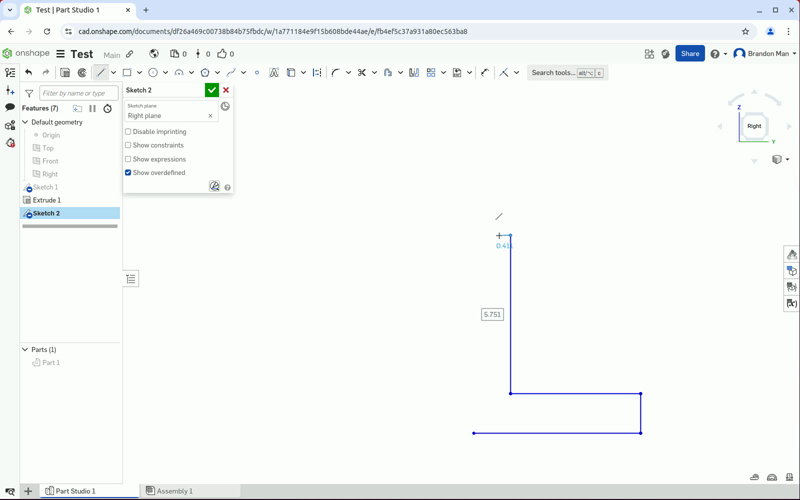
scroll(6)
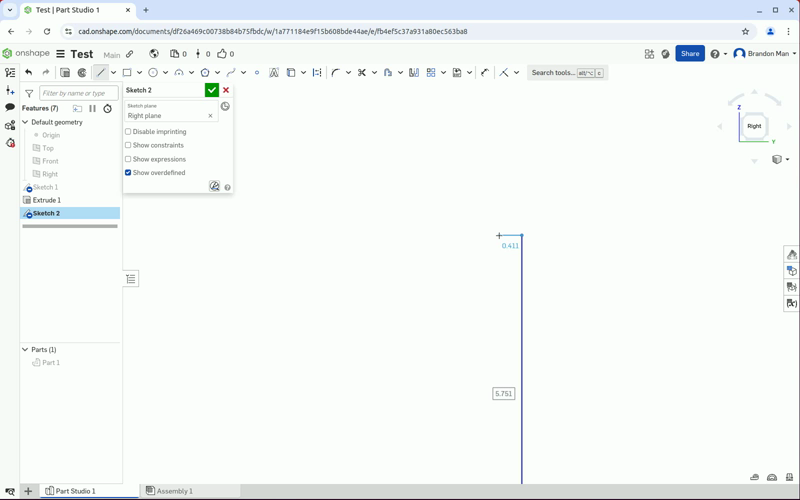
click(499, 235)
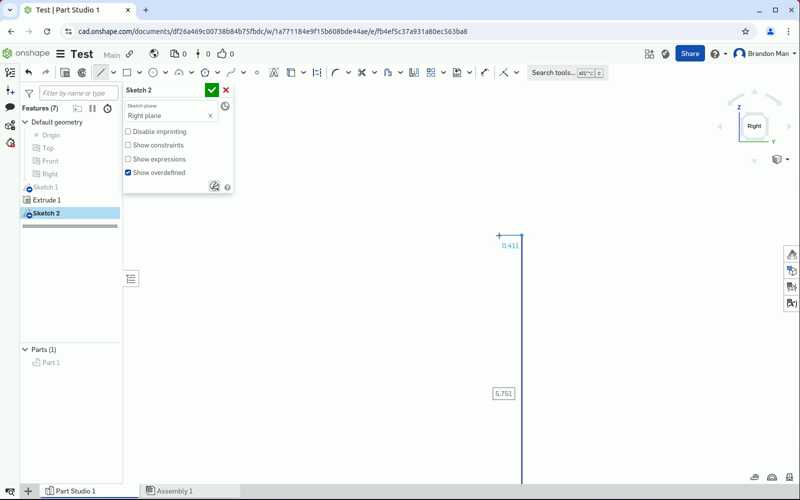
scroll(-6)
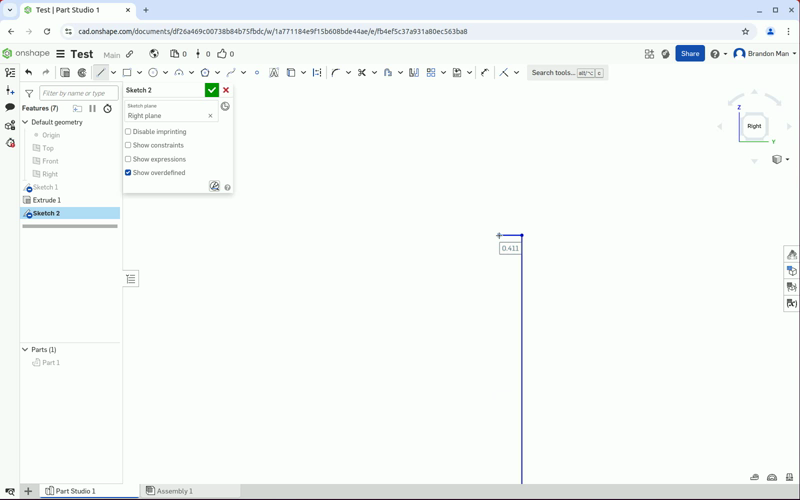
scroll(-6)
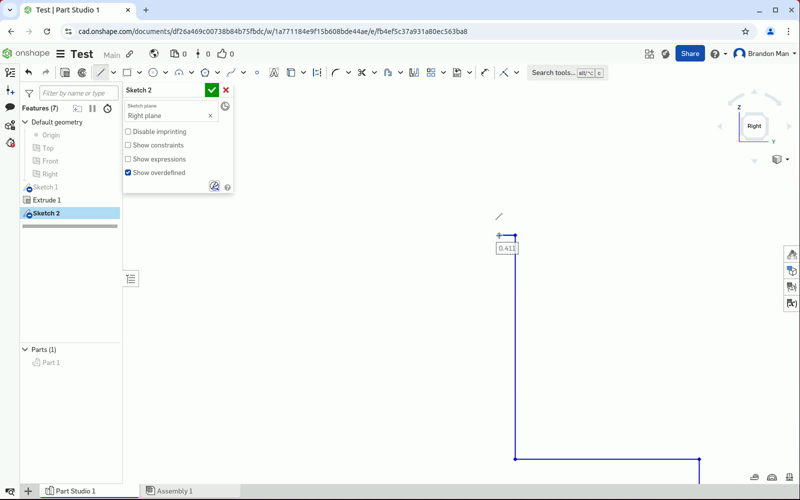
scroll(-6)
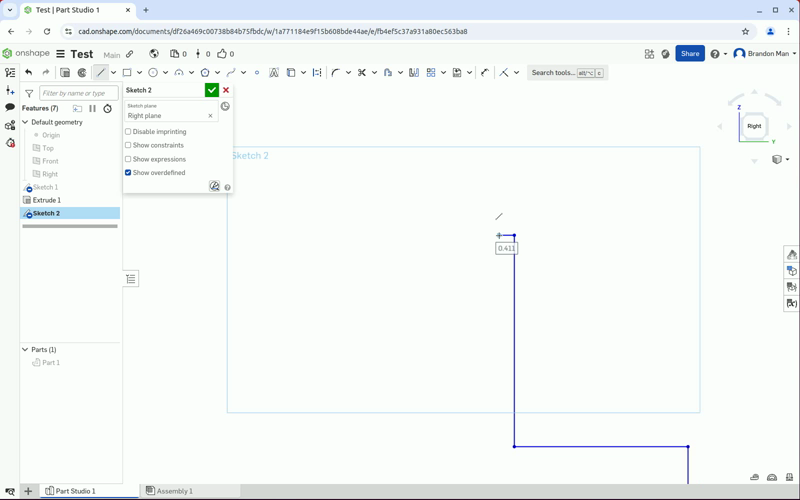
scroll(-6)
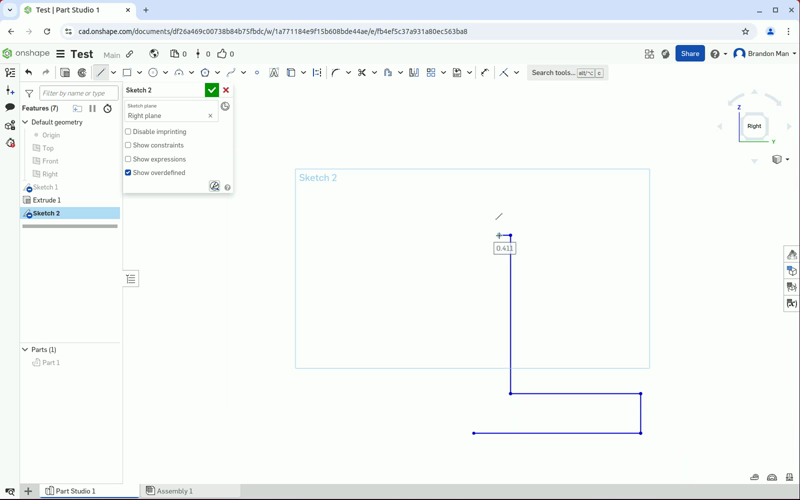
scroll(-6)
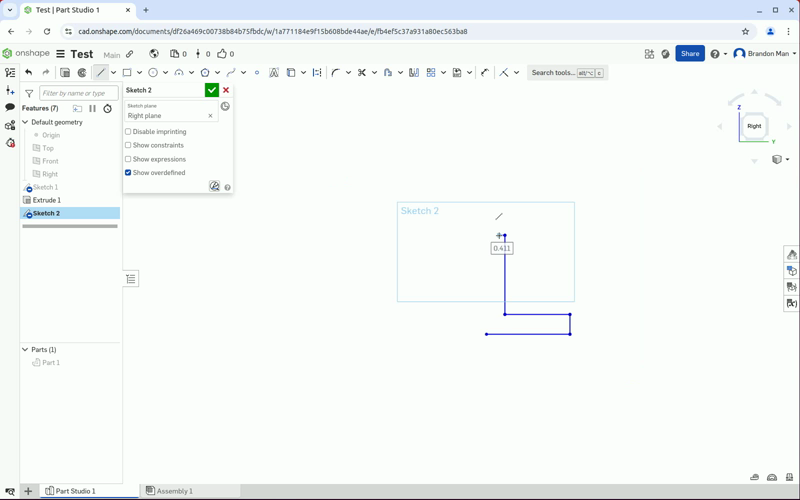
scroll(-6)
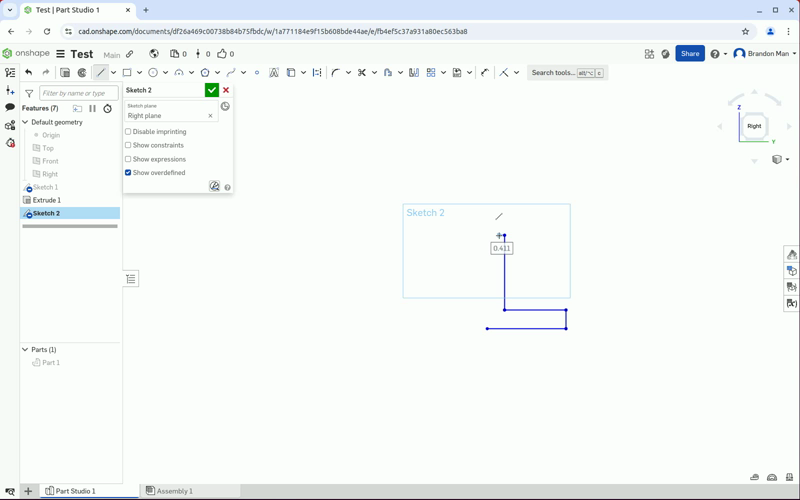
scroll(-6)
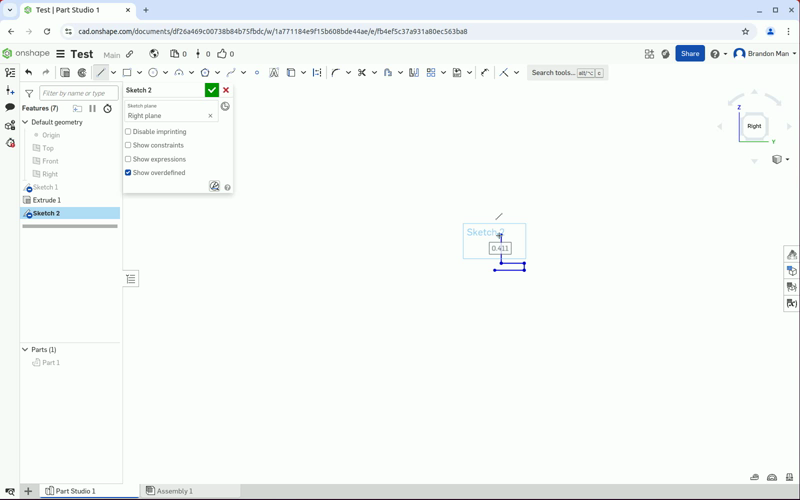
key_up(shift)
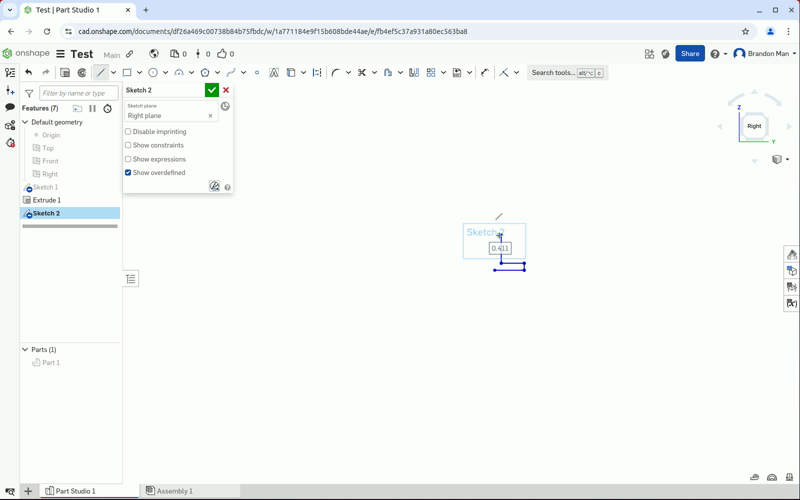
key_down(shift)
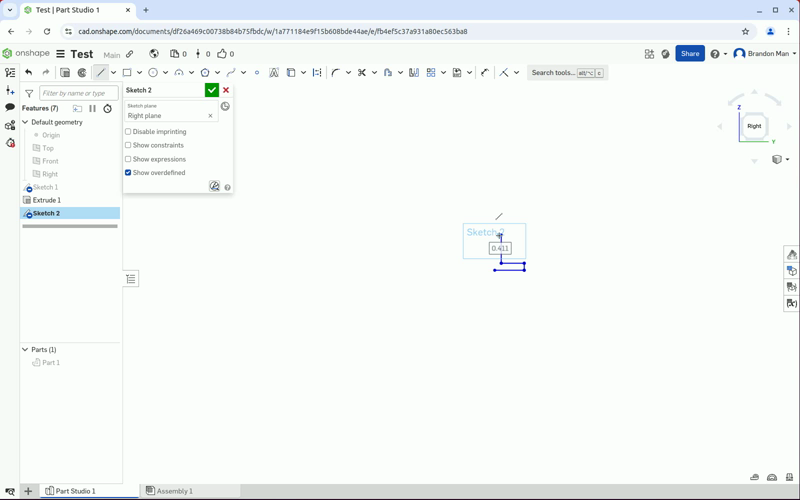
mouse_move(529, 235)
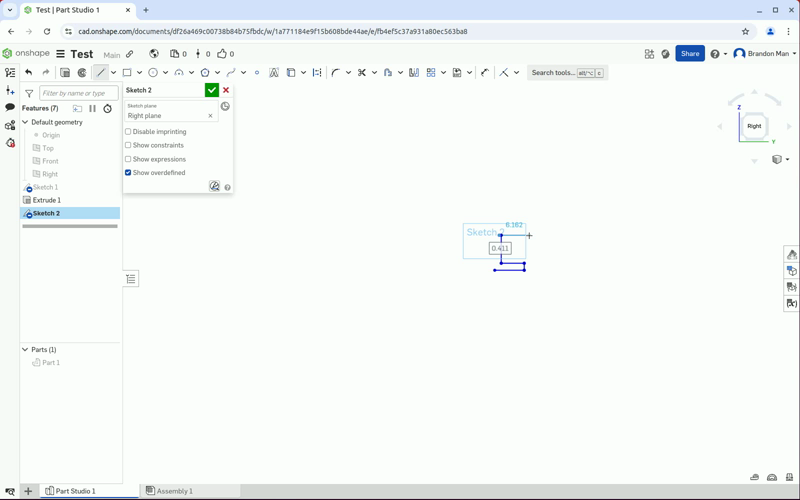
mouse_move(499, 237)
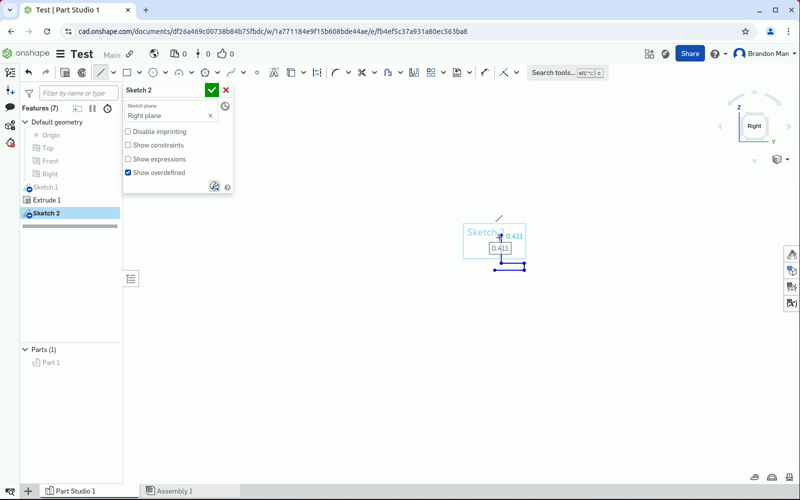
scroll(6)
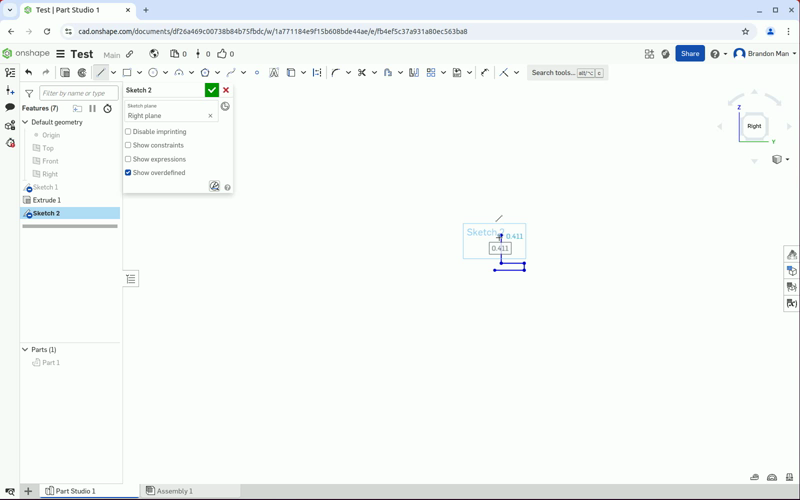
scroll(6)
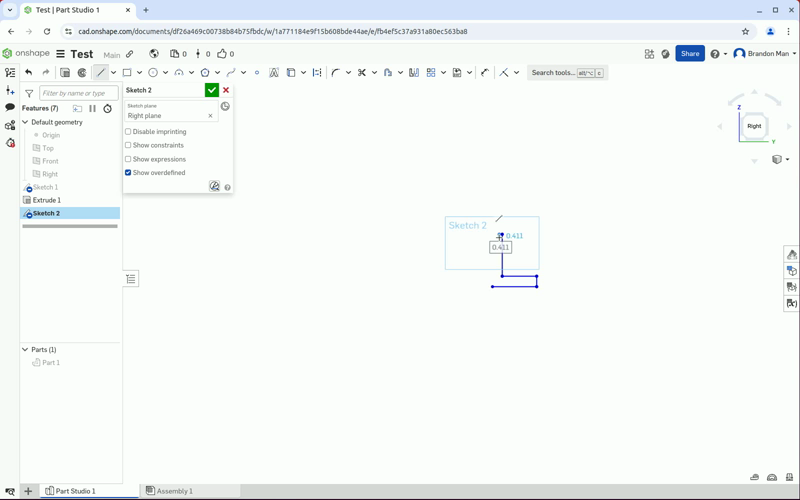
scroll(6)
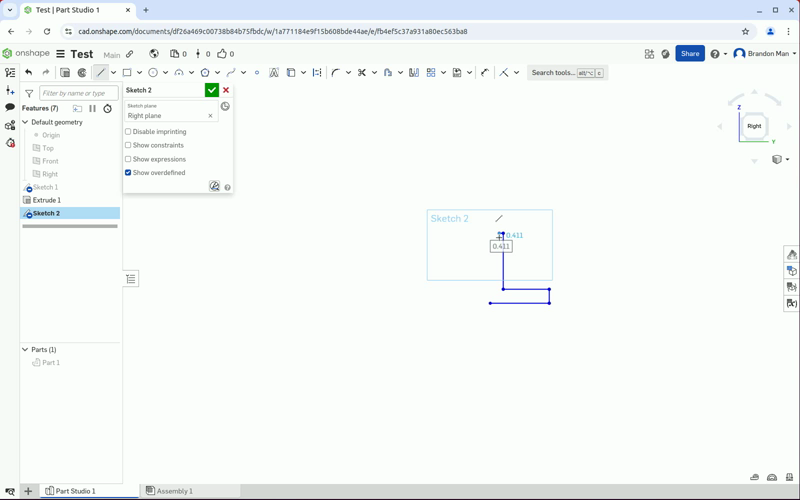
scroll(6)
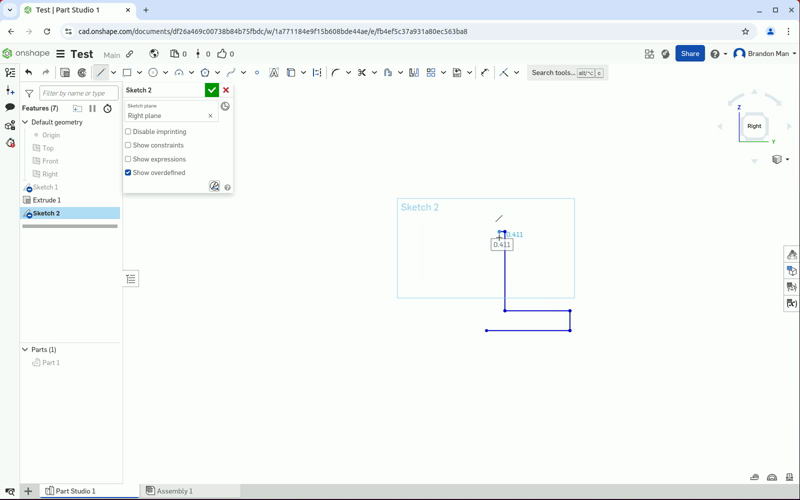
scroll(6)
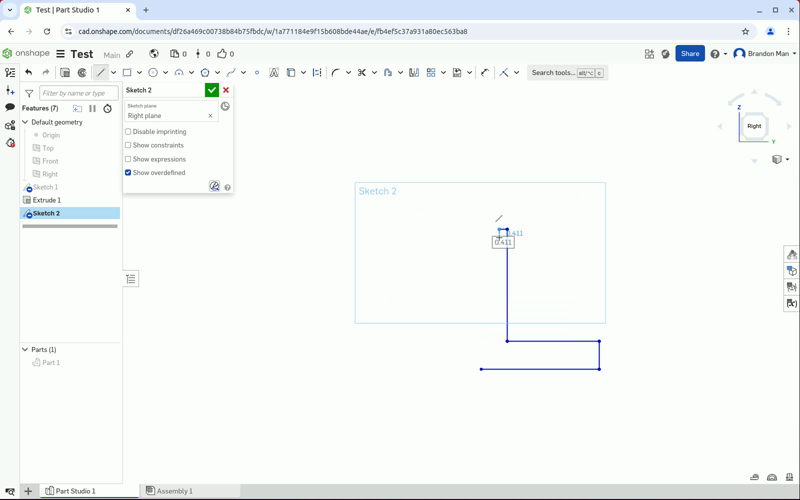
scroll(6)
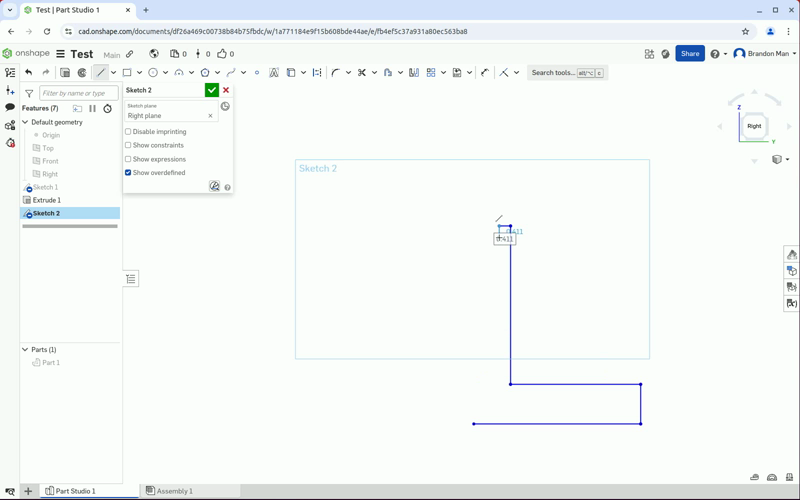
scroll(6)
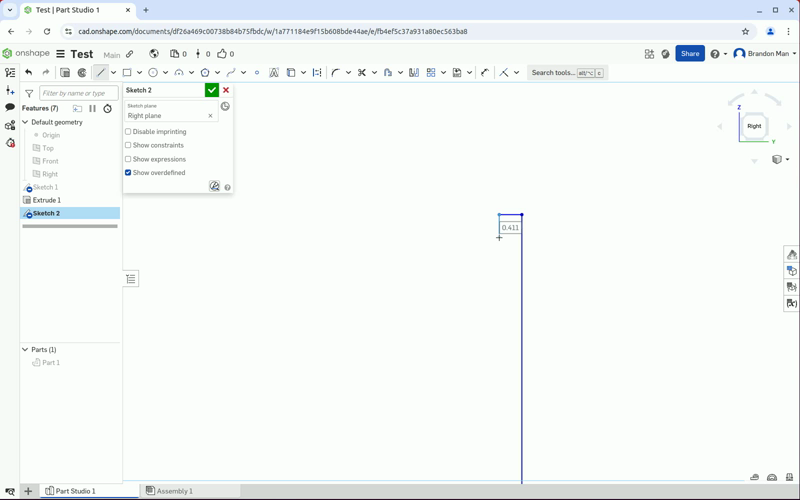
click(499, 237)
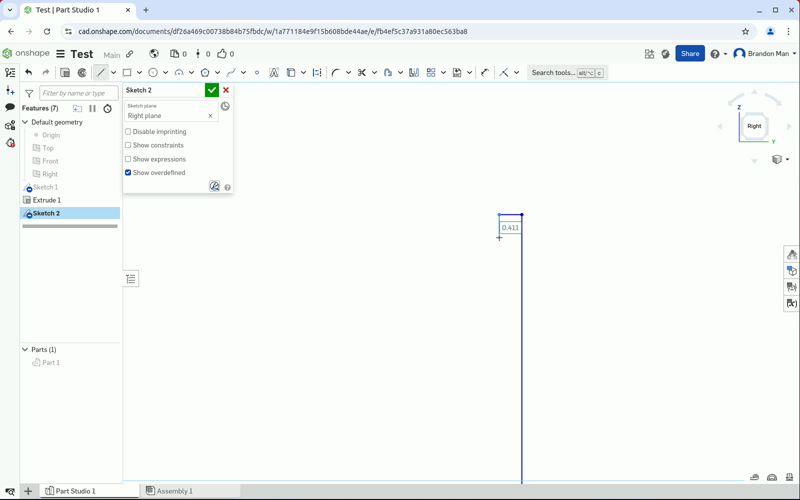
scroll(-6)
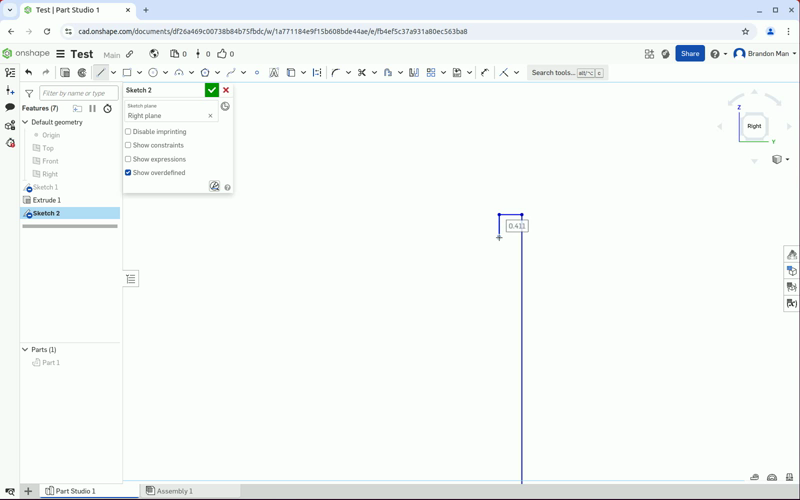
scroll(-6)
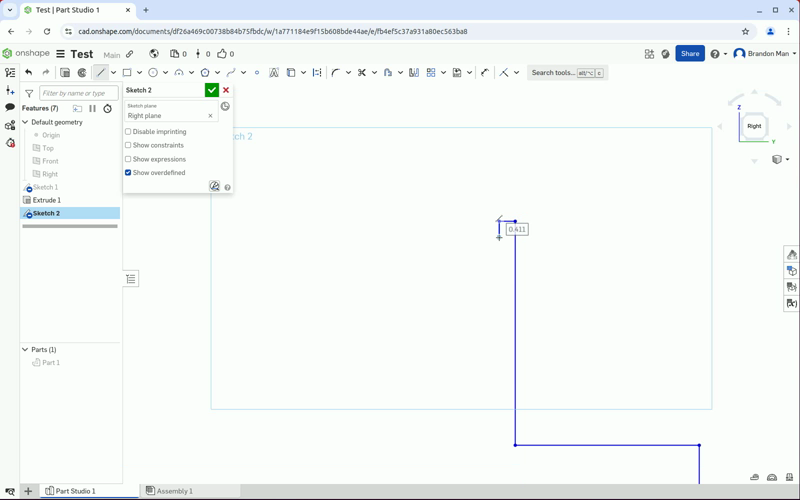
scroll(-6)
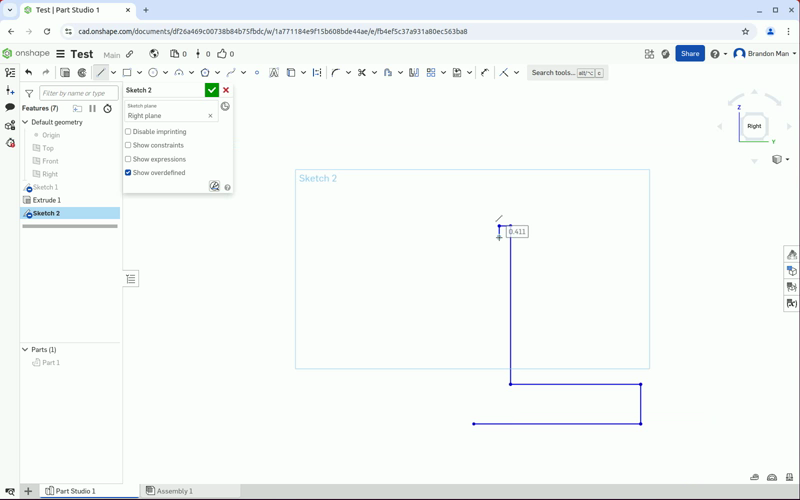
scroll(-6)
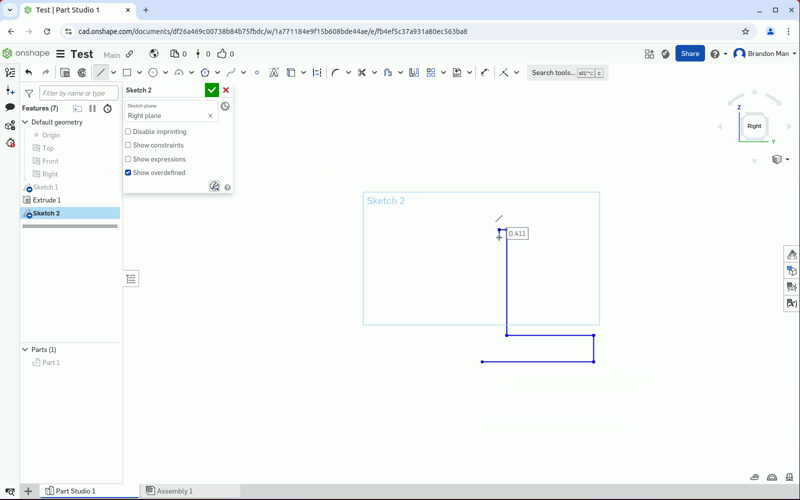
scroll(-6)
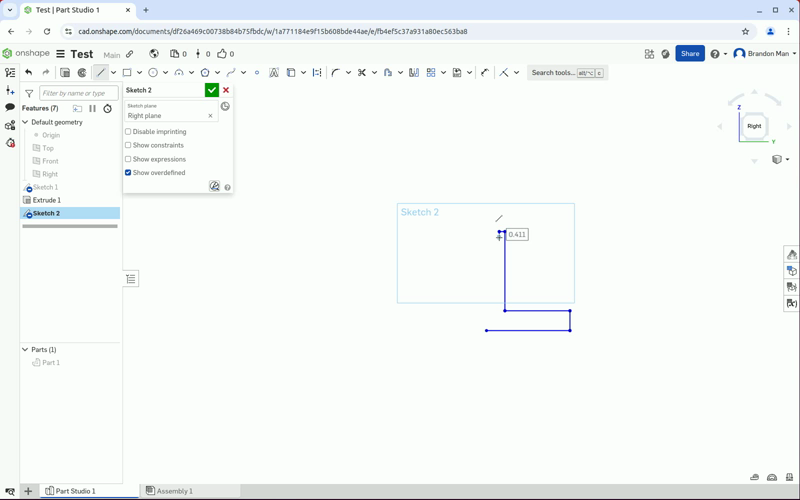
scroll(-6)
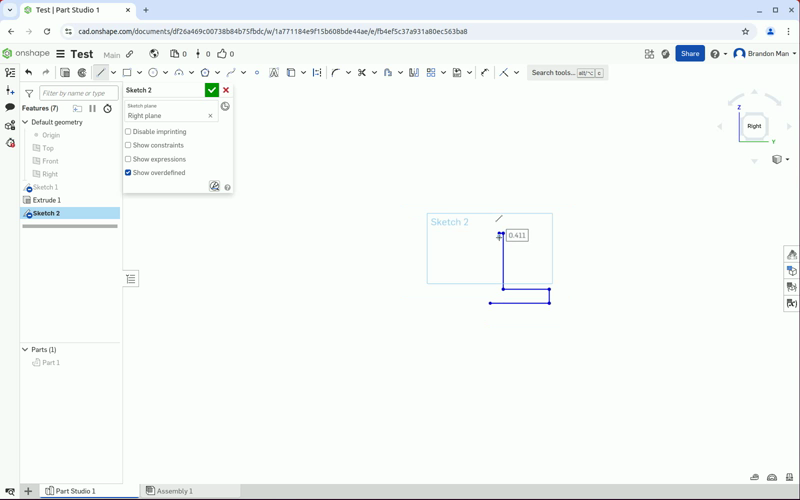
scroll(-6)
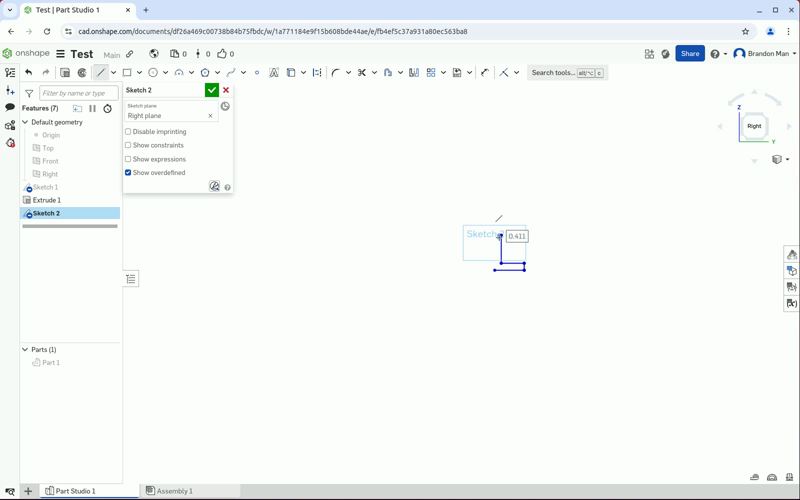
key_up(shift)
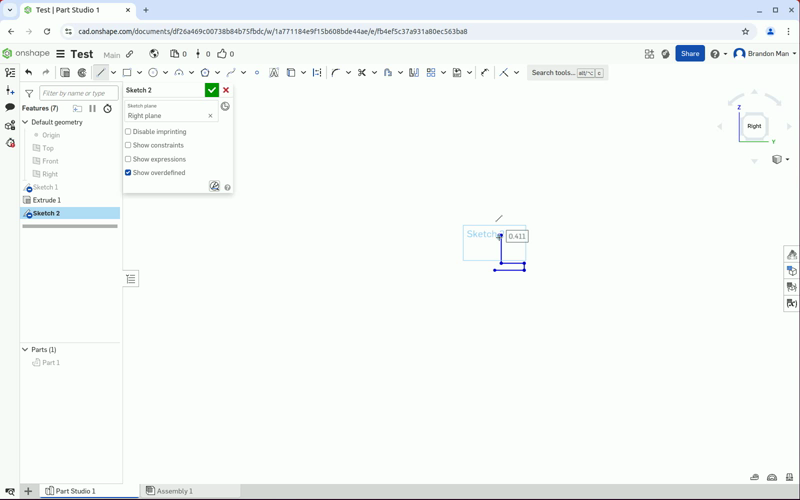
key_down(shift)
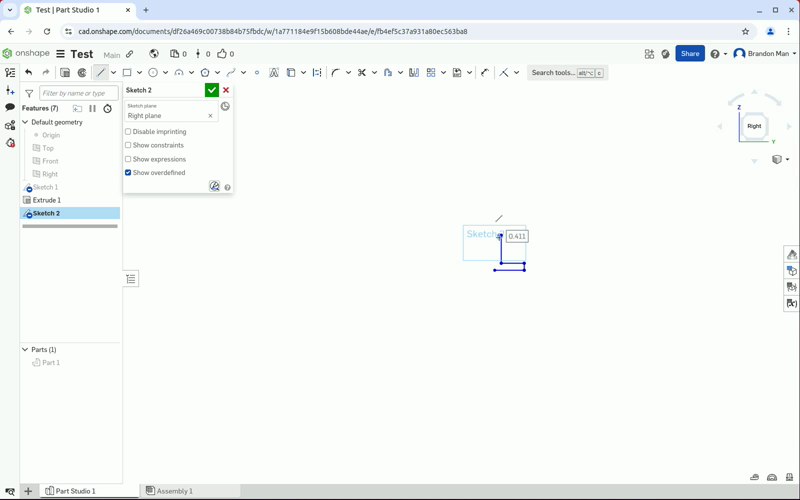
mouse_move(529, 237)
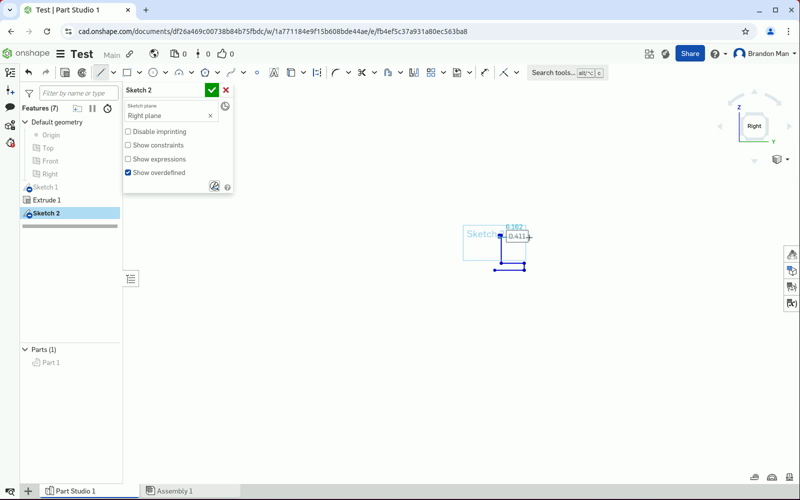
mouse_move(497, 237)
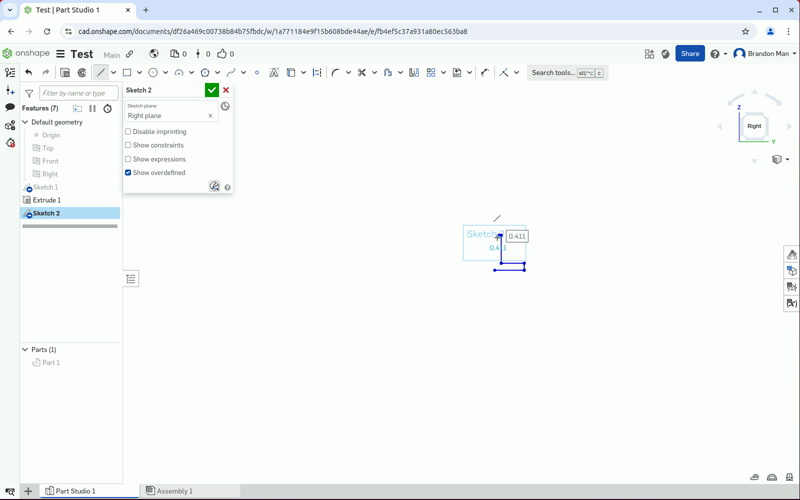
scroll(6)
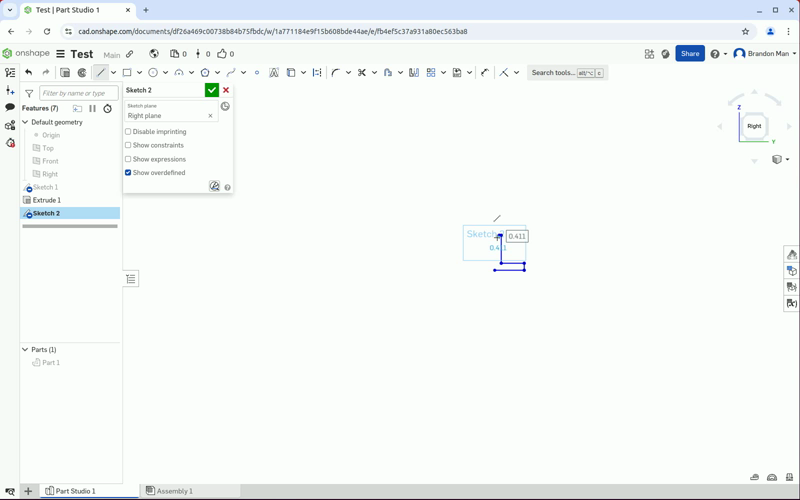
scroll(6)
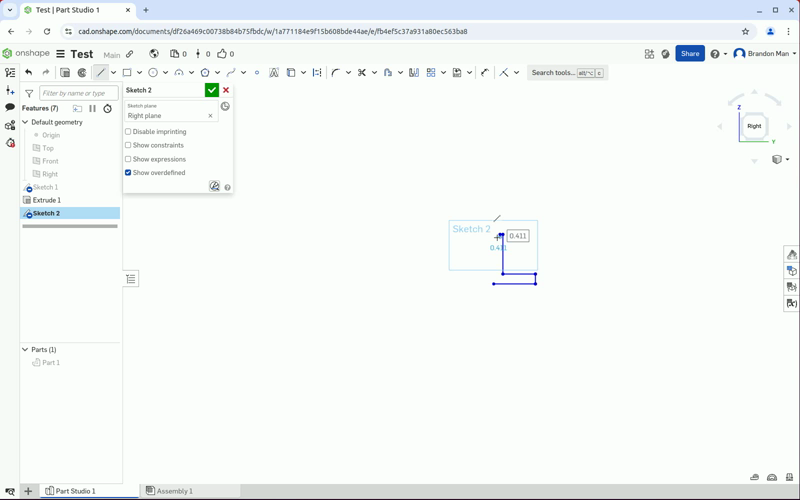
scroll(6)
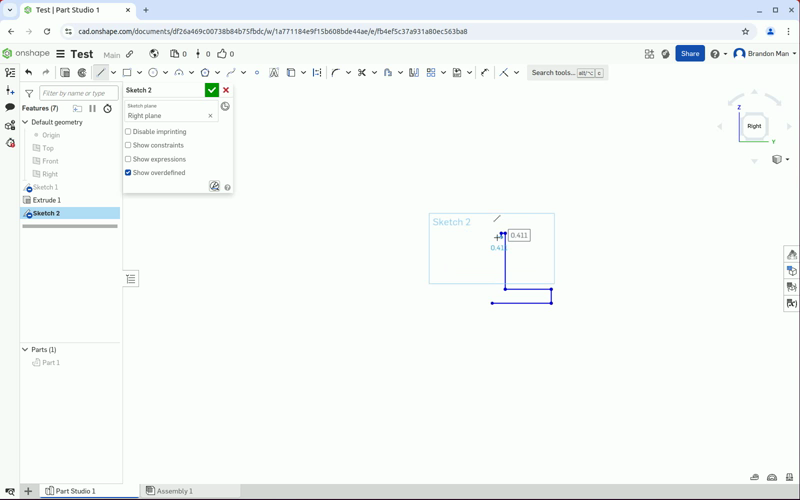
scroll(6)
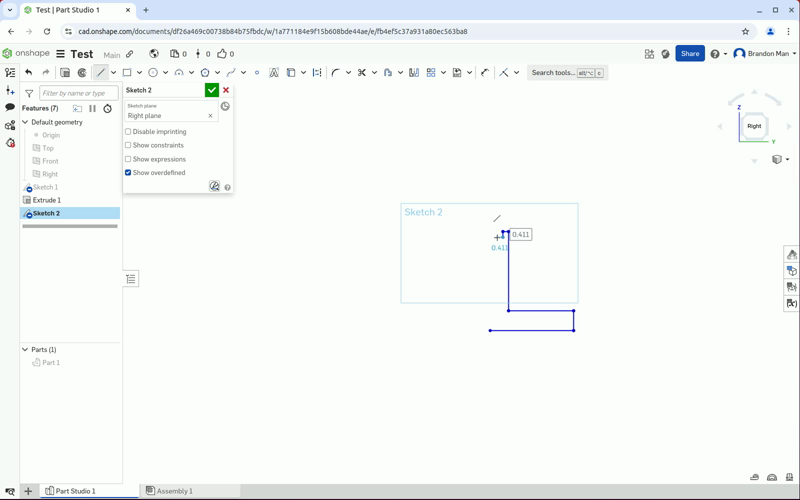
scroll(6)
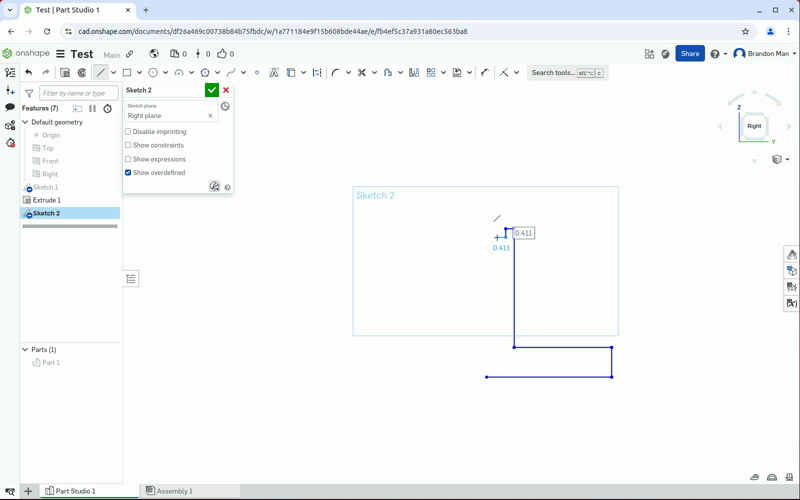
scroll(6)
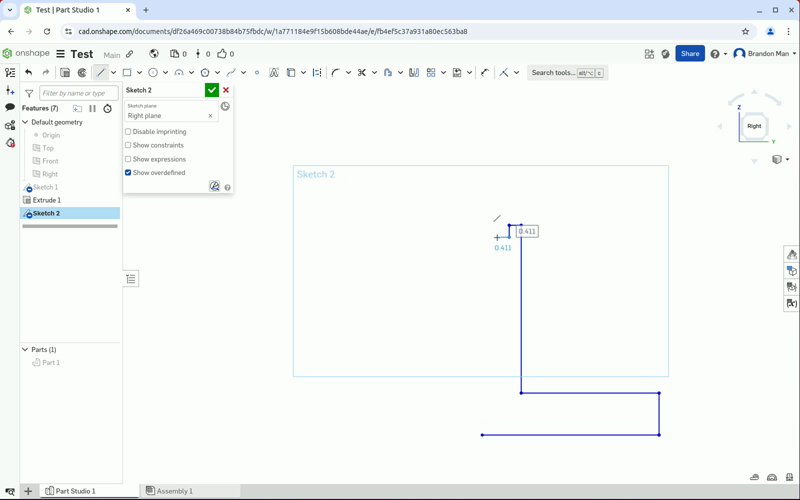
scroll(6)
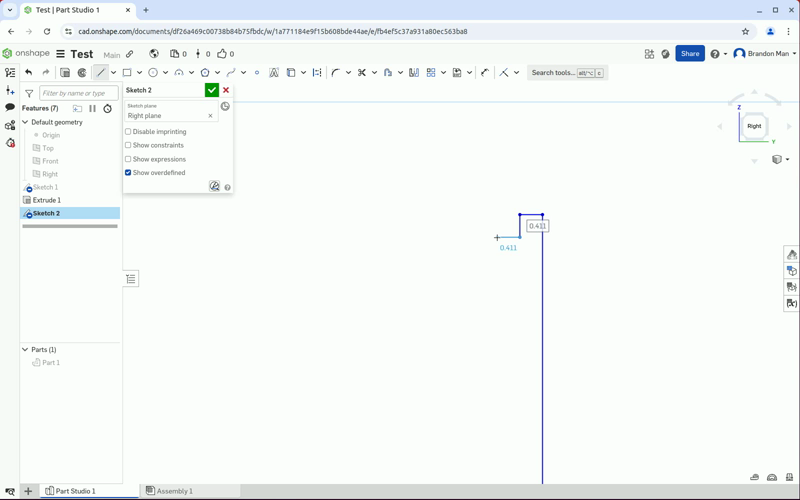
click(497, 237)
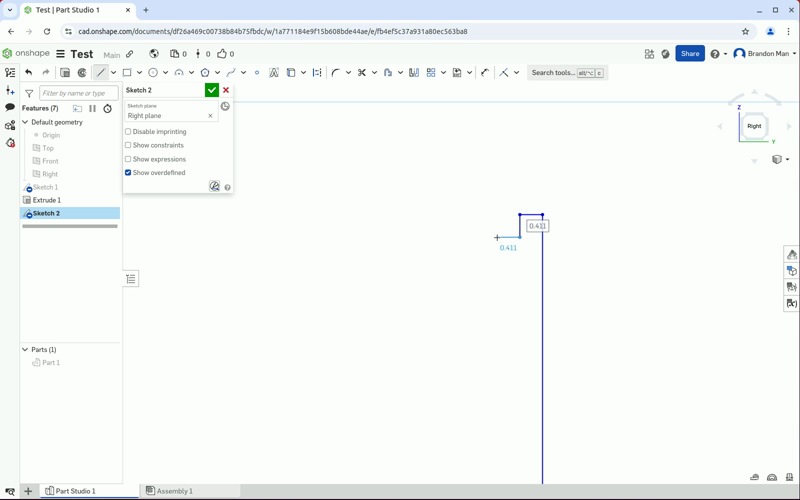
scroll(-6)
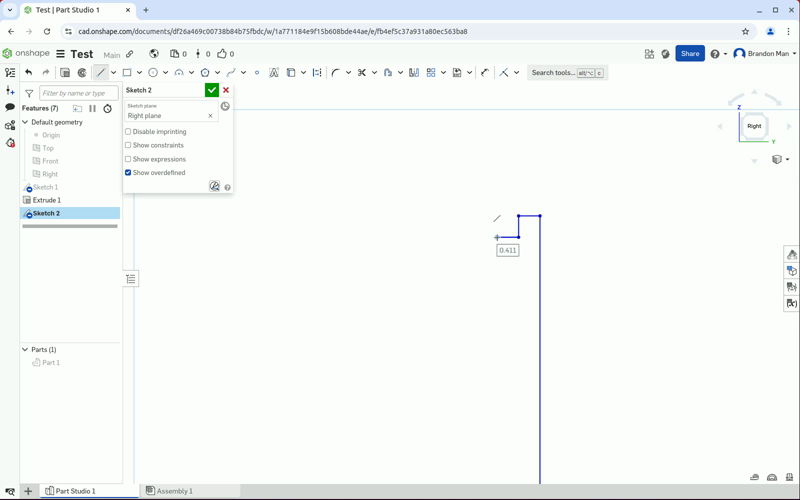
scroll(-6)
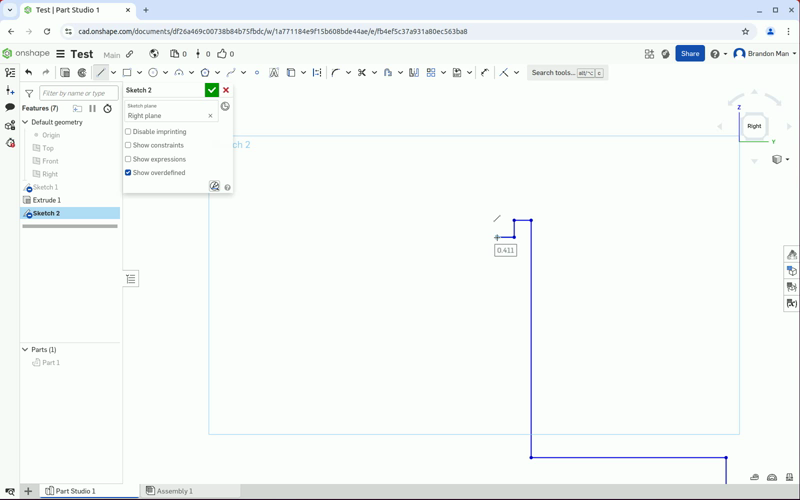
scroll(-6)
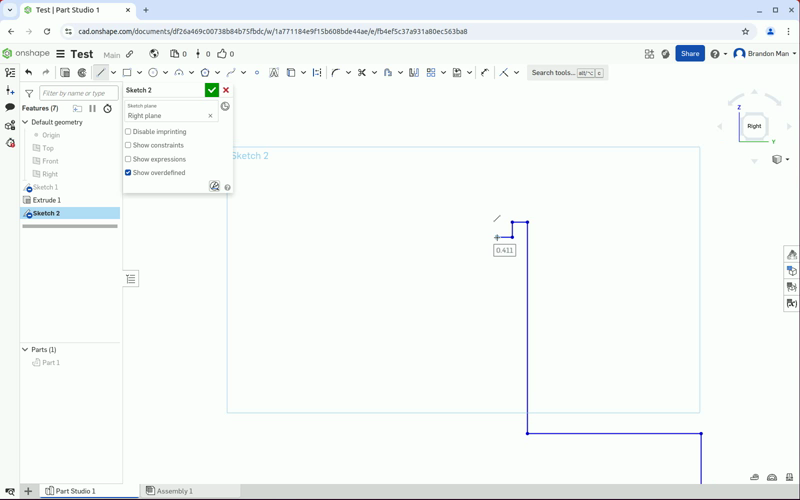
scroll(-6)
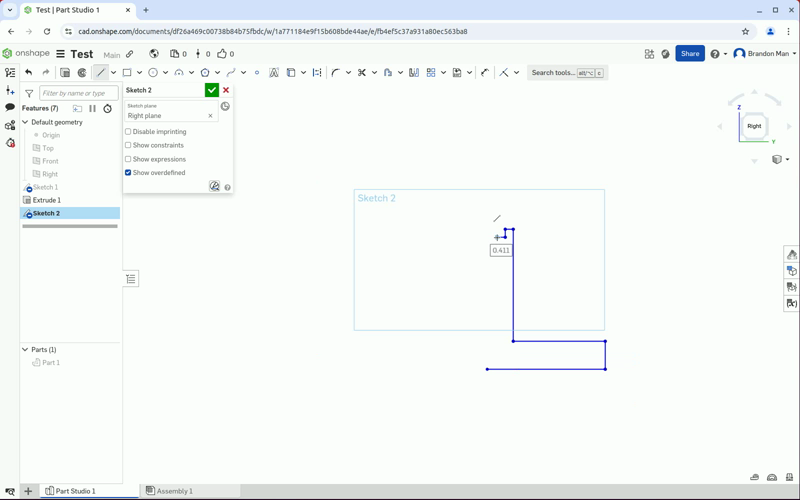
scroll(-6)
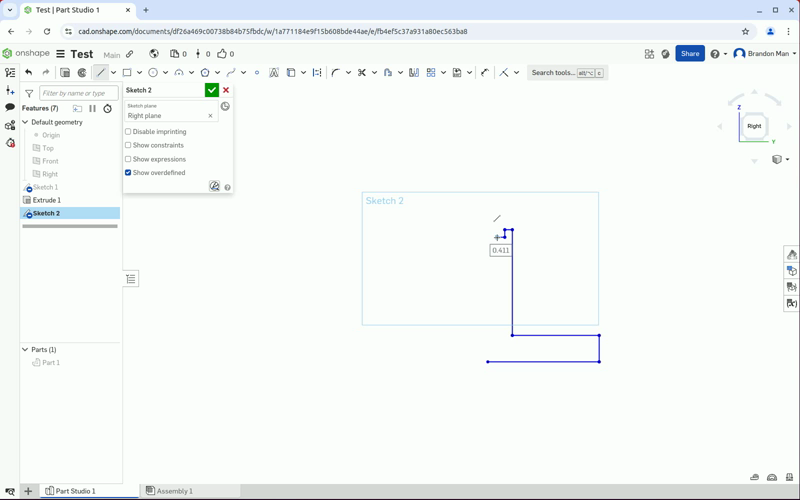
scroll(-6)
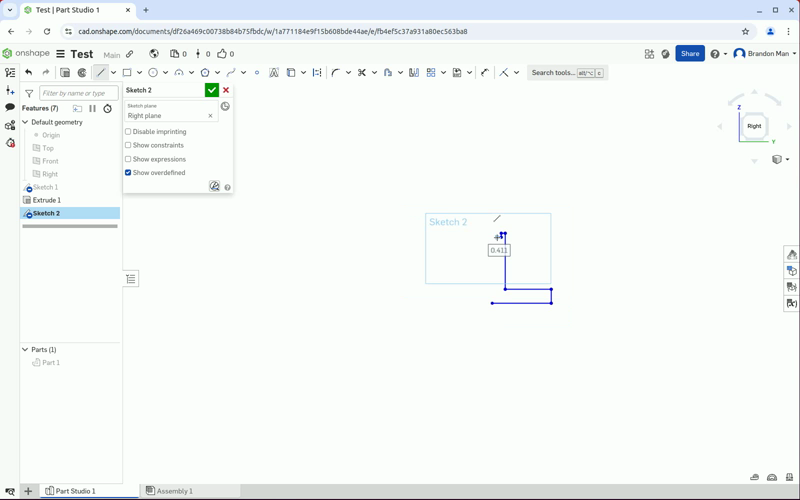
scroll(-6)
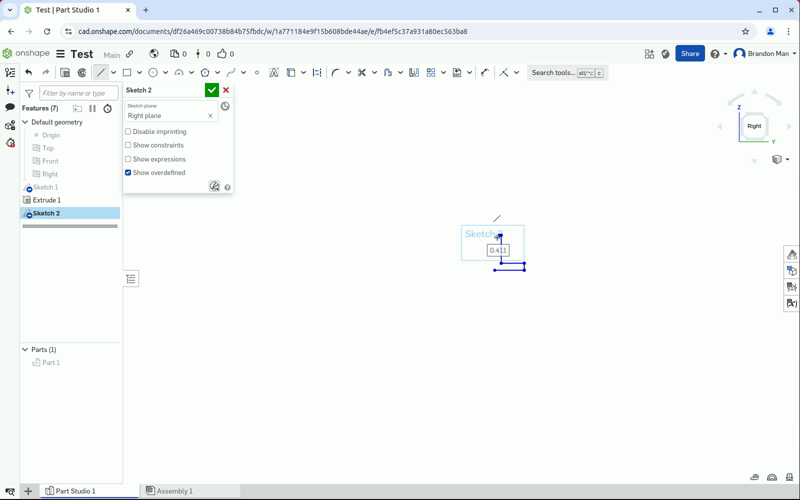
key_up(shift)
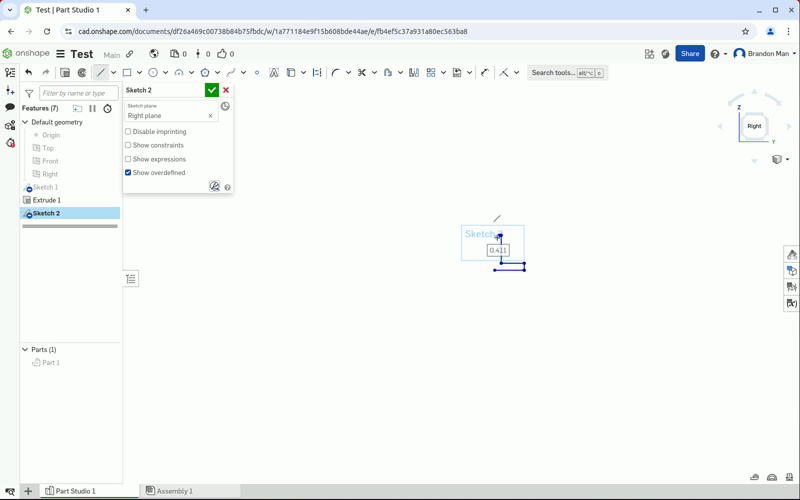
key_down(shift)
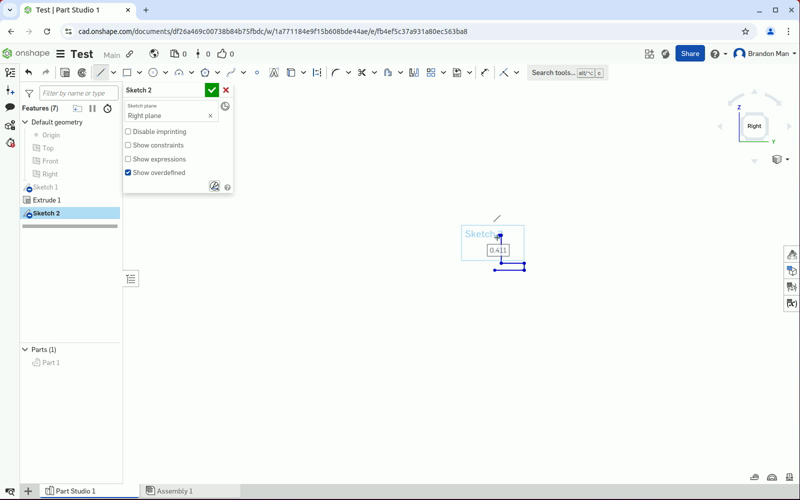
mouse_move(527, 237)
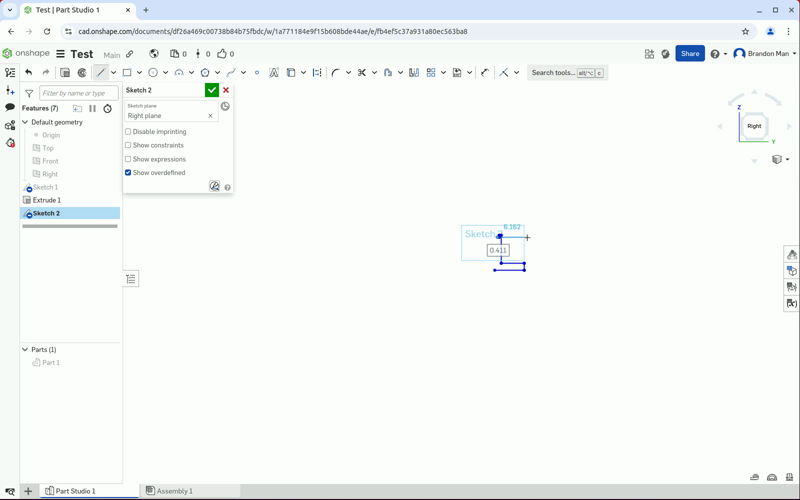
mouse_move(497, 235)
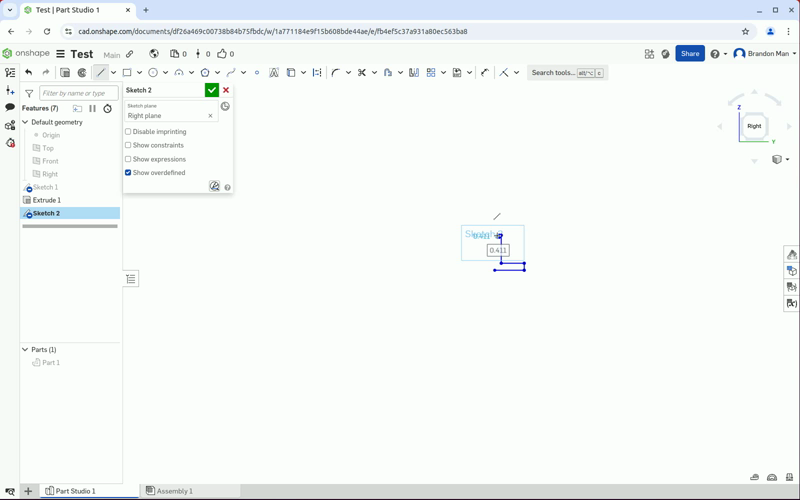
scroll(6)
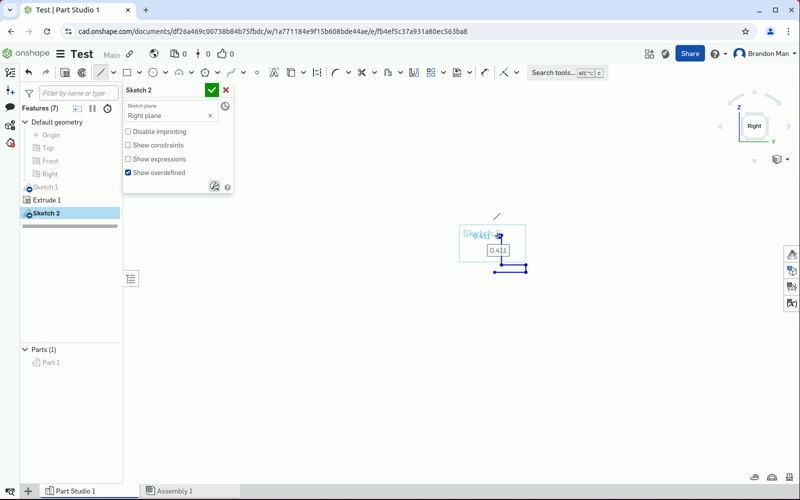
scroll(6)
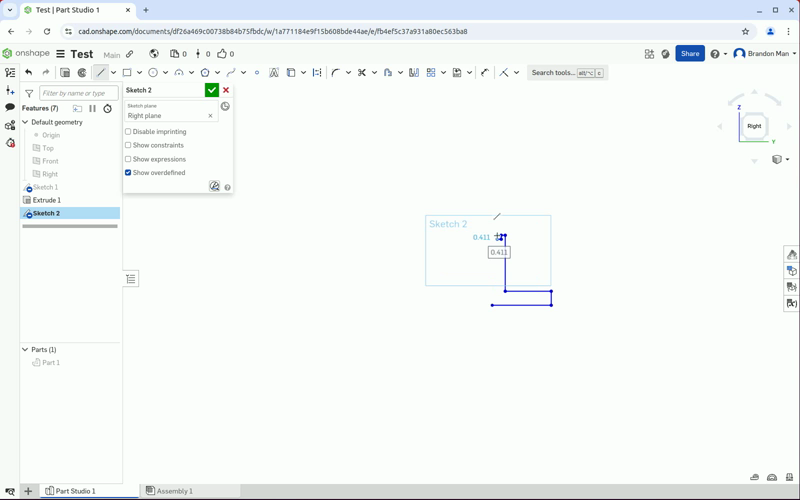
scroll(6)
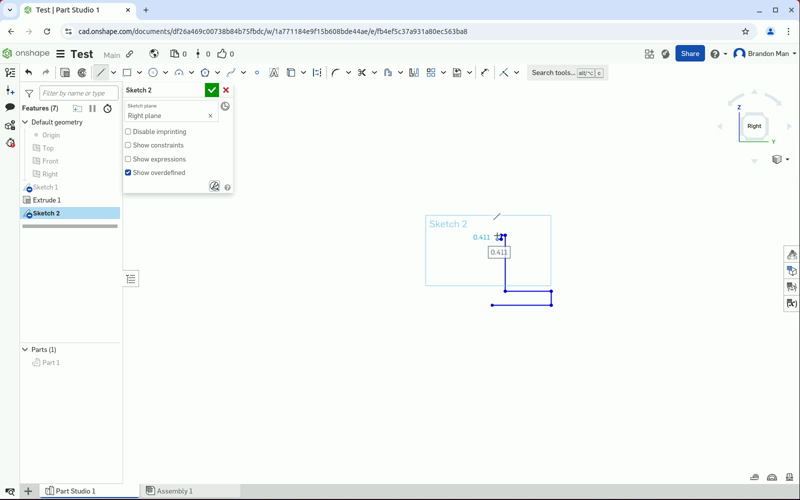
scroll(6)
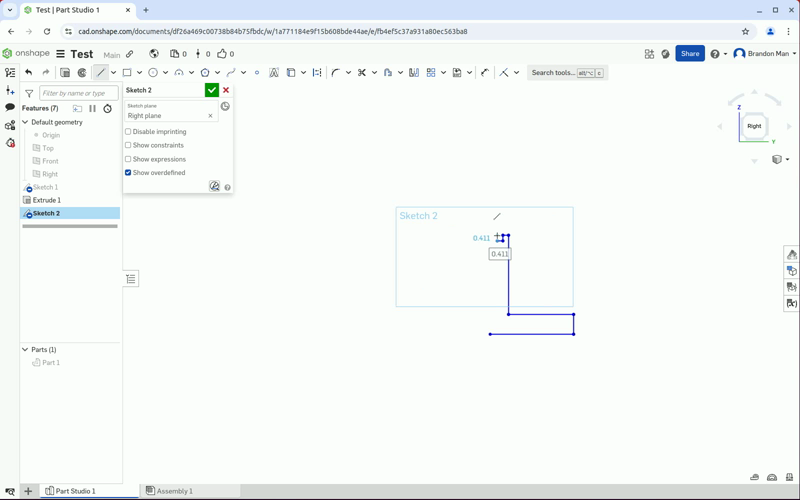
scroll(6)
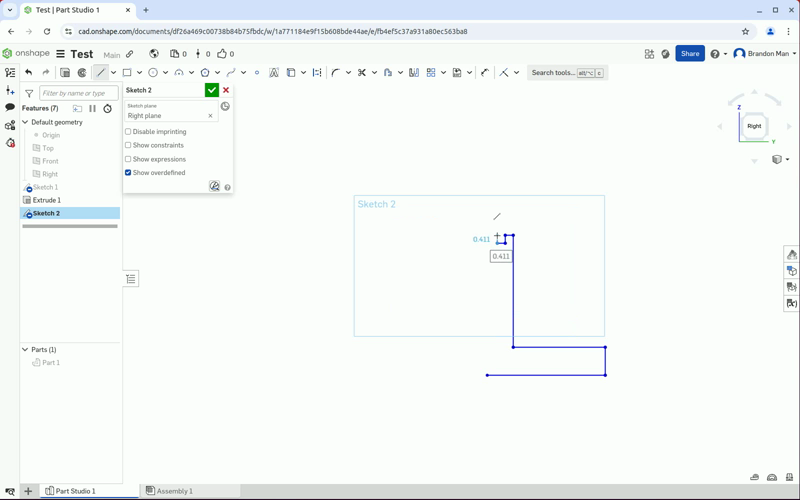
scroll(6)
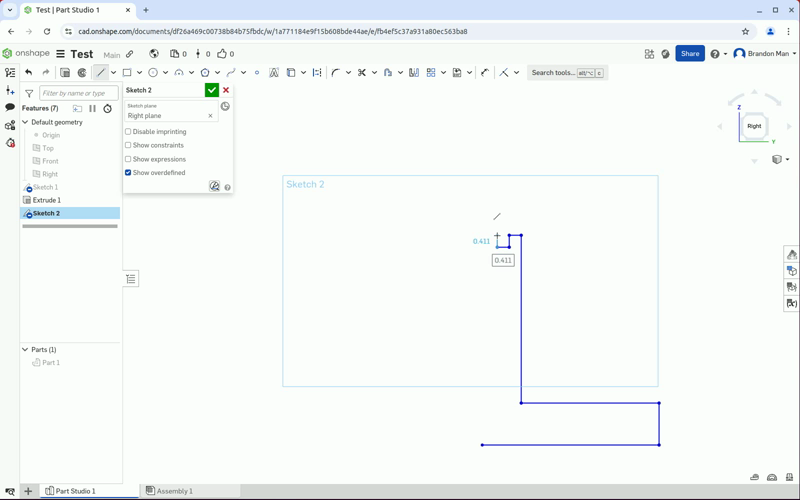
scroll(6)
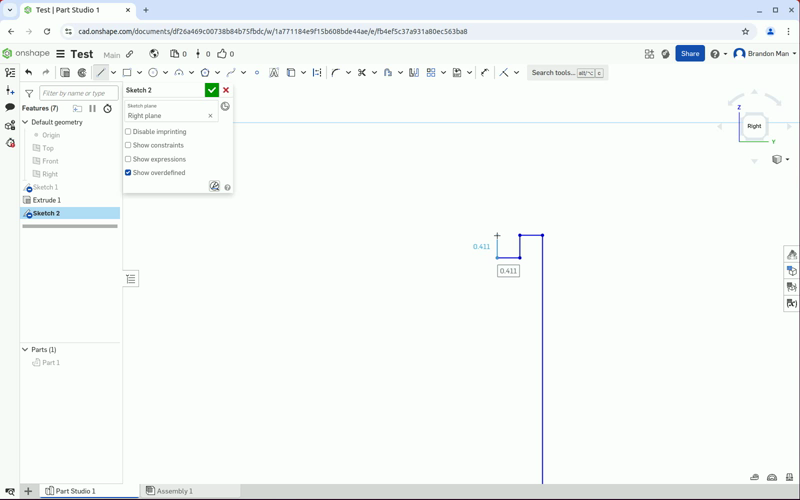
click(497, 235)
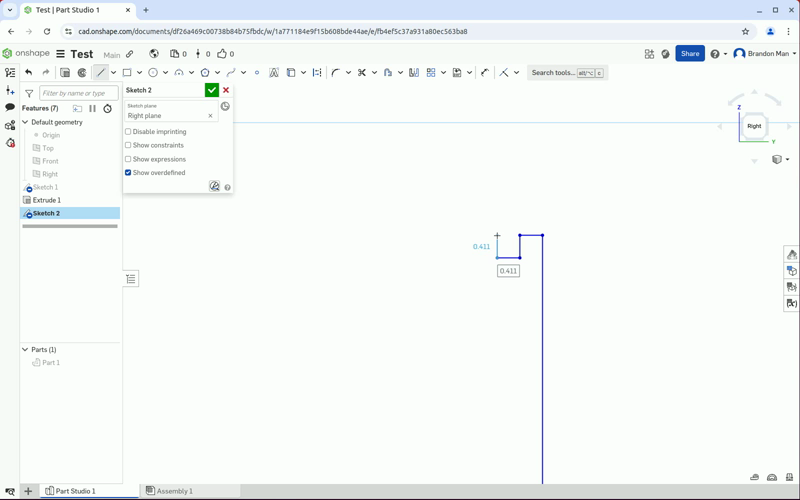
scroll(-6)
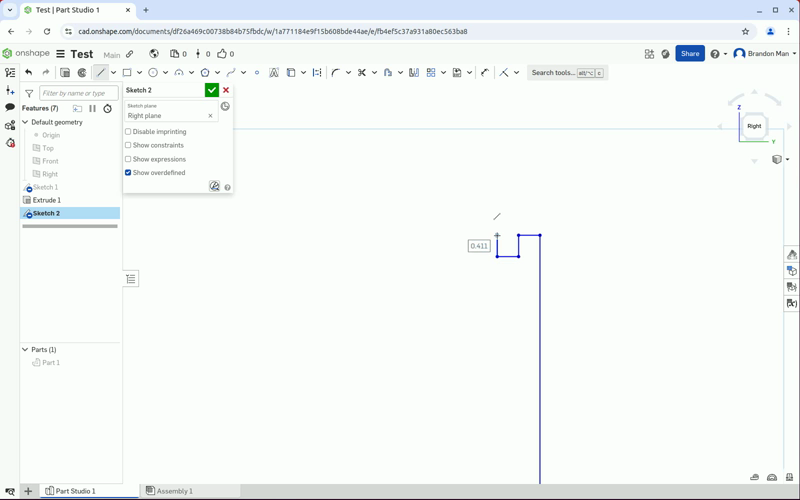
scroll(-6)
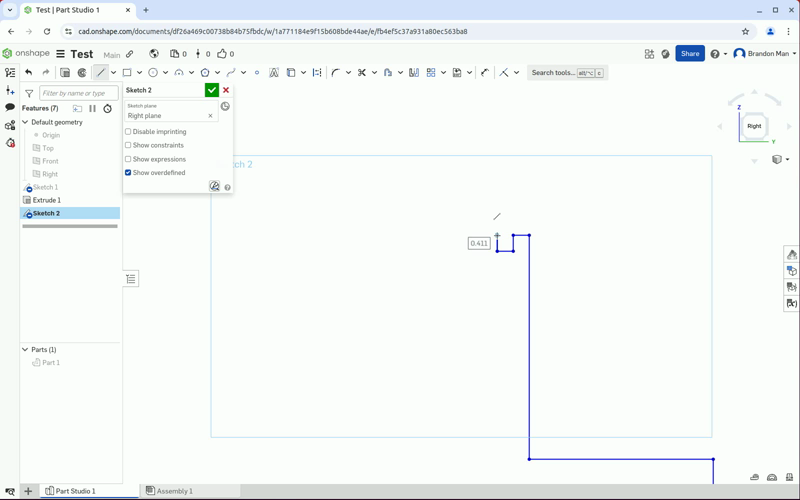
scroll(-6)
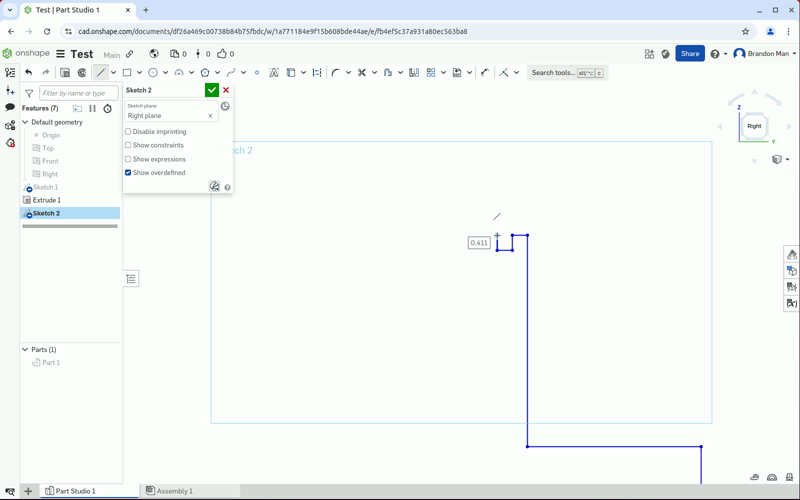
scroll(-6)
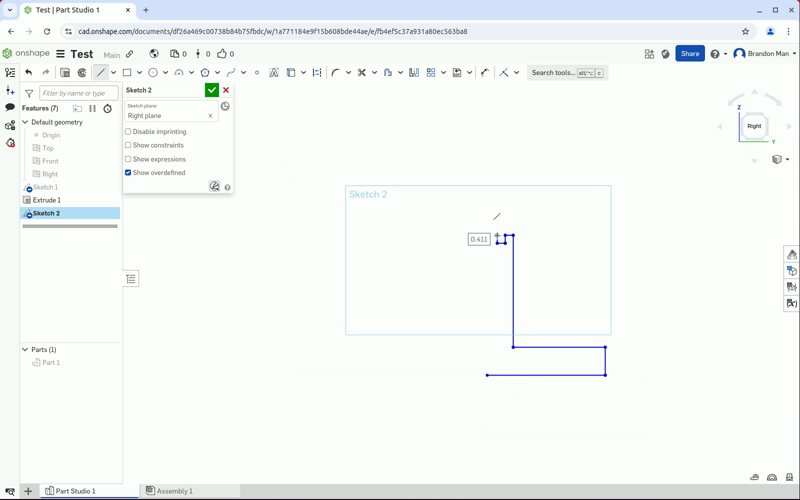
scroll(-6)
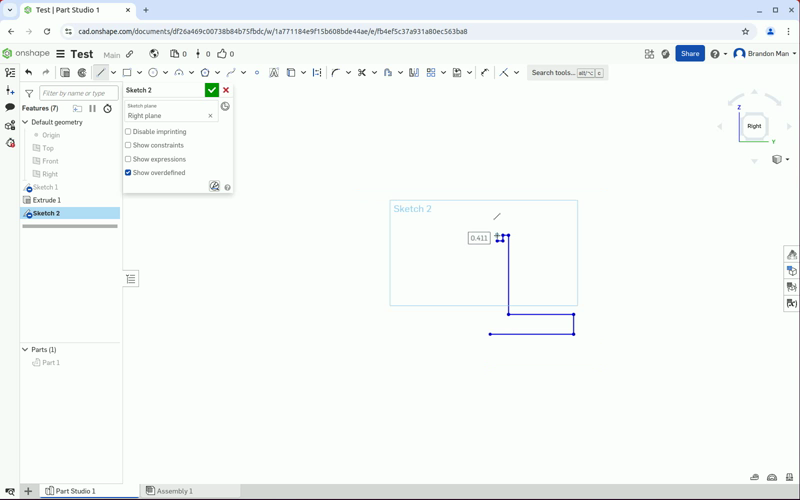
scroll(-6)
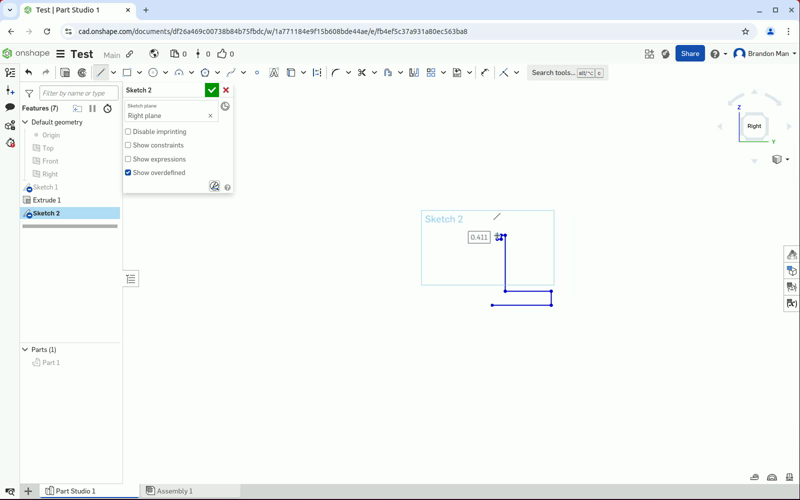
scroll(-6)
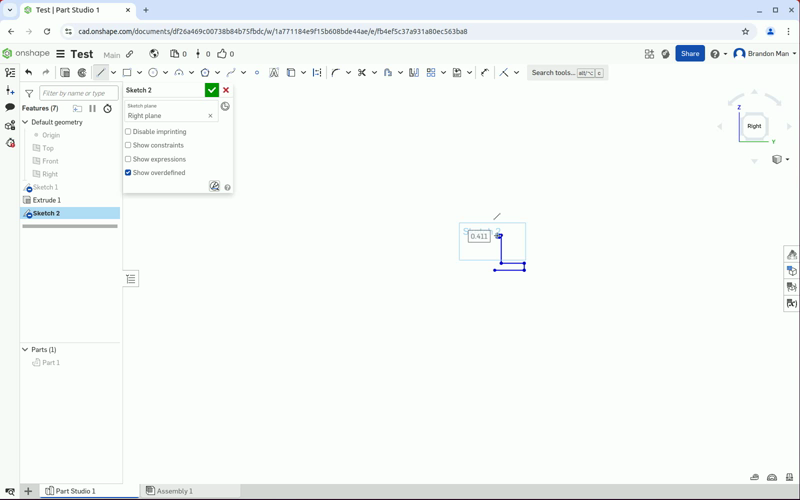
key_up(shift)
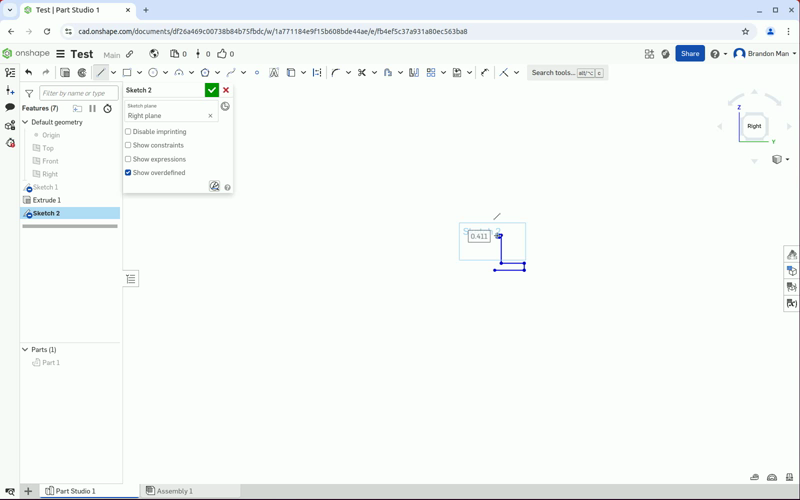
key_down(shift)
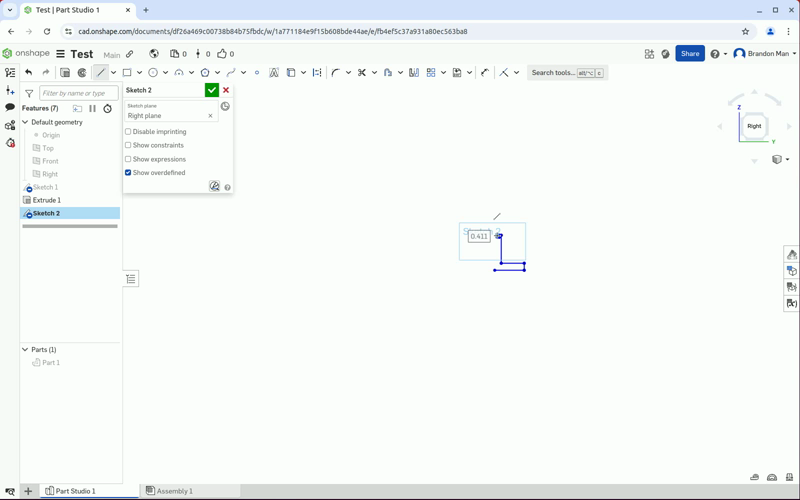
mouse_move(527, 235)
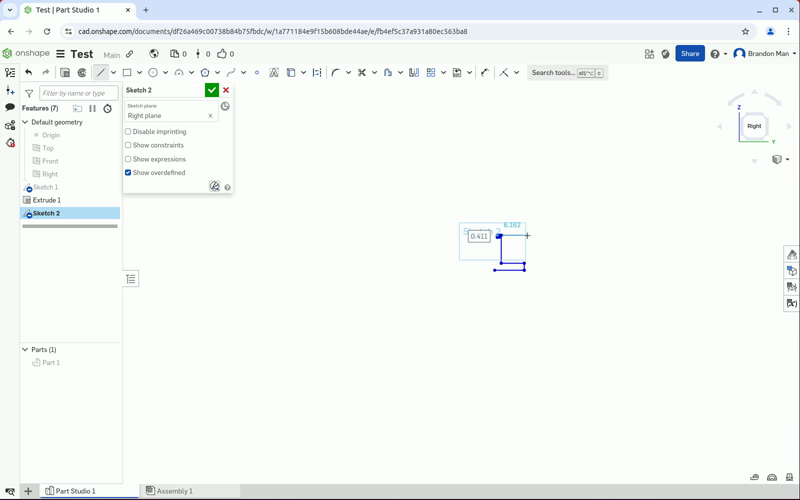
mouse_move(494, 235)
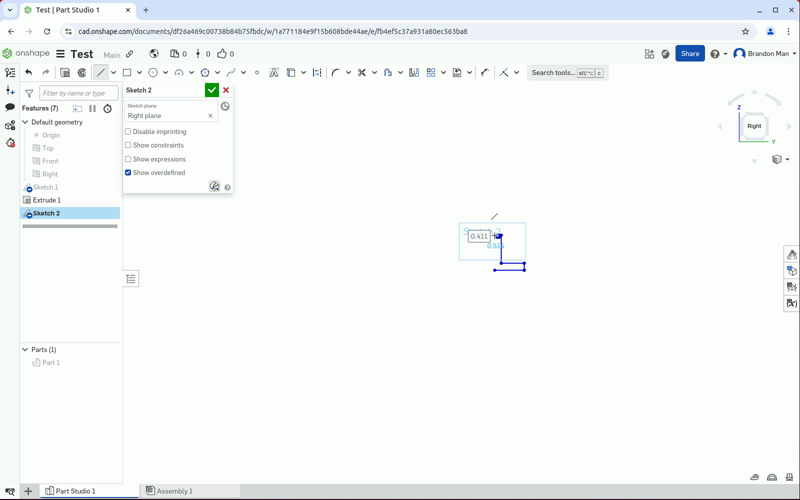
scroll(6)
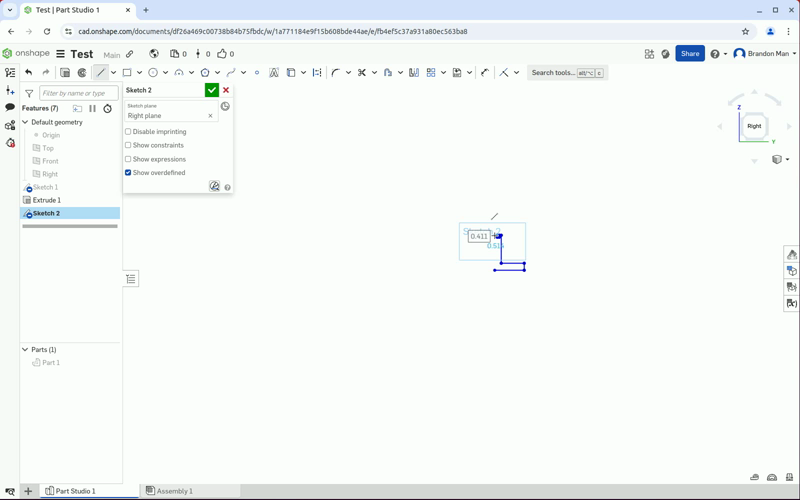
scroll(6)
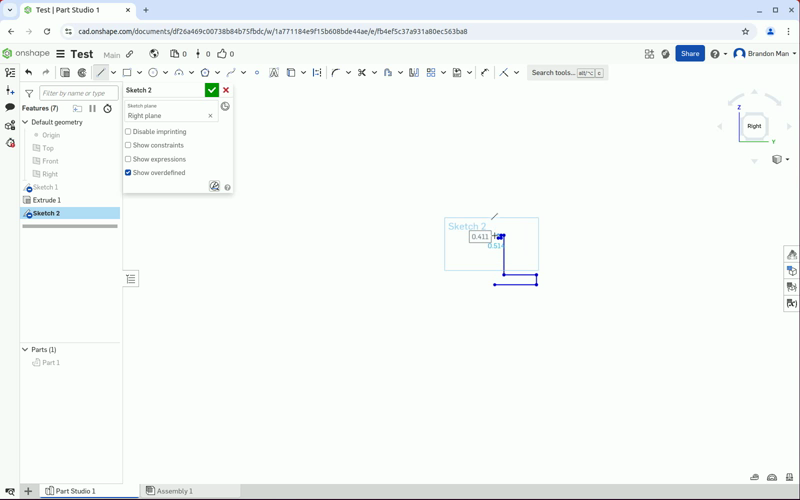
scroll(6)
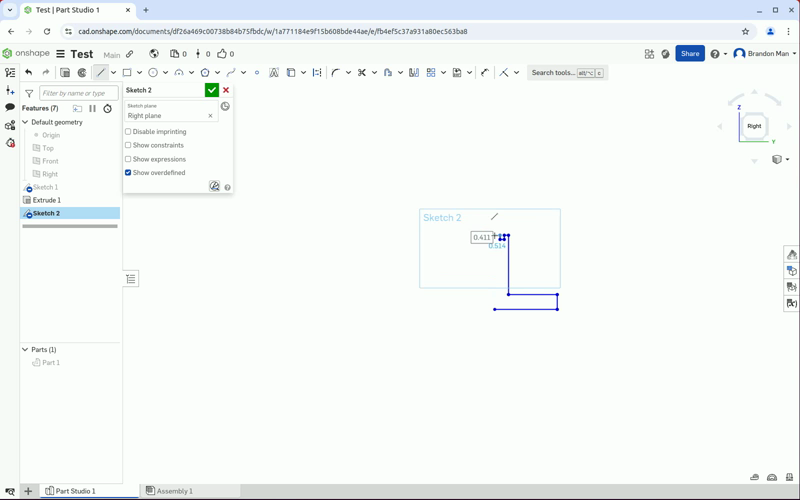
scroll(6)
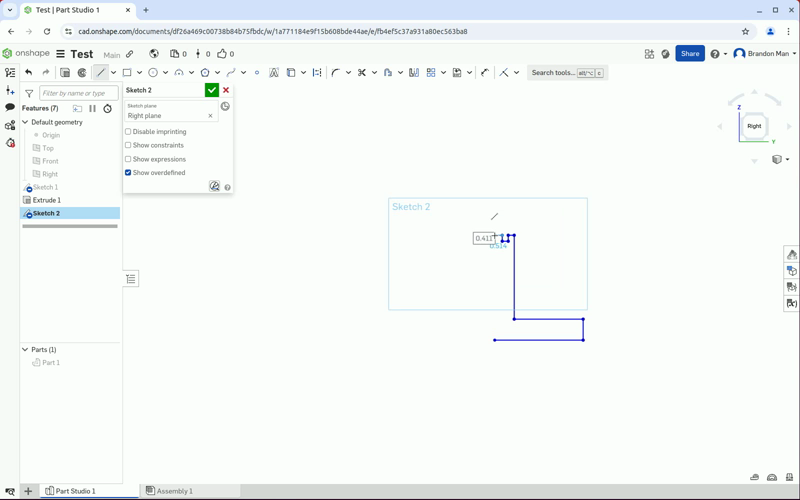
scroll(6)
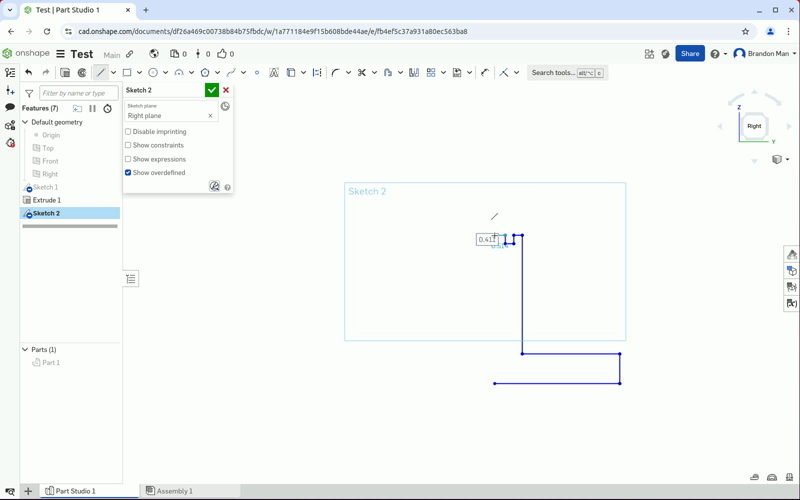
scroll(6)
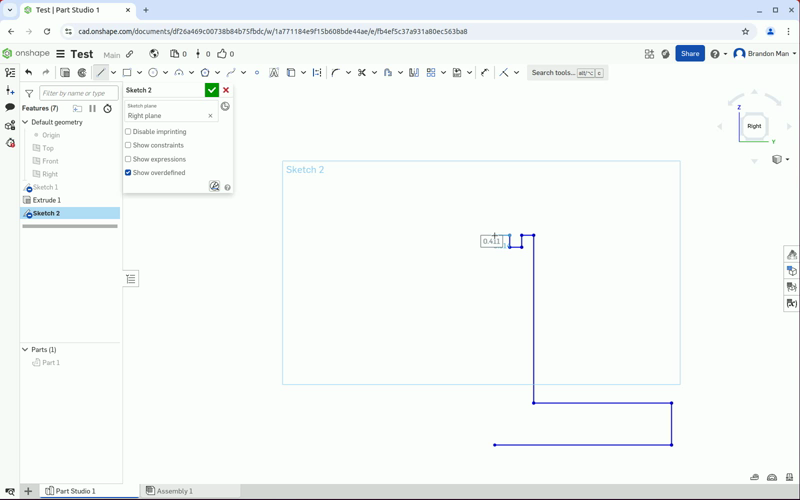
scroll(6)
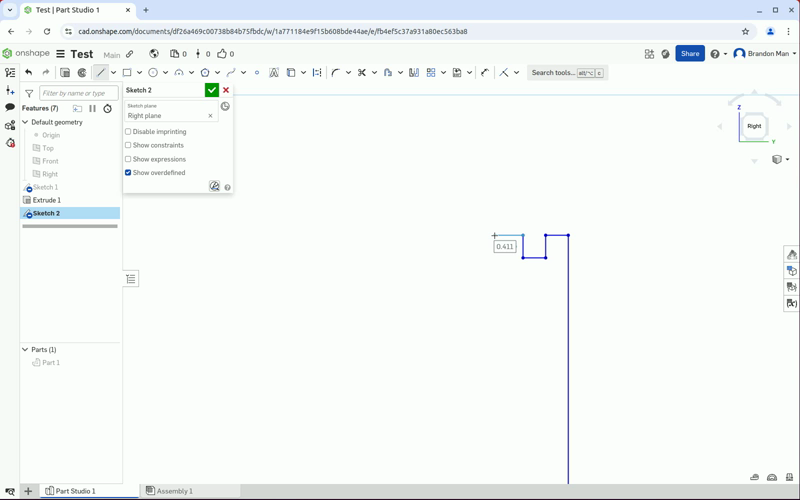
click(494, 235)
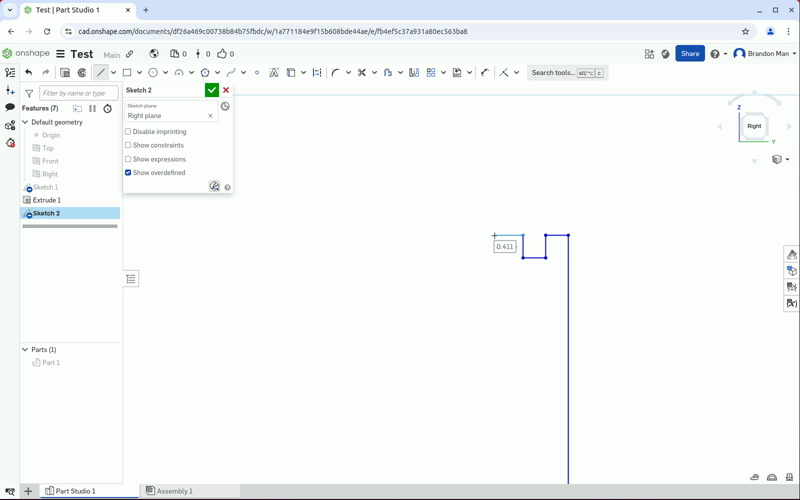
scroll(-6)
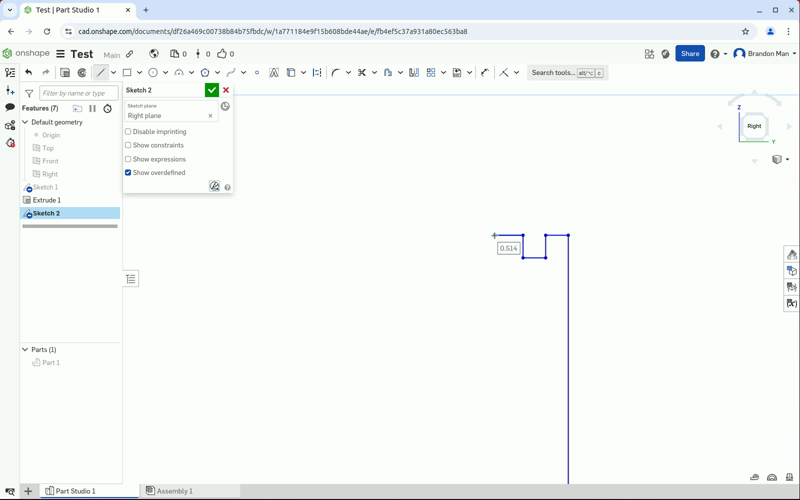
scroll(-6)
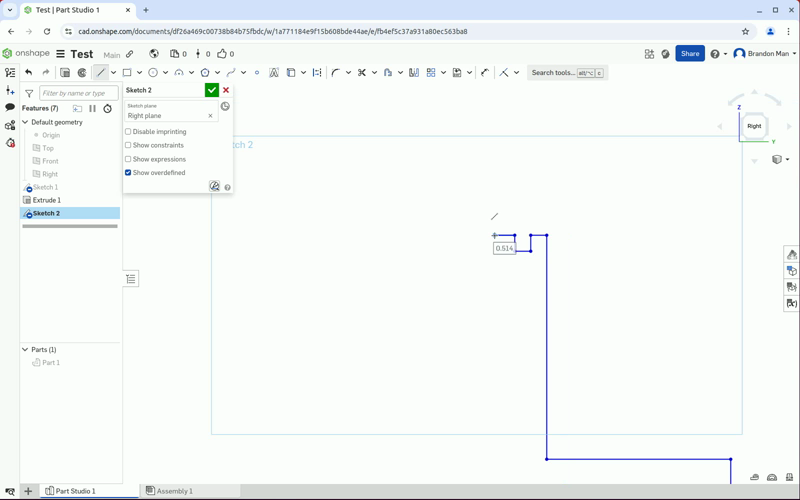
scroll(-6)
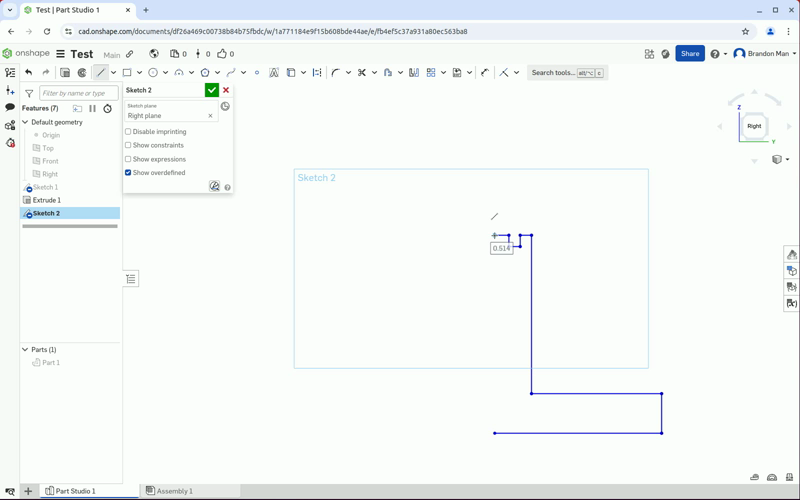
scroll(-6)
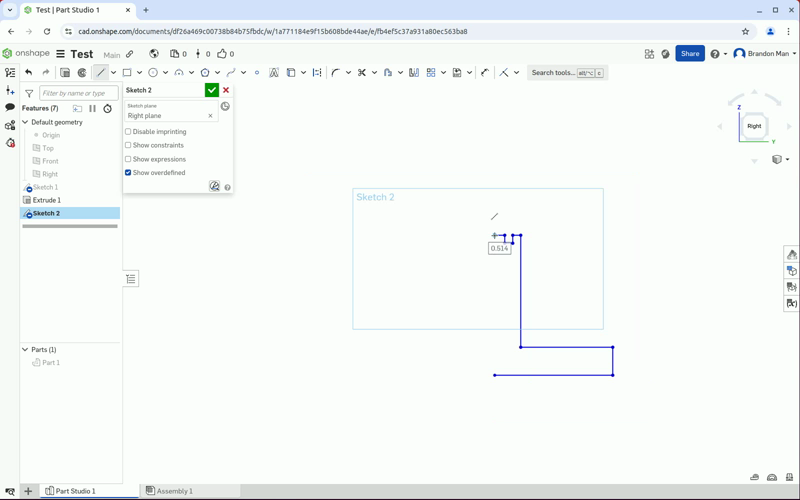
scroll(-6)
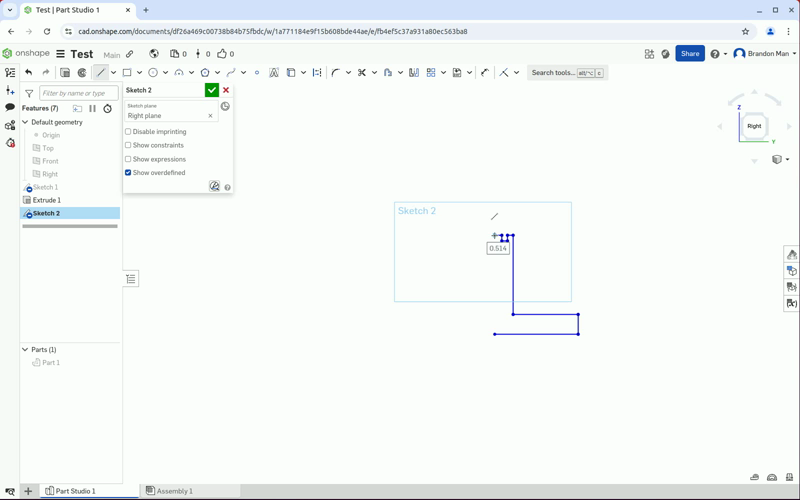
scroll(-6)
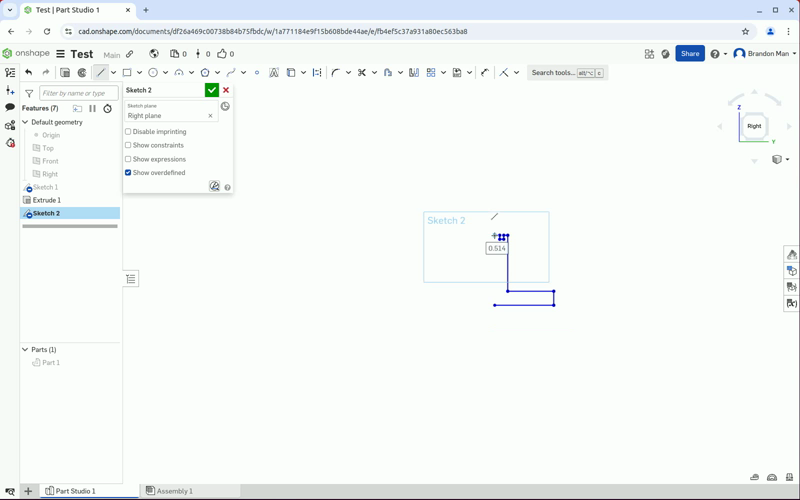
scroll(-6)
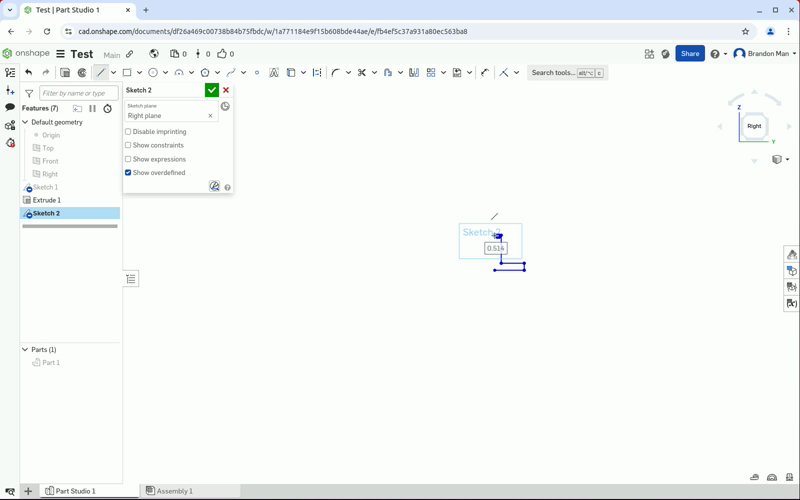
key_up(shift)
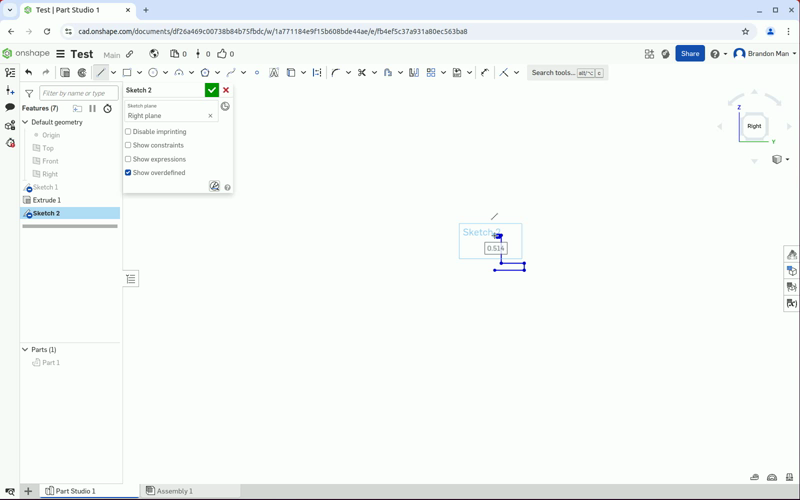
mouse_move(524, 235)
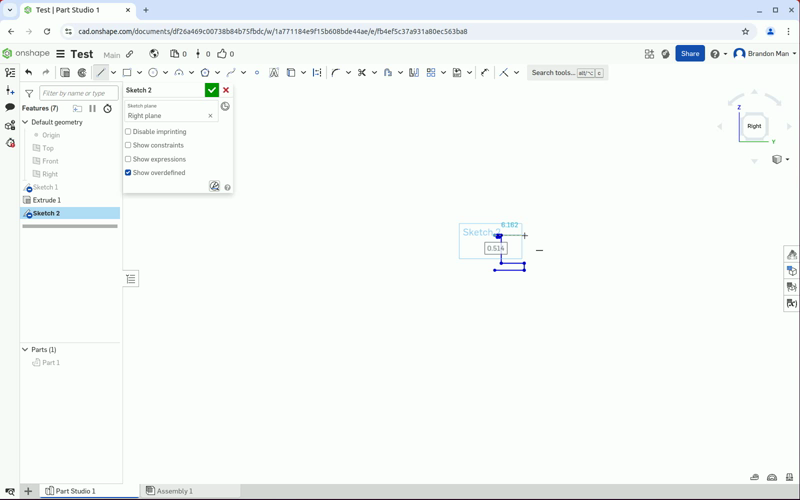
key_down(shift)
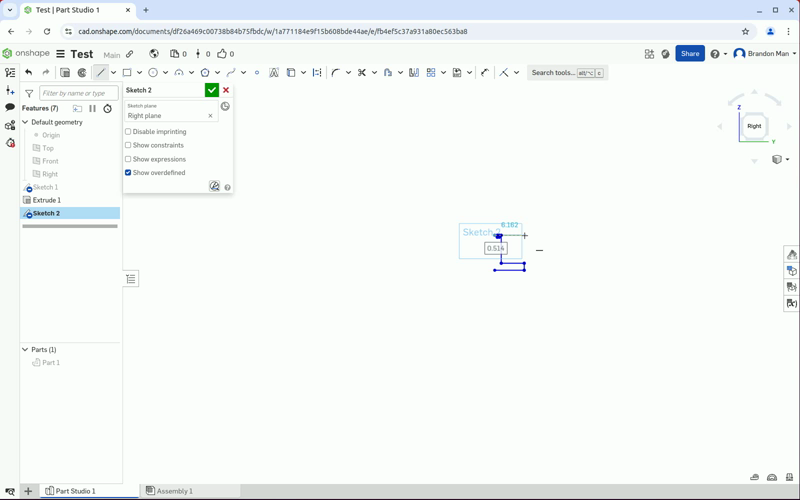
mouse_move(494, 270)
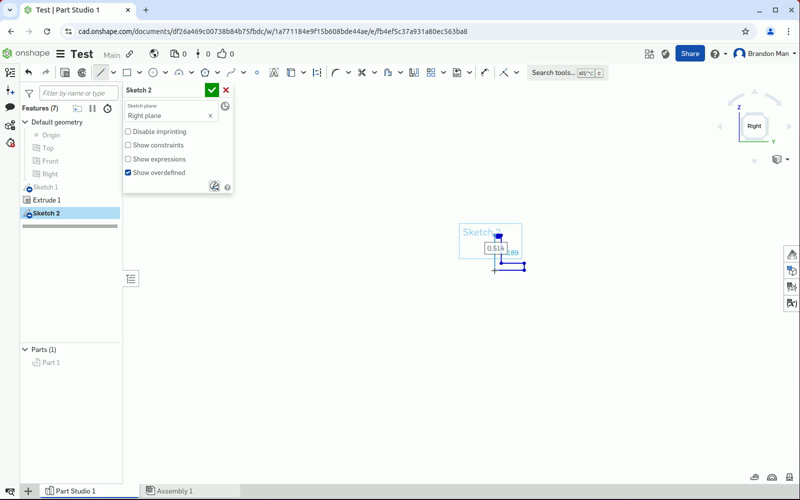
key_up(shift)
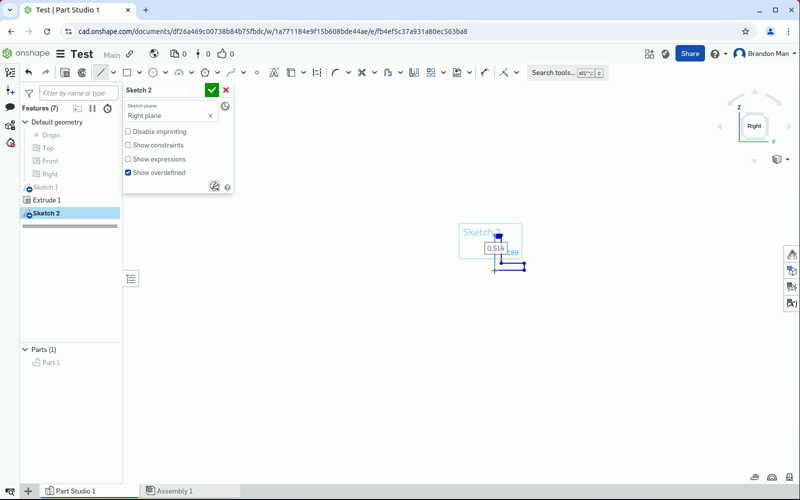
click(494, 270)
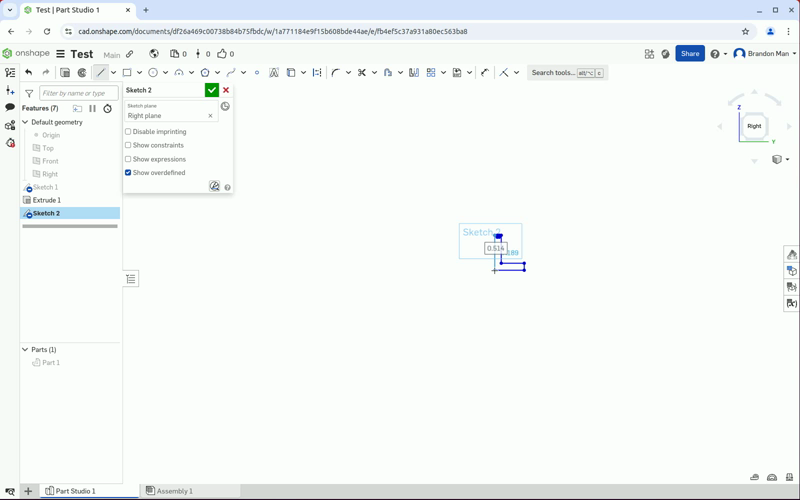
key(esc)
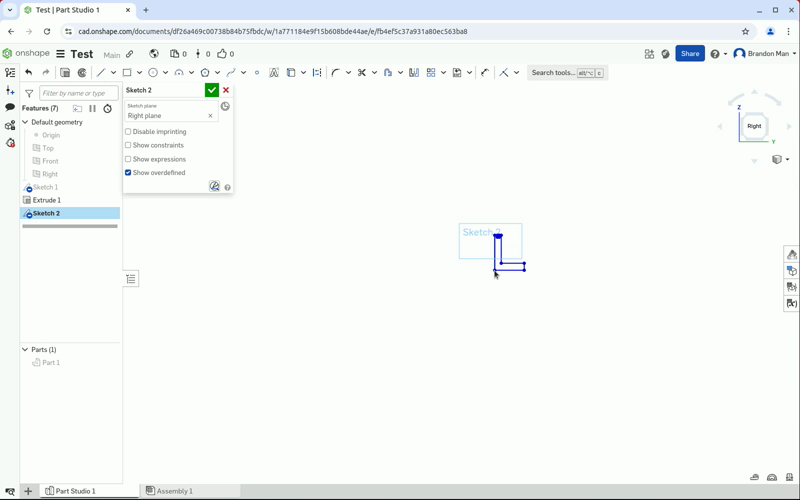
mouse_move(495, 269)
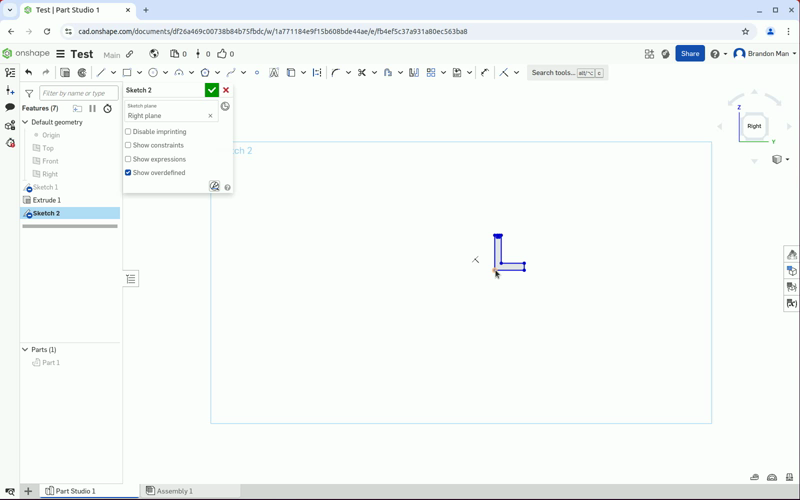
scroll(6)
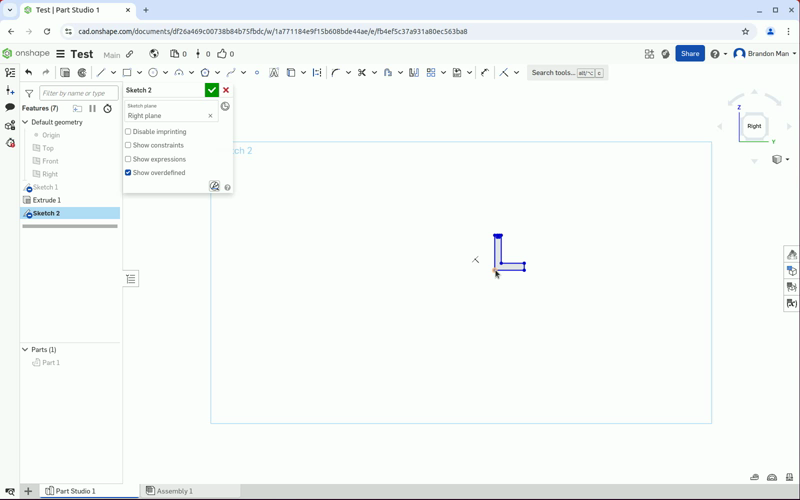
scroll(6)
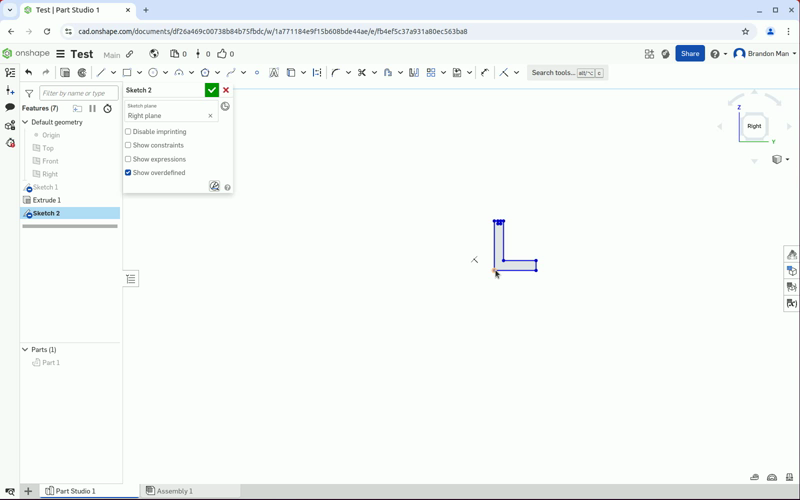
scroll(6)
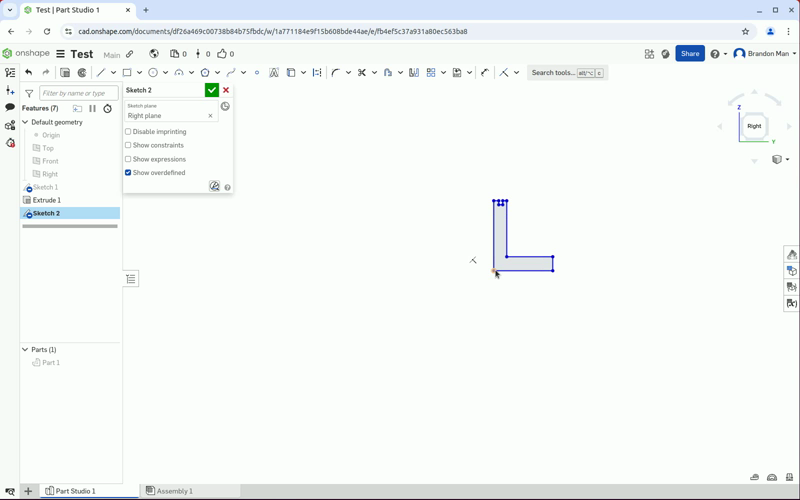
scroll(6)
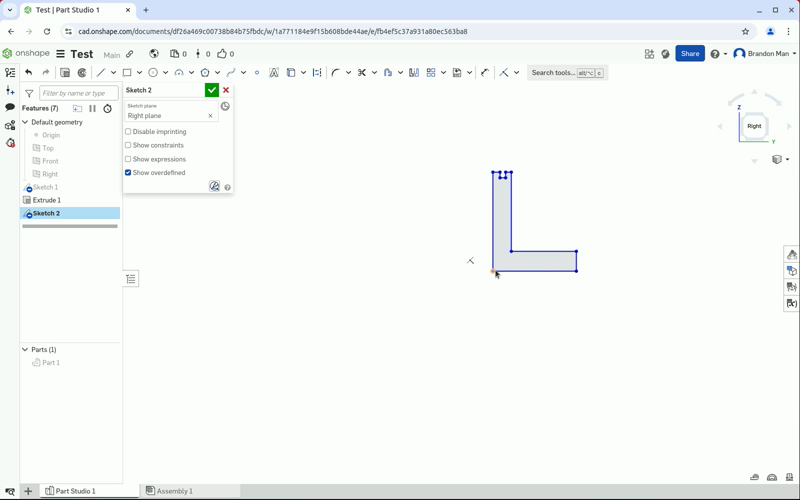
scroll(6)
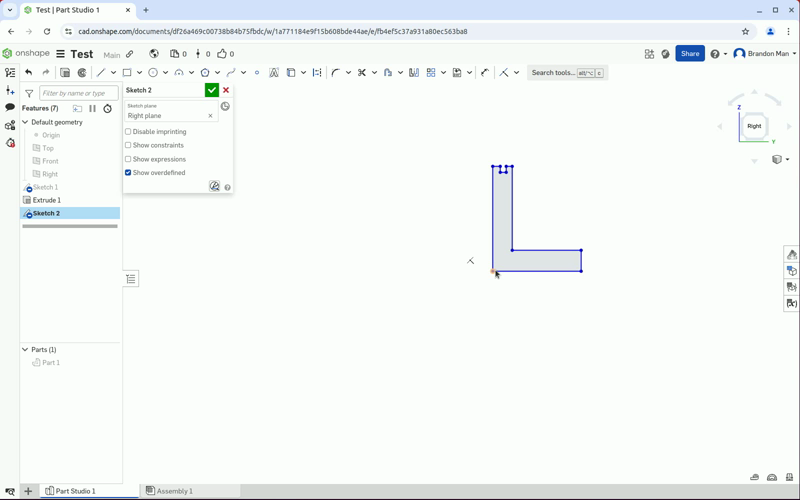
scroll(6)
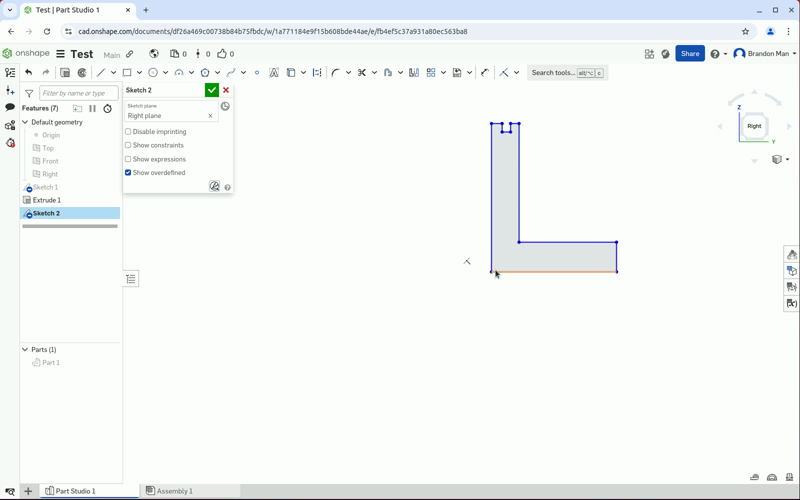
scroll(6)
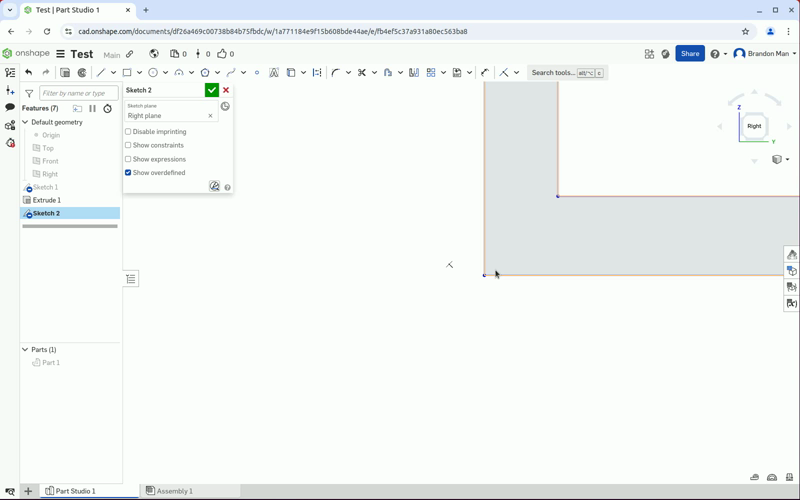
click(495, 269)
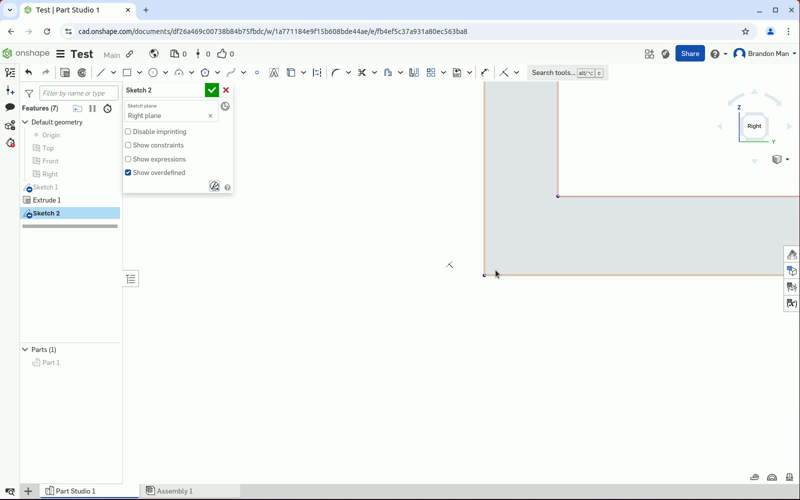
scroll(-6)
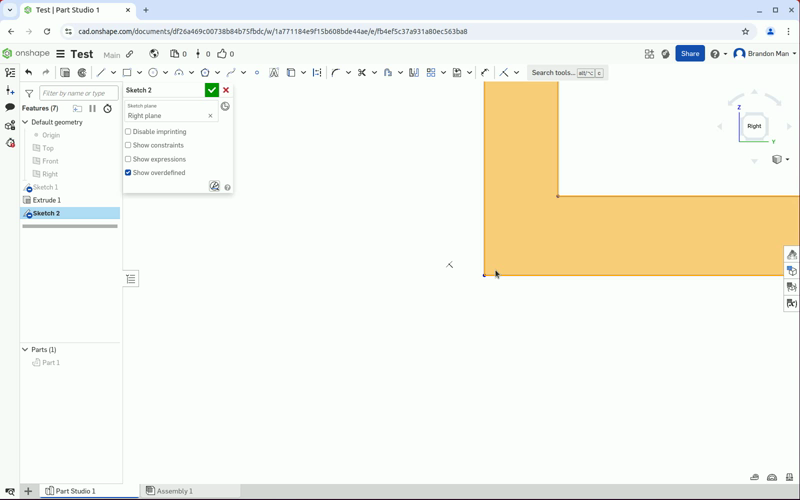
scroll(-6)
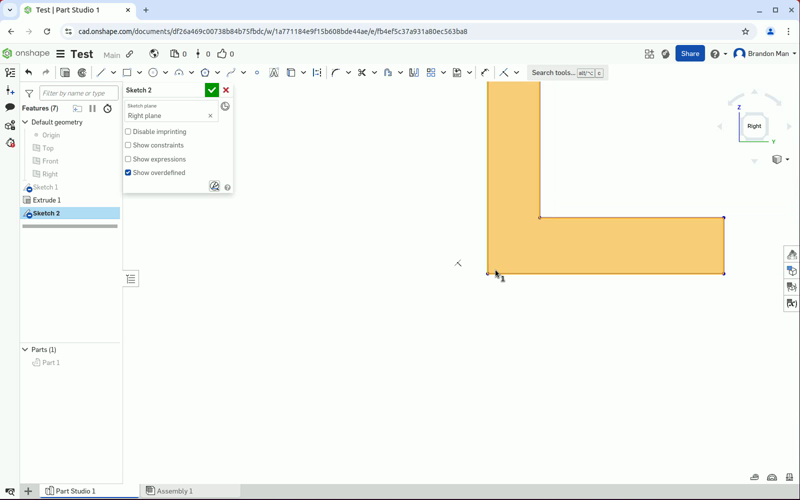
scroll(-6)
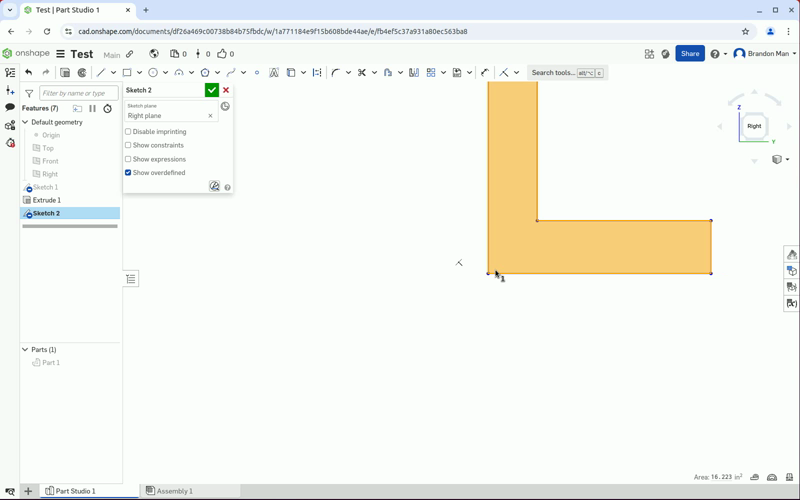
scroll(-6)
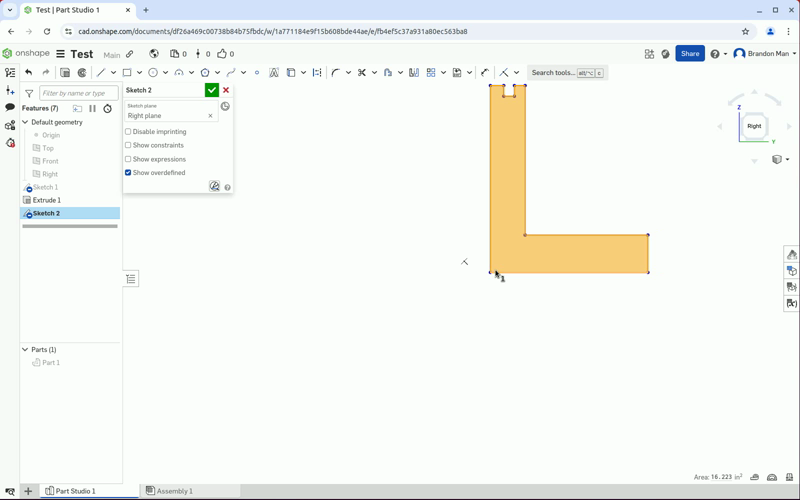
scroll(-6)
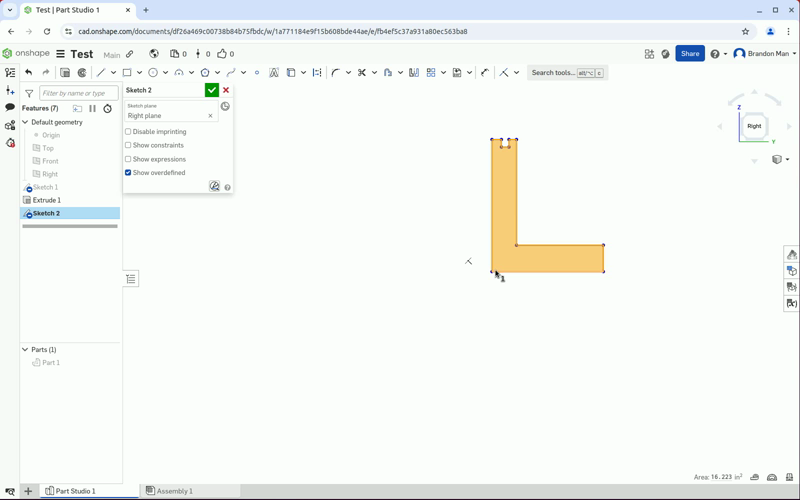
scroll(-6)
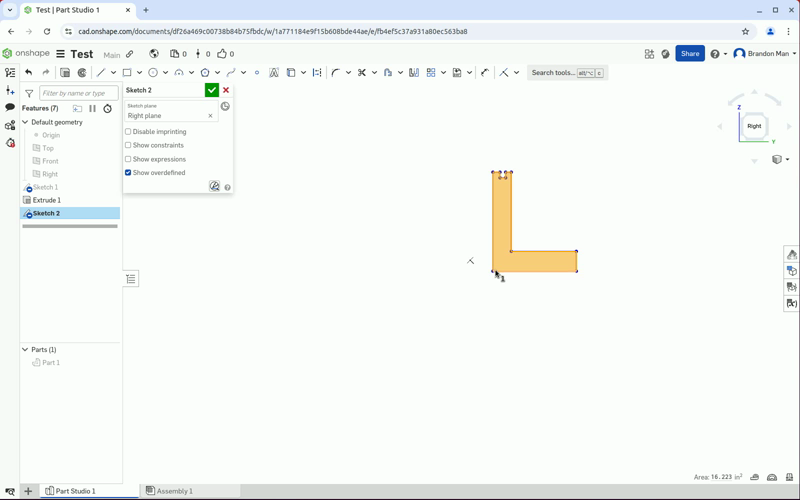
scroll(-6)
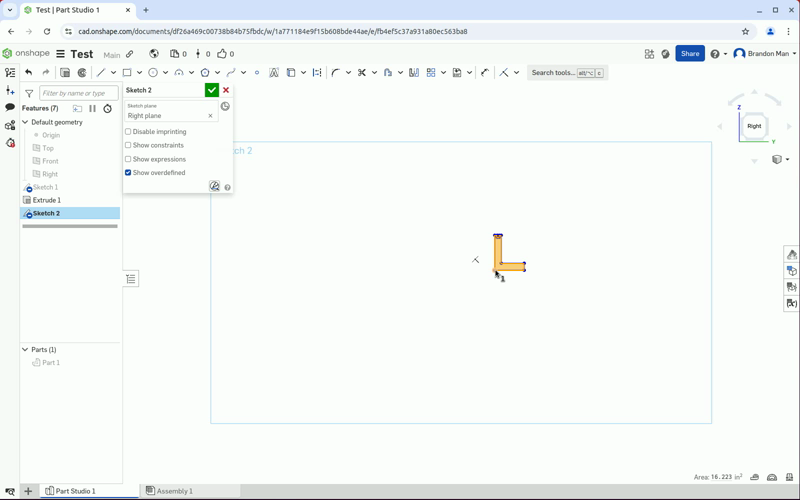
mouse_move(73, 352)
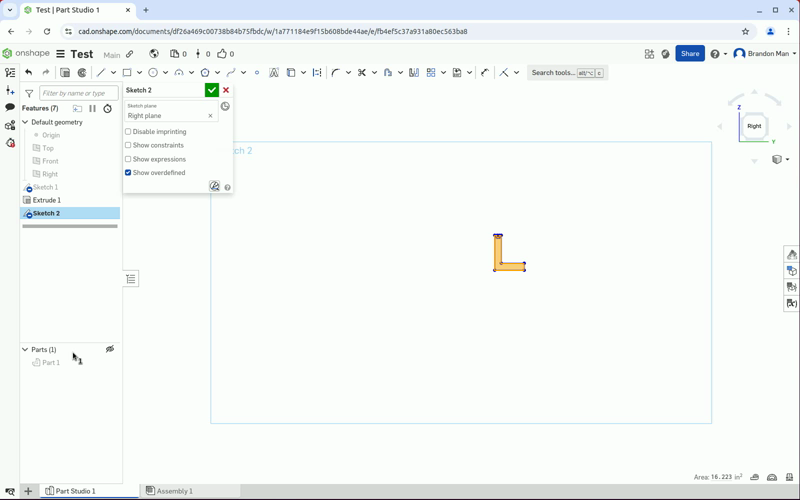
key(shift+y)
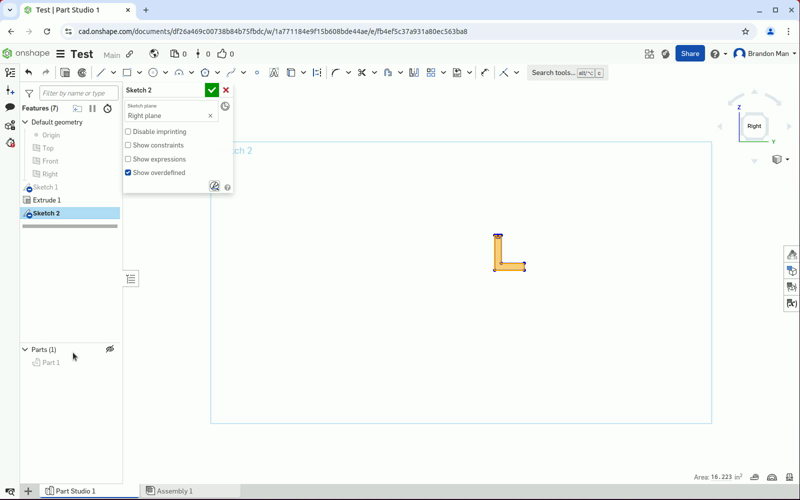
key(shift+e)
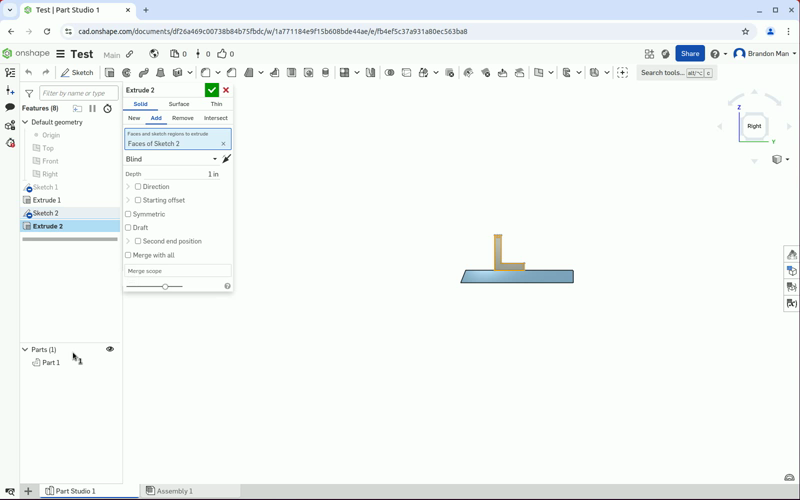
mouse_move(143, 106)
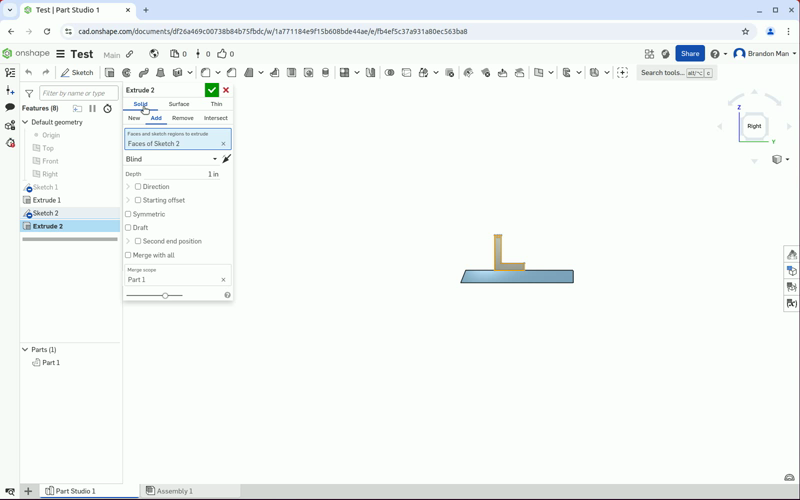
click(143, 106)
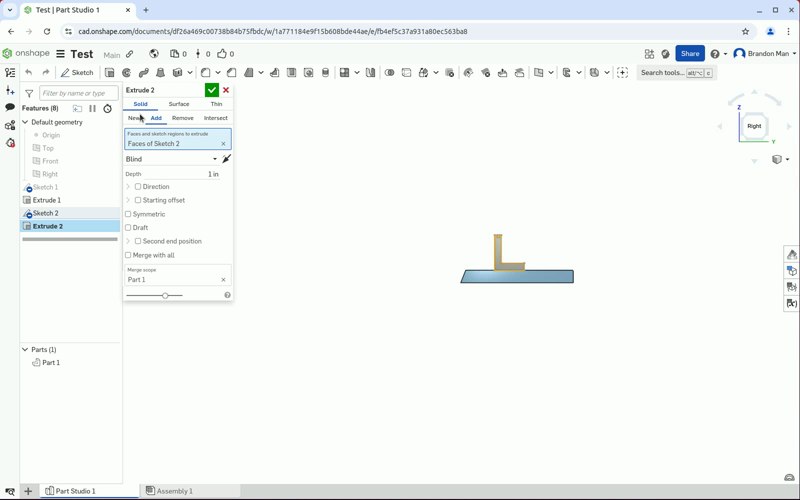
mouse_move(137, 120)
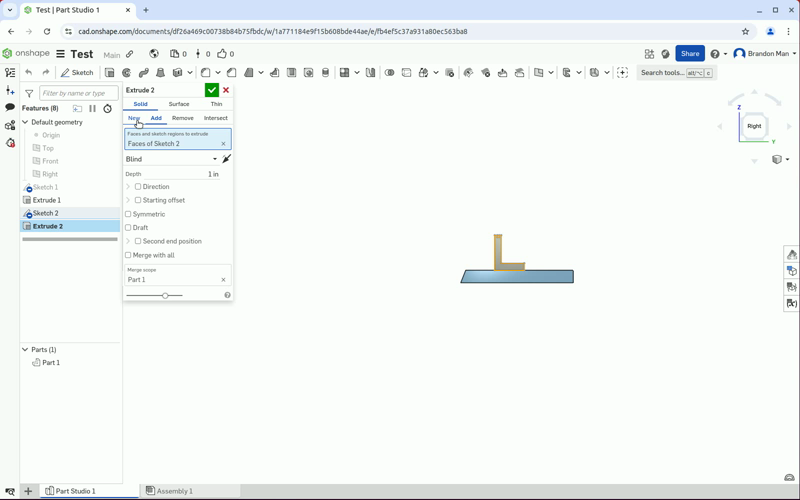
click(137, 120)
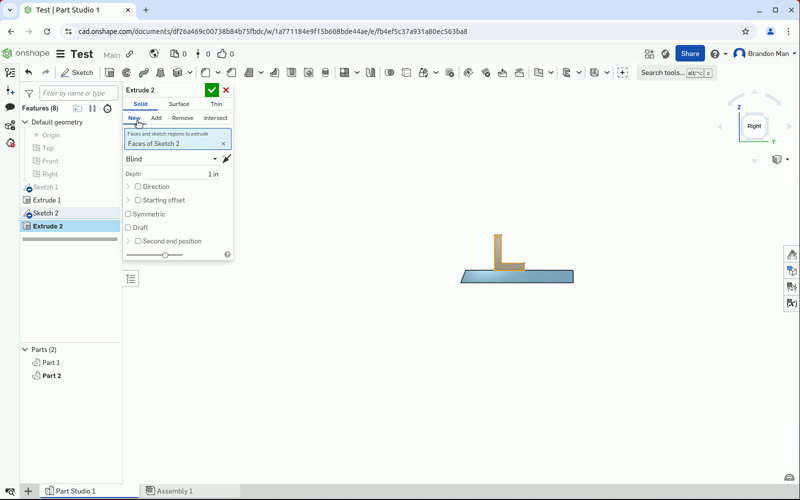
key(tab, 4)
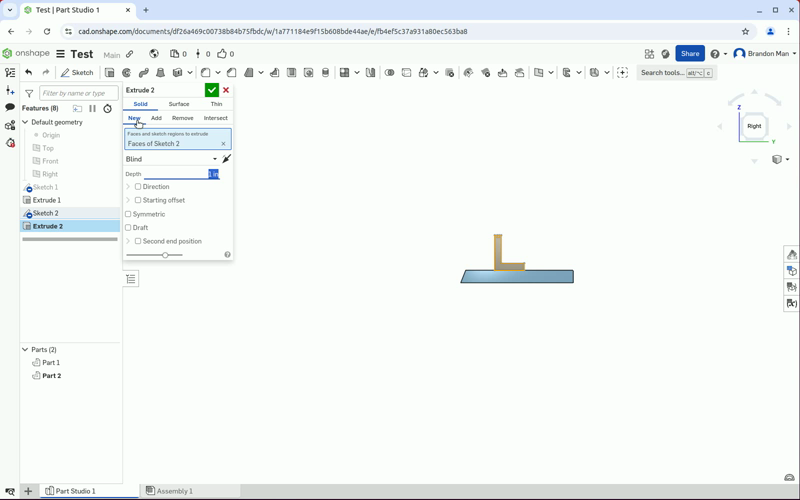
text(13.48)
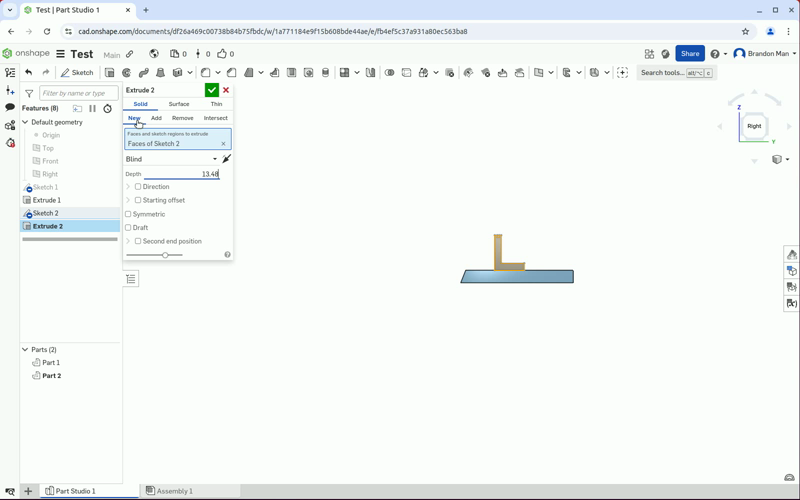
key(tab, 3)
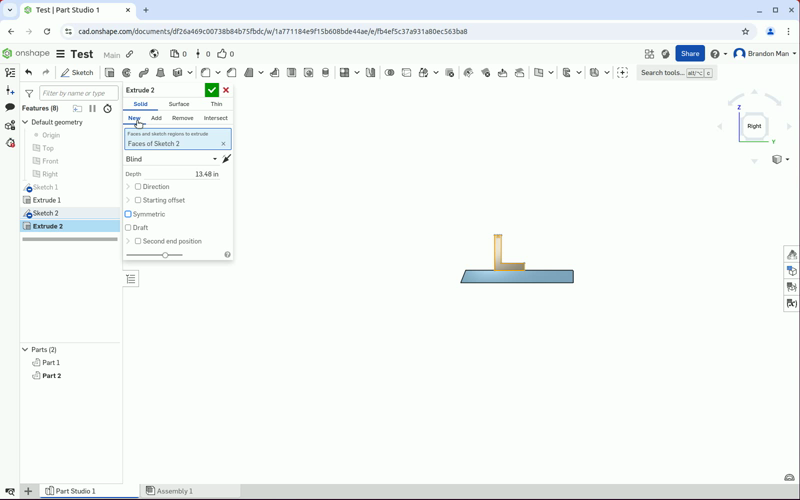
key(space)
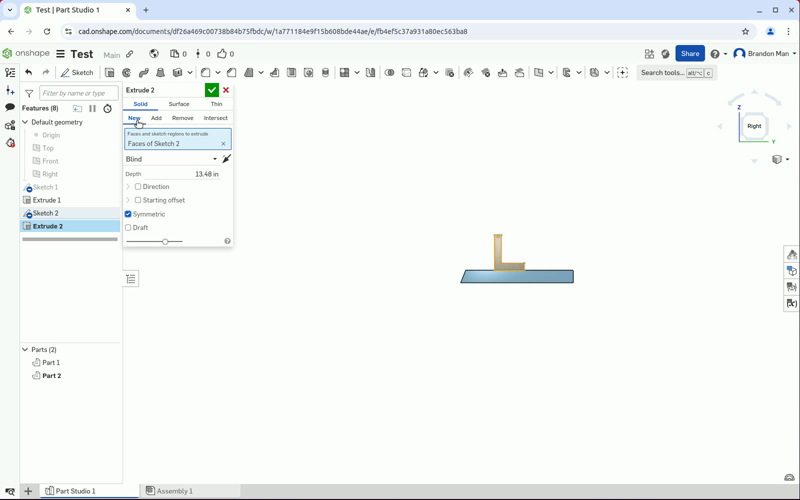
key(enter)
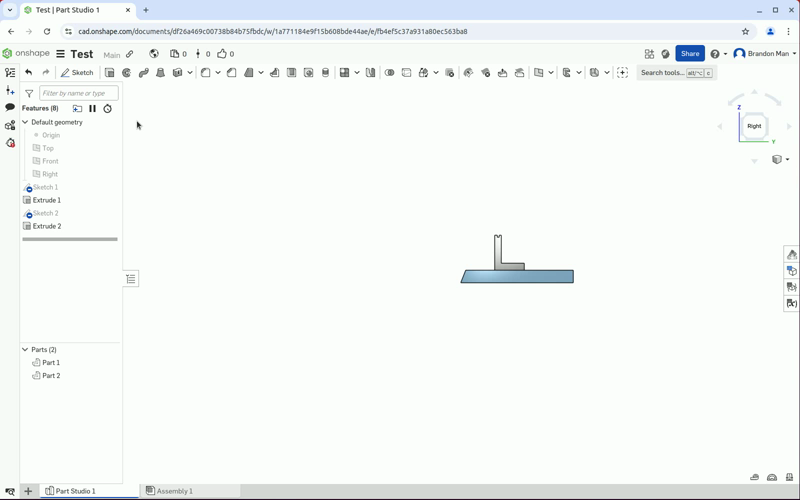
key(shift+h)
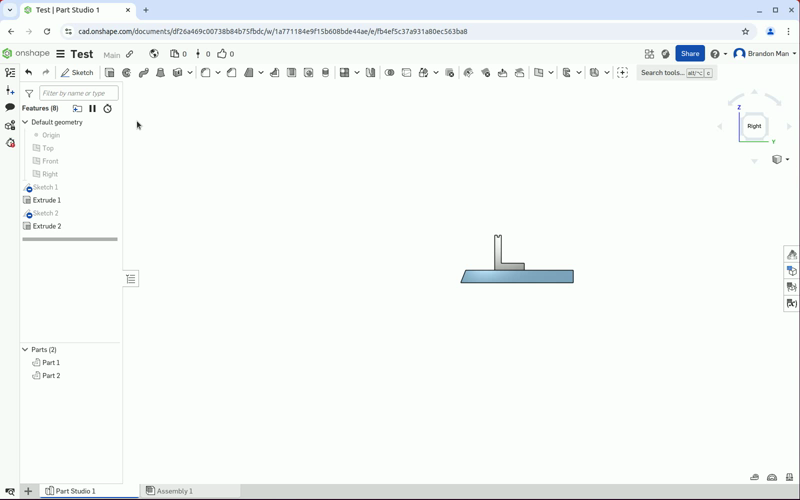
key(shift+h)
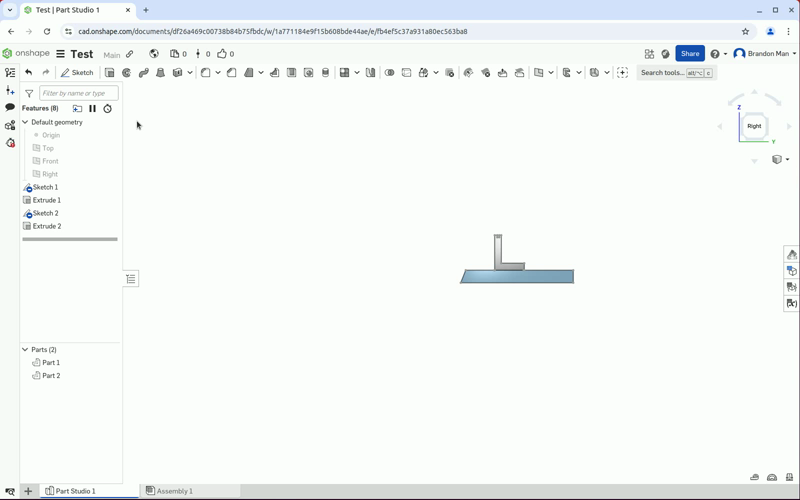
key(shift+7)
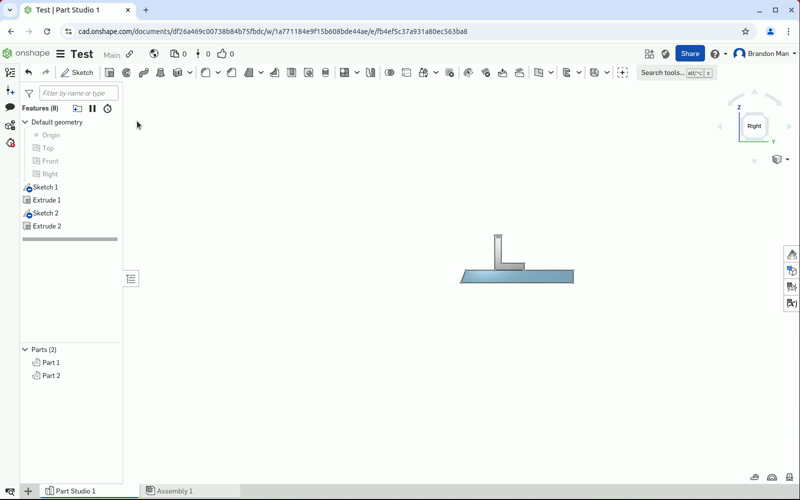
key(right, 2)
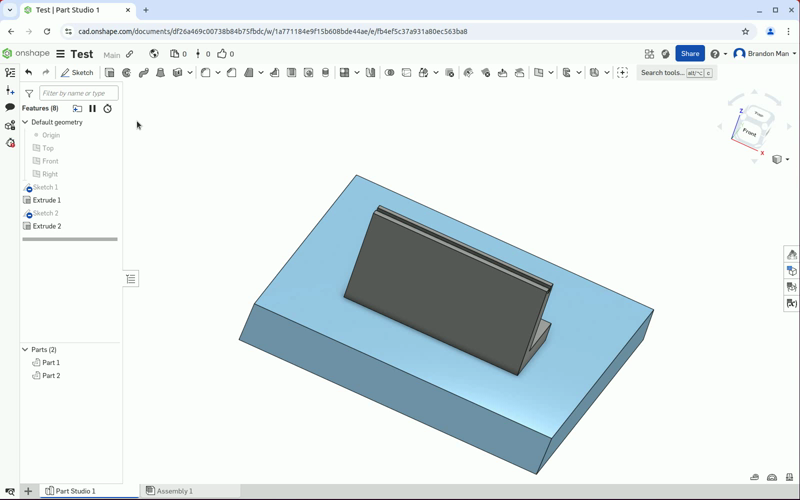
key(down, 2)
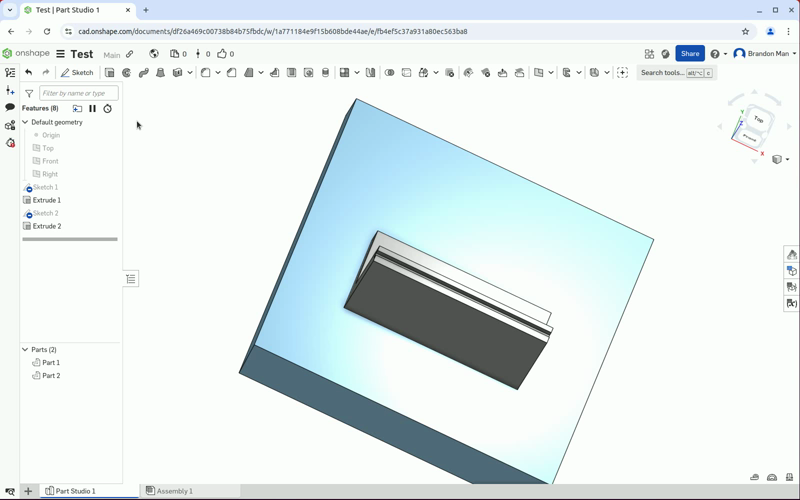
key(up, 2)
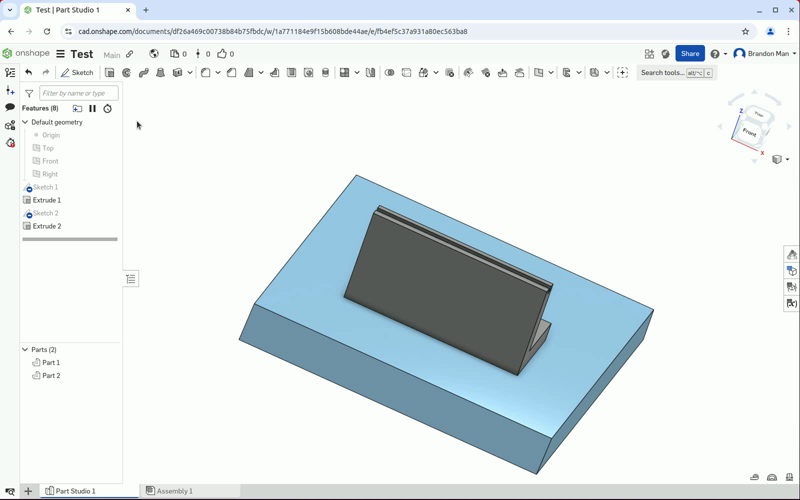
key(left, 2)
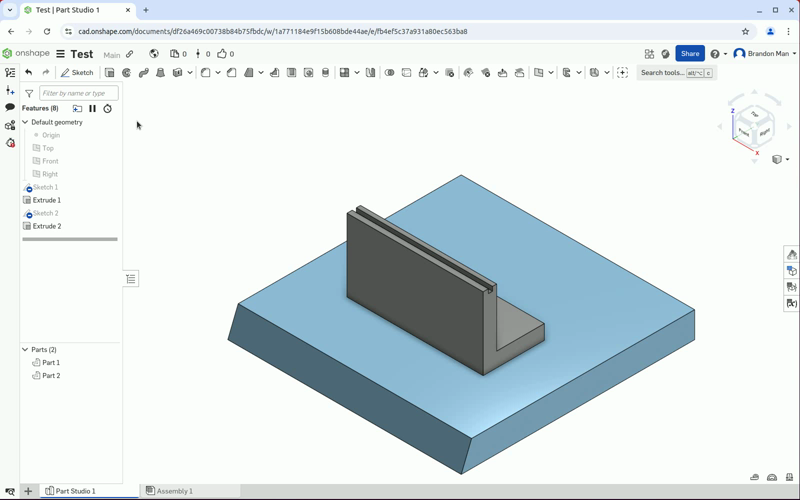
mouse_move(73, 189)
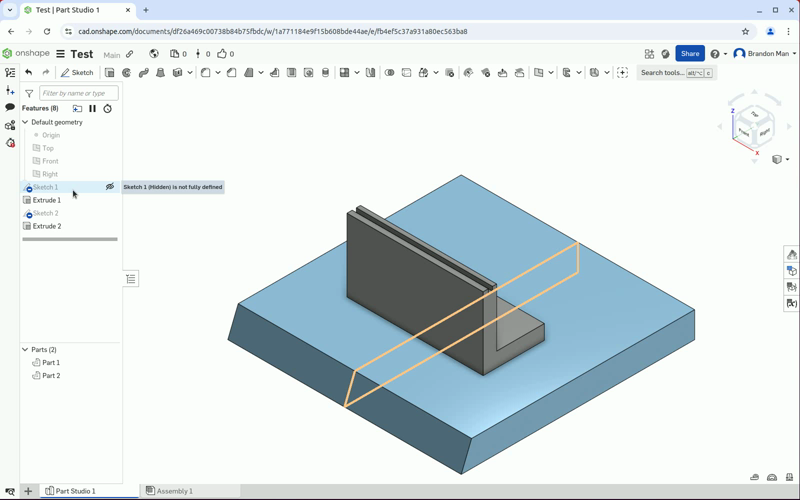
click(73, 189)